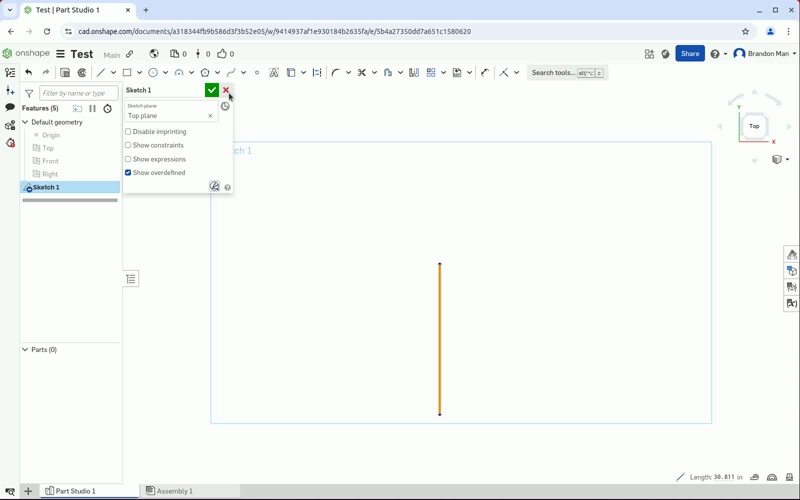
key(shift+h)
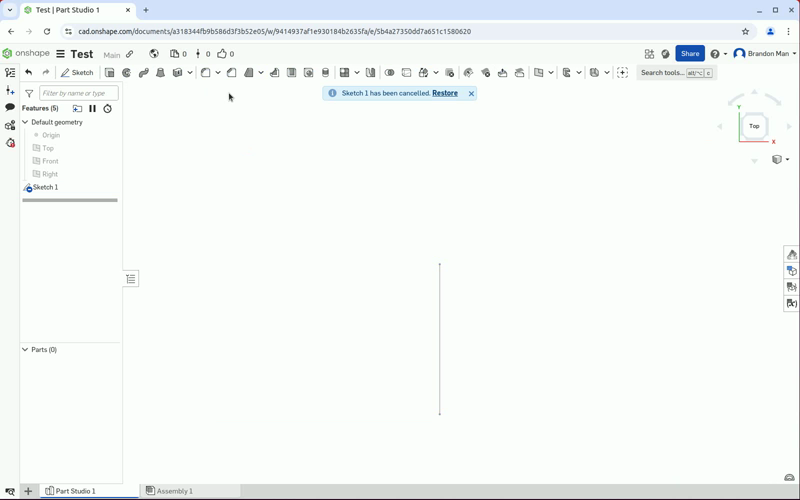
mouse_move(73, 352)
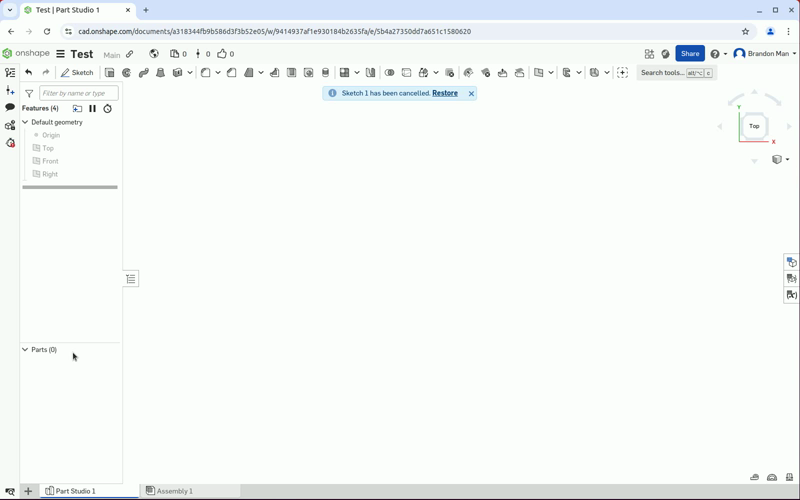
key(y)
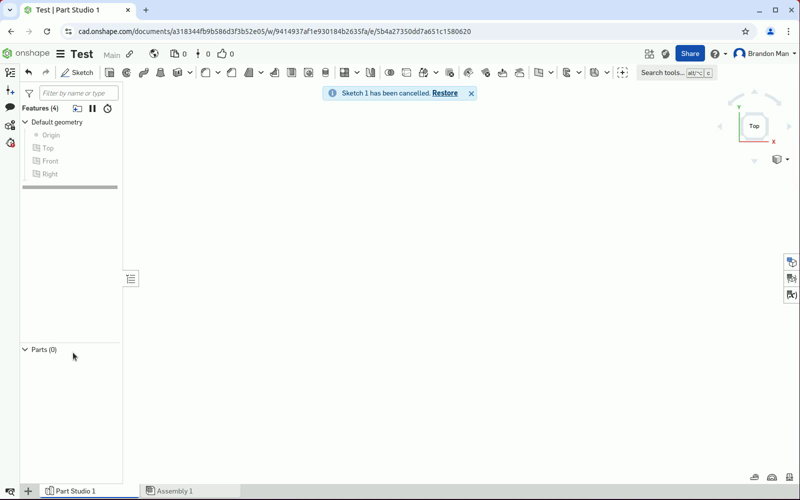
key(shift+p)
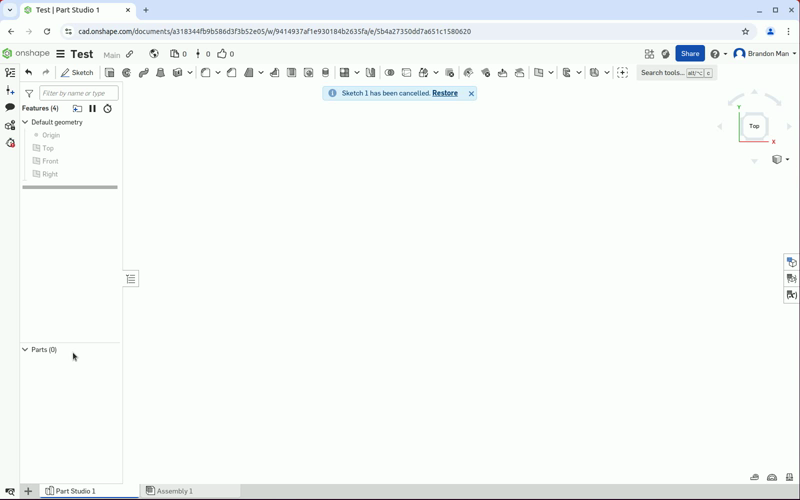
key(space)
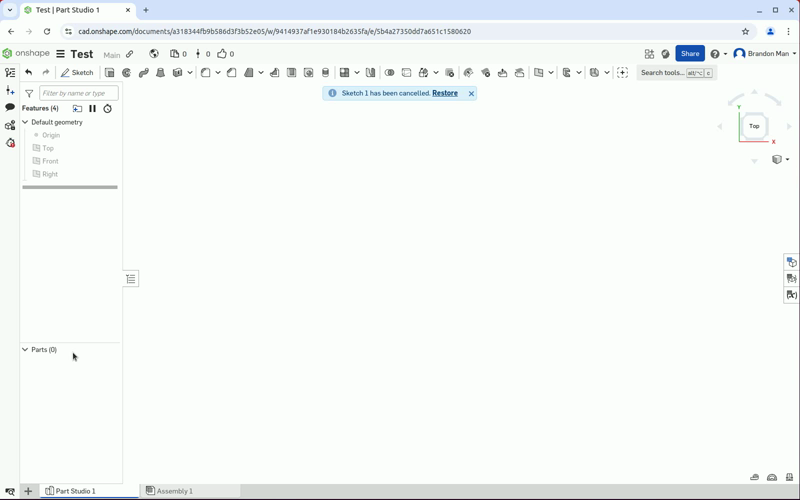
key_down(shift)
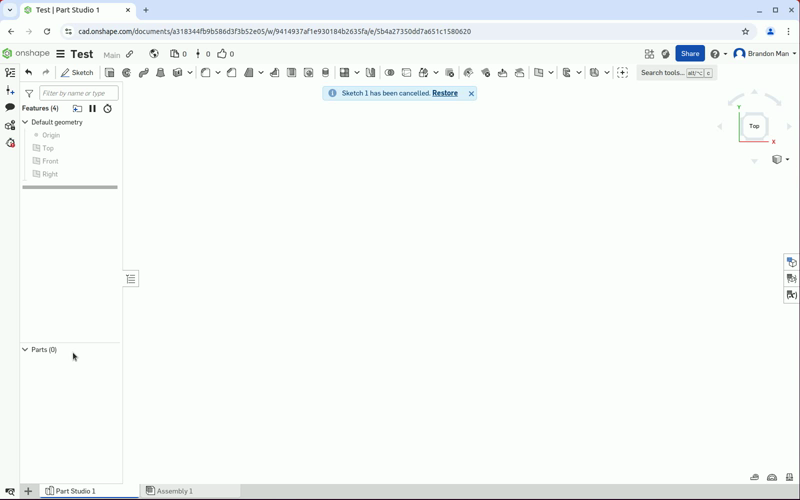
key(up)
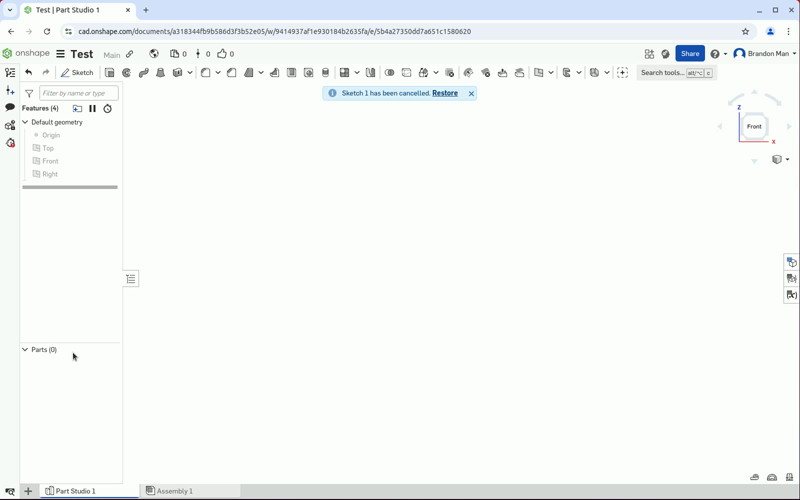
key_up(shift)
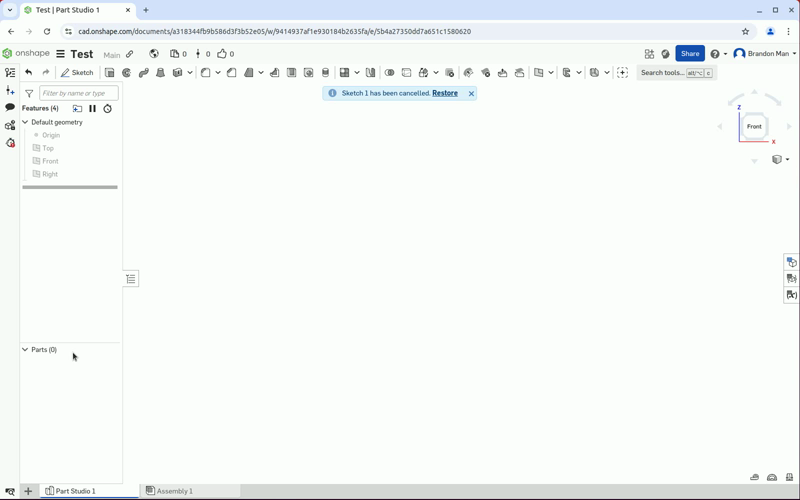
key(space)
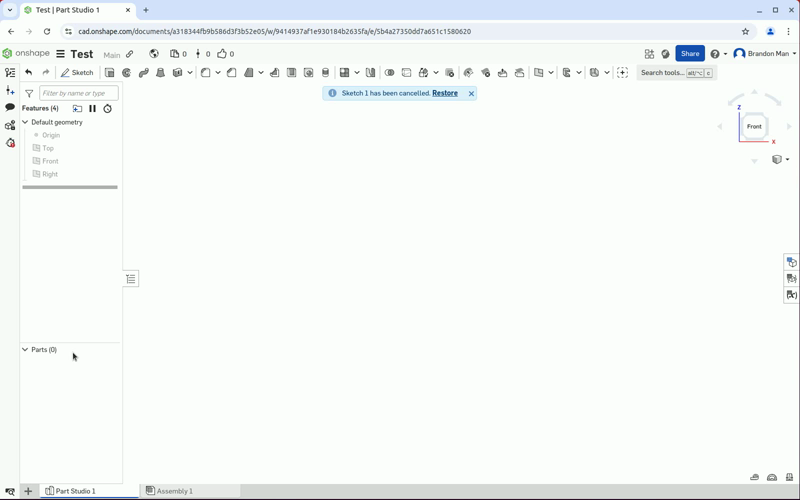
key_down(shift)
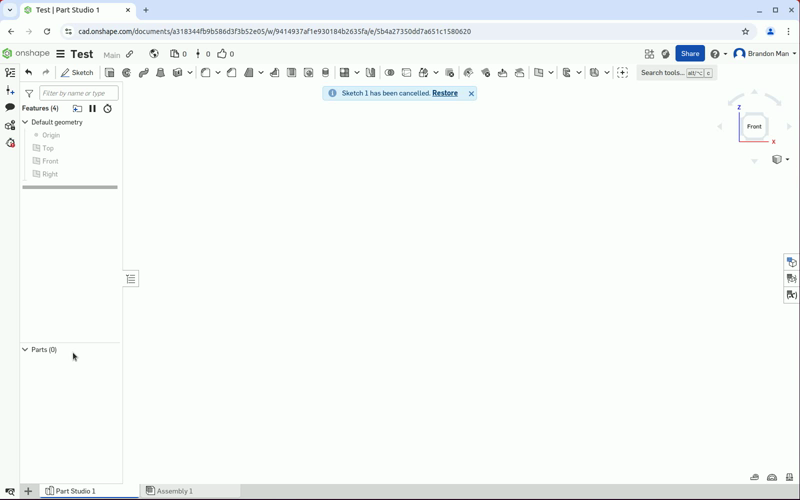
key(left)
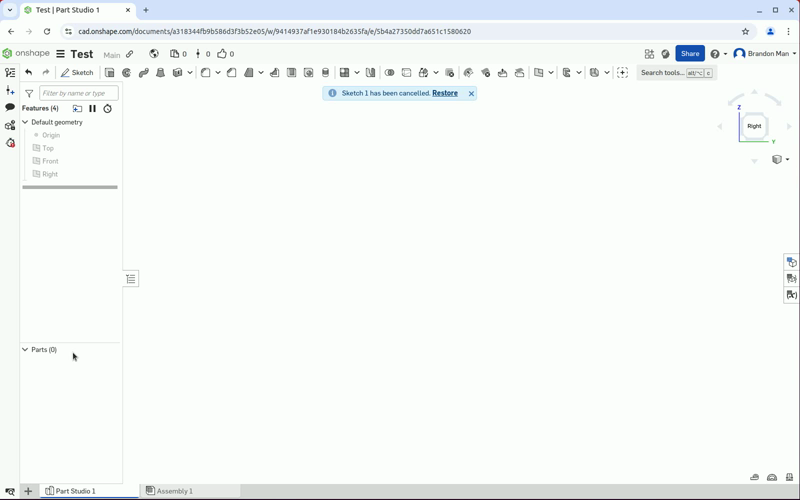
key_up(shift)
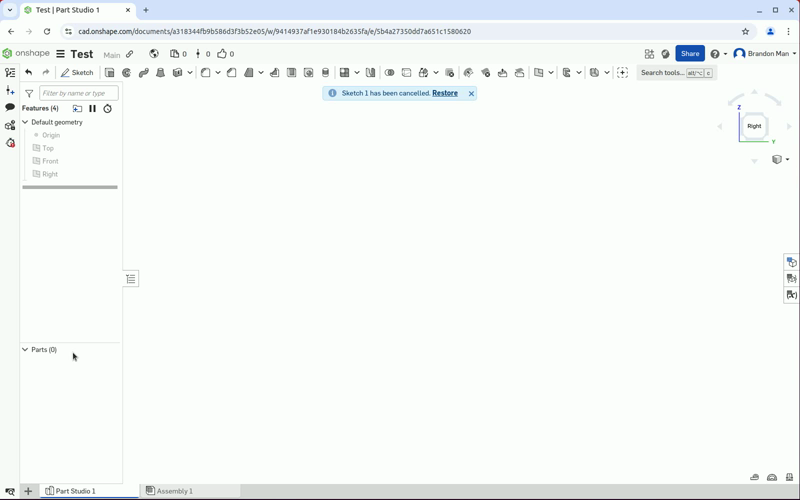
mouse_move(73, 352)
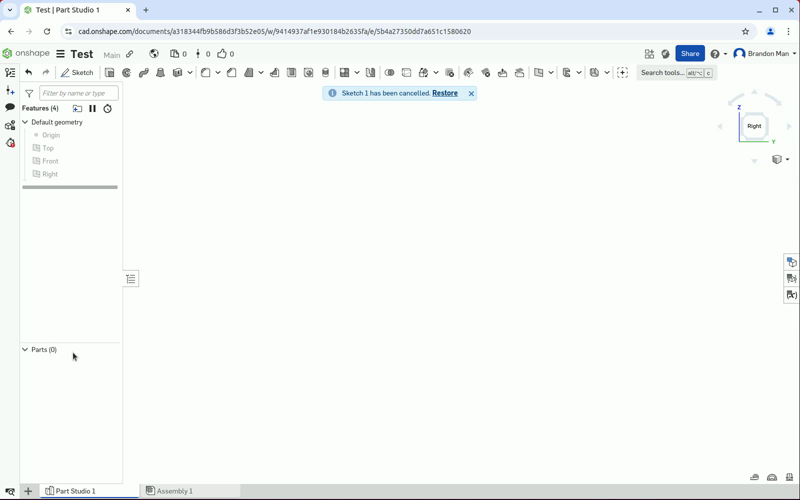
key(shift+y)
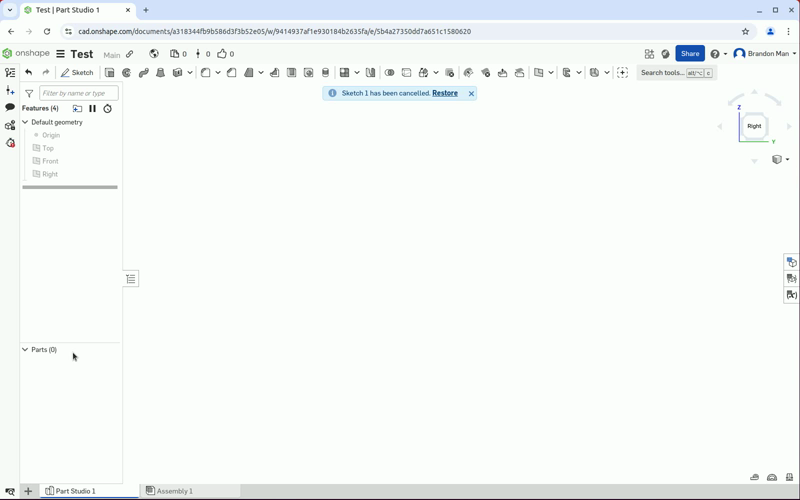
key(shift+s)
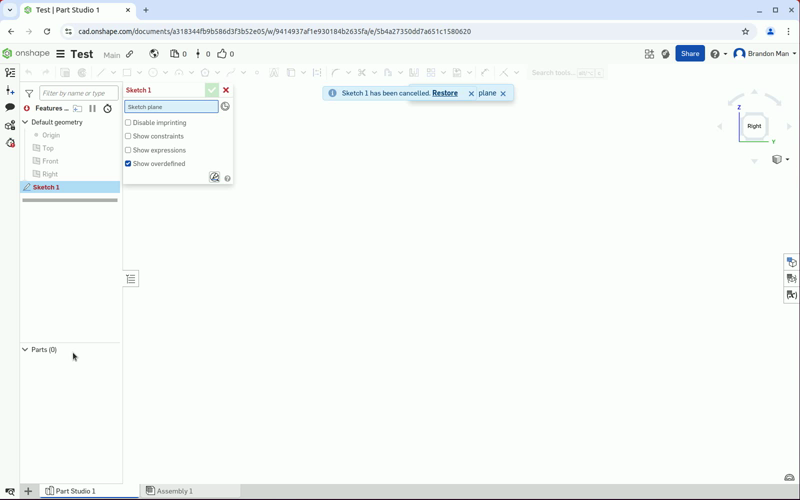
mouse_move(73, 176)
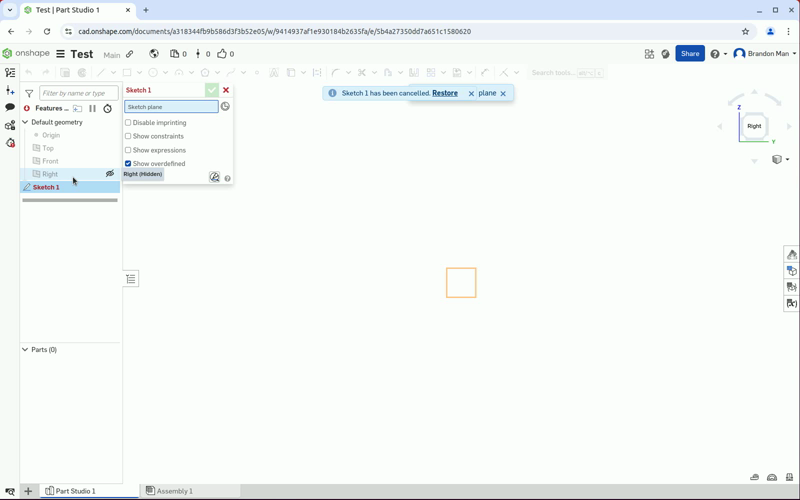
click(73, 176)
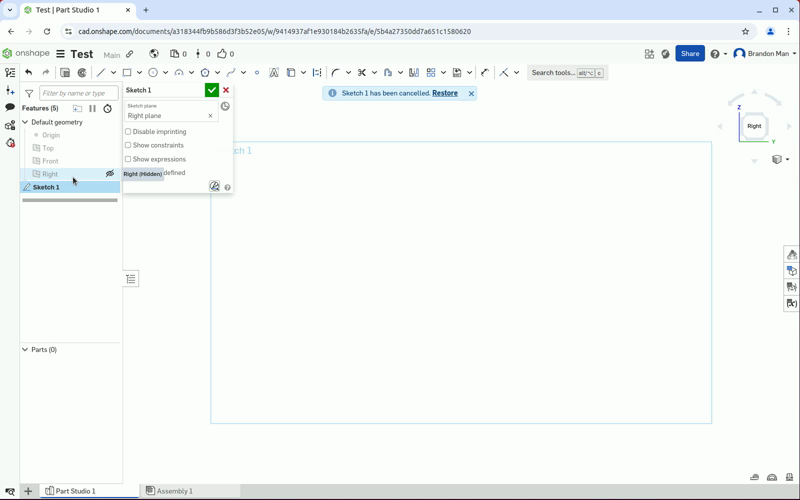
mouse_move(73, 352)
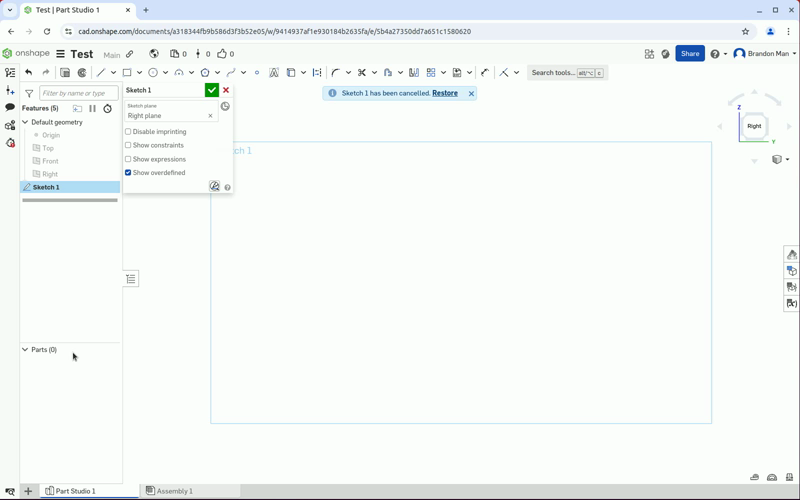
key(y)
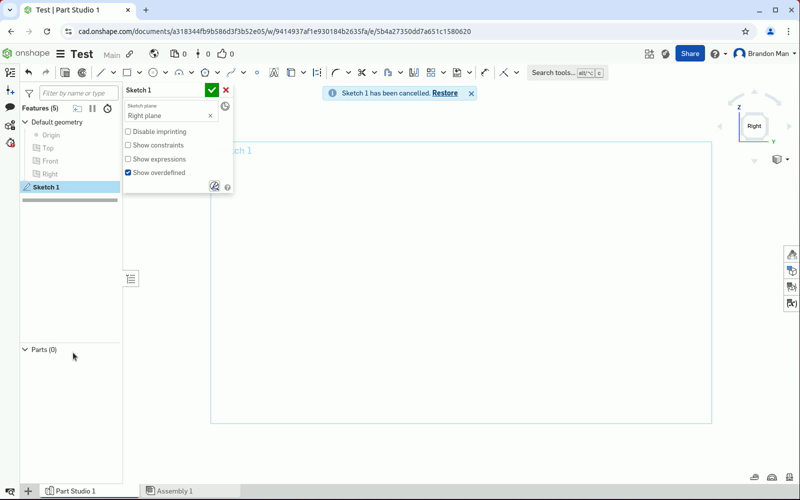
key(l)
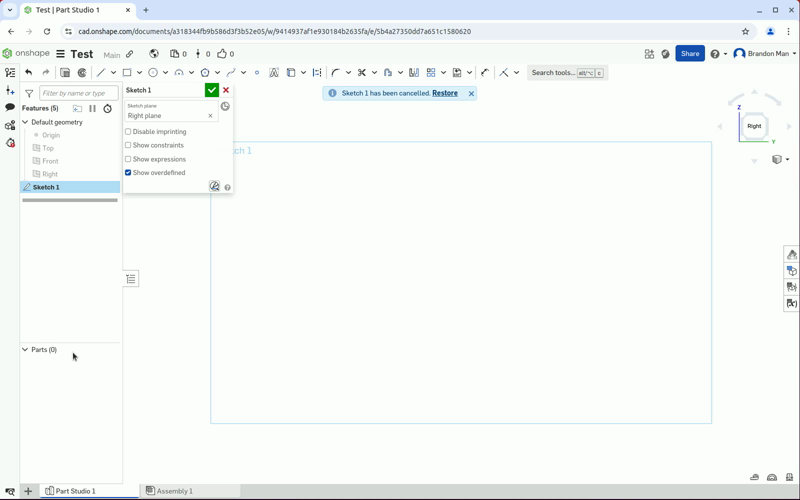
key_down(shift)
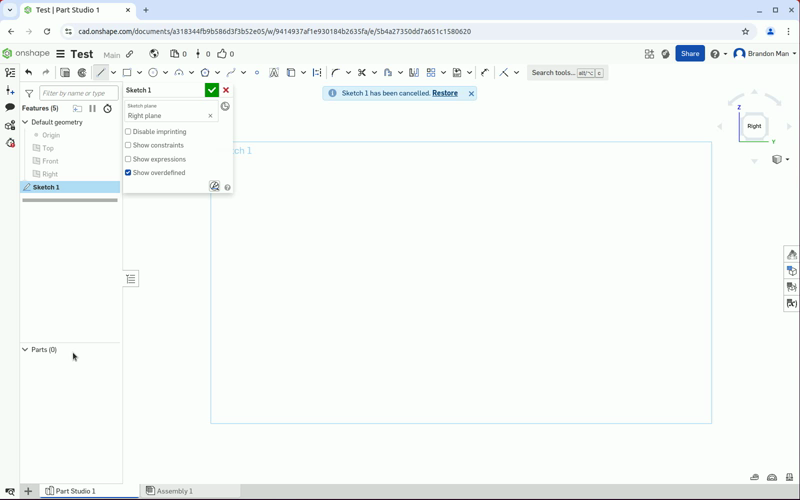
mouse_move(401, 282)
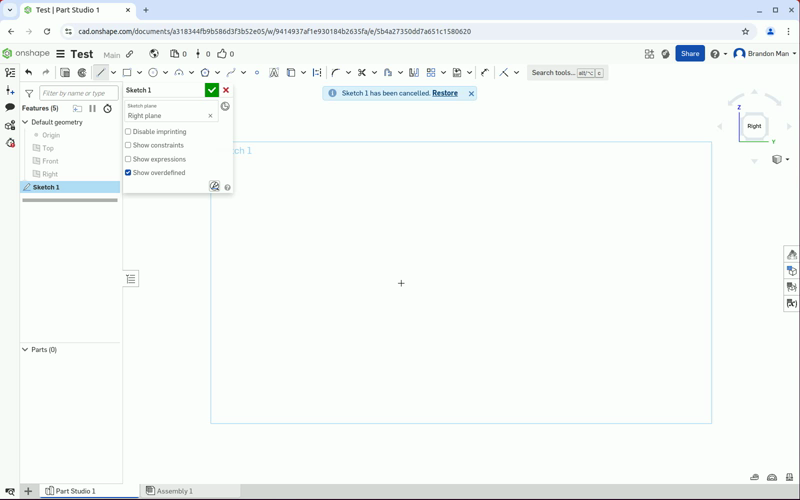
click(401, 282)
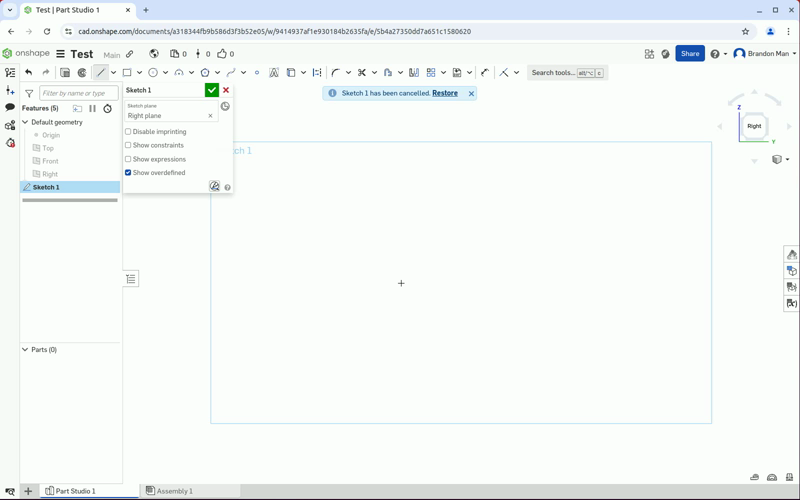
key_up(shift)
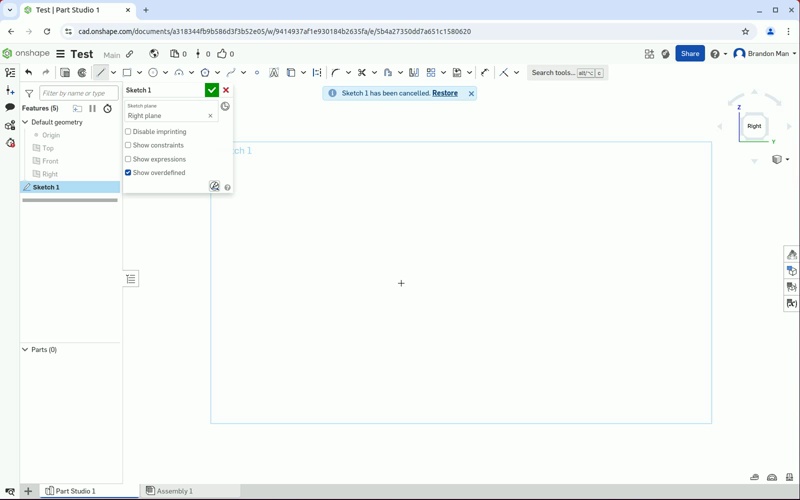
key_down(shift)
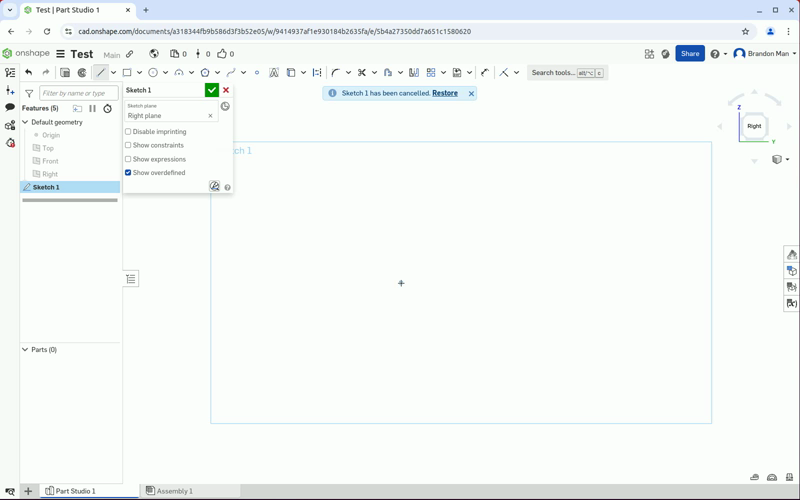
mouse_move(431, 282)
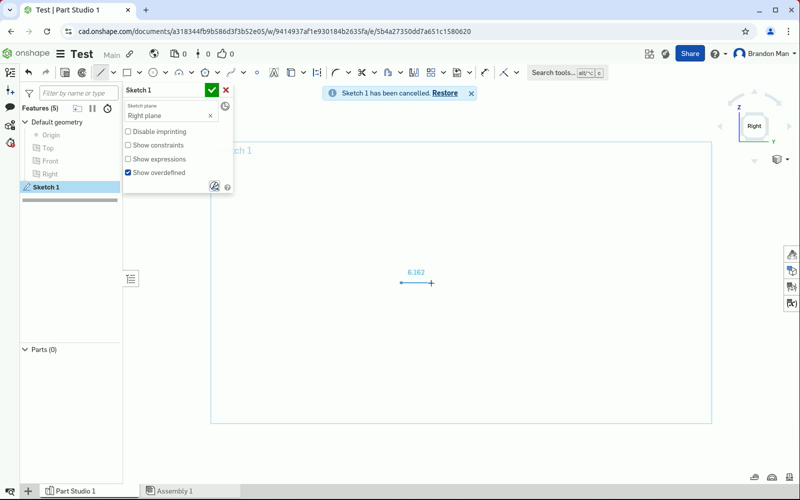
mouse_move(414, 282)
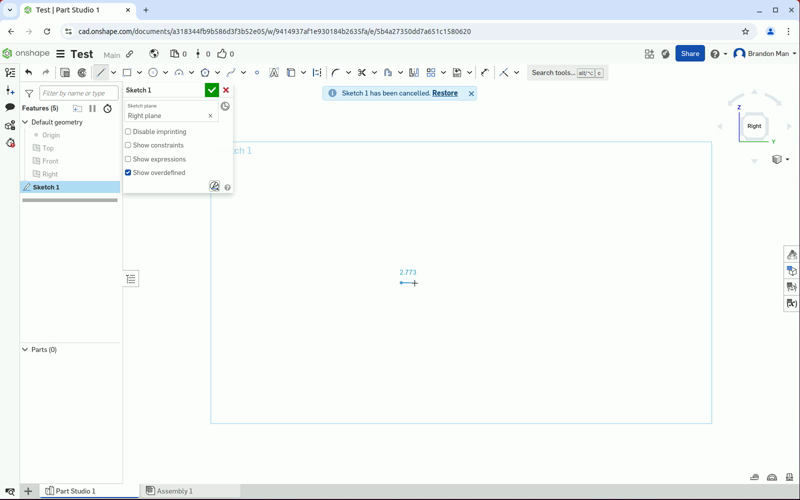
click(414, 282)
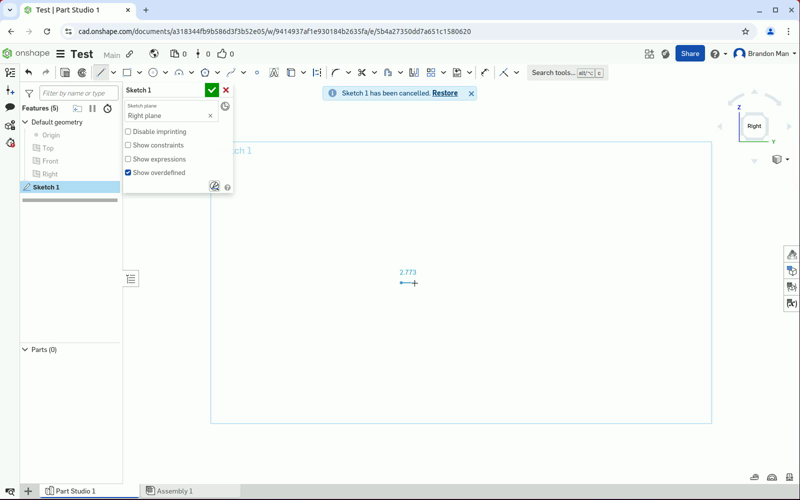
key_up(shift)
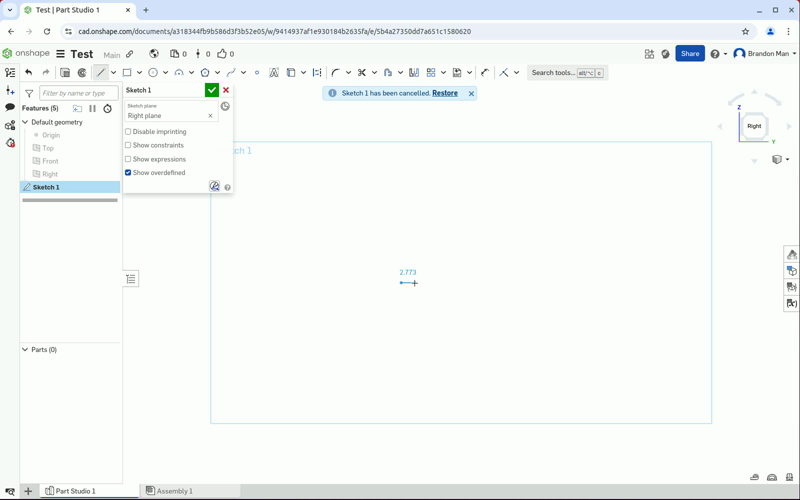
key_down(shift)
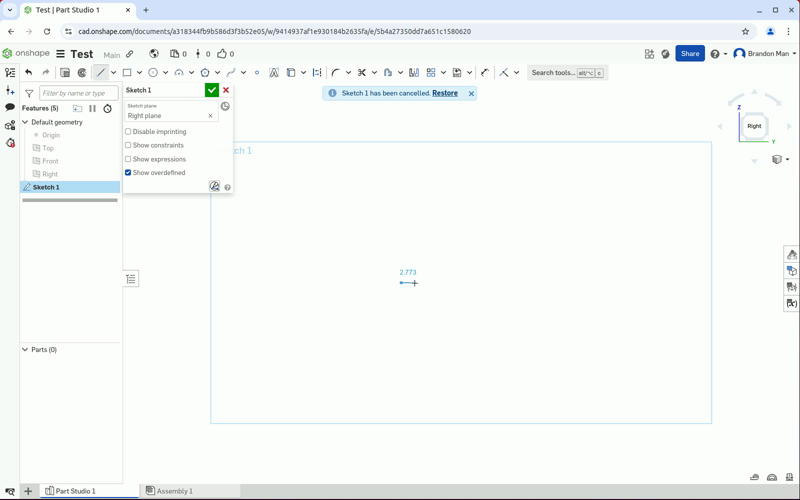
mouse_move(444, 282)
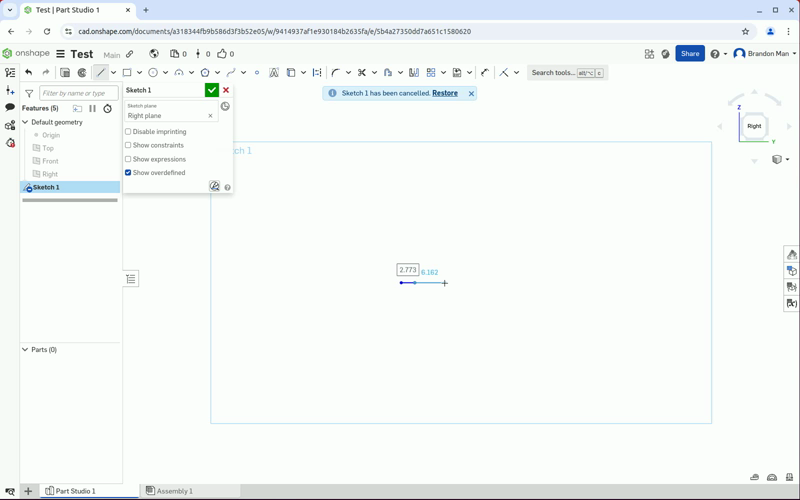
mouse_move(414, 274)
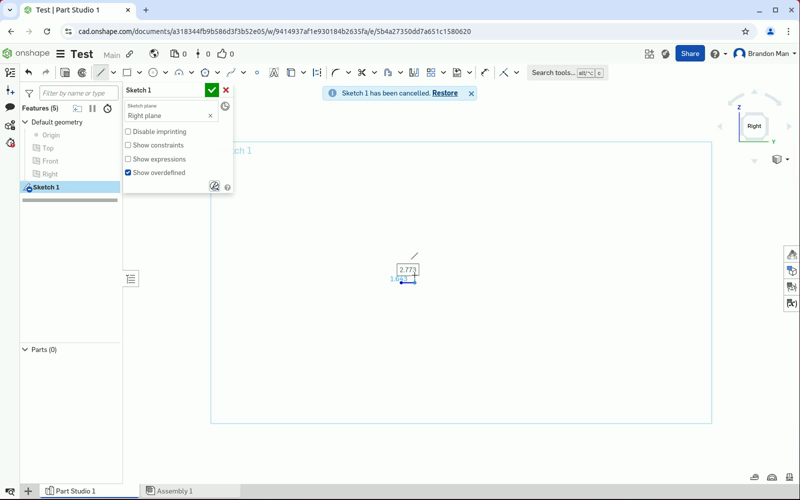
click(414, 274)
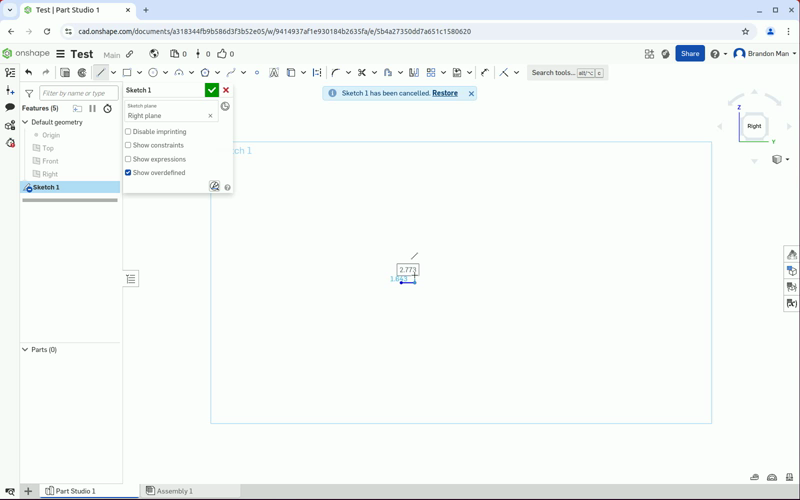
key_up(shift)
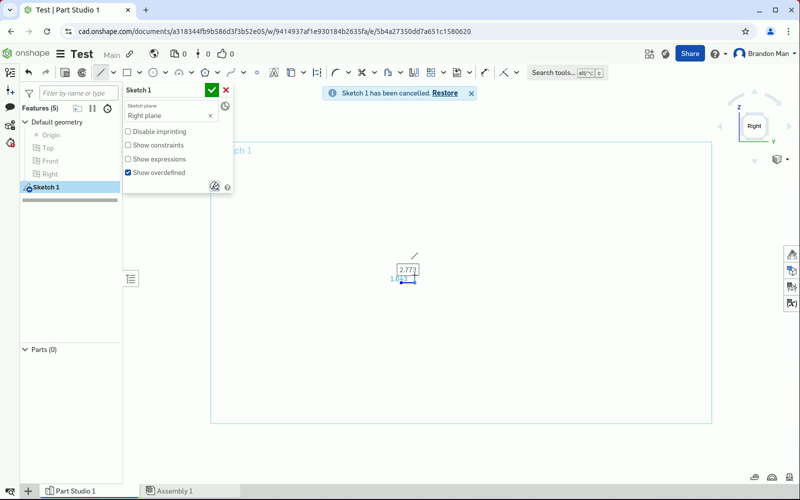
key_down(shift)
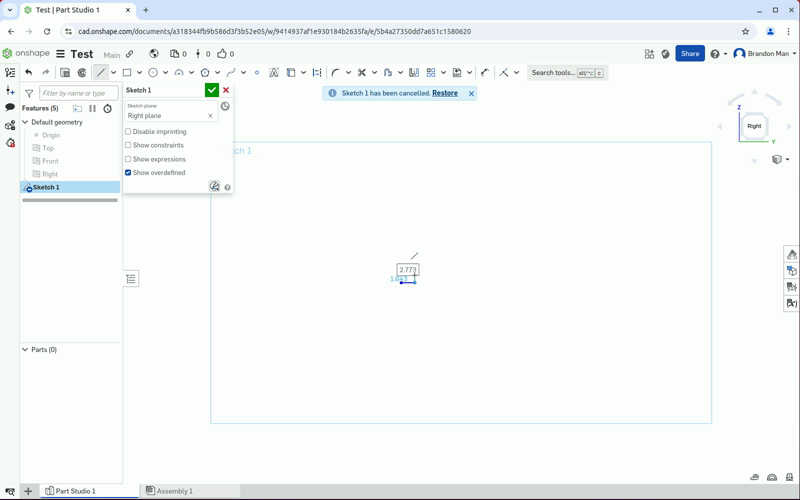
mouse_move(444, 274)
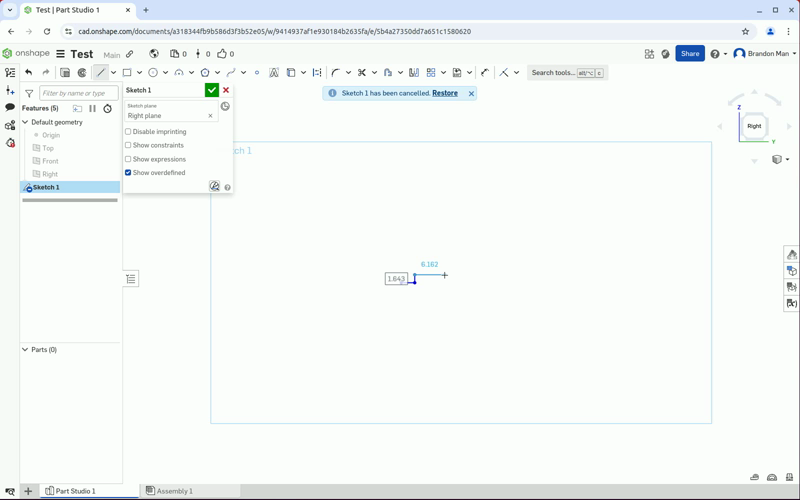
mouse_move(449, 274)
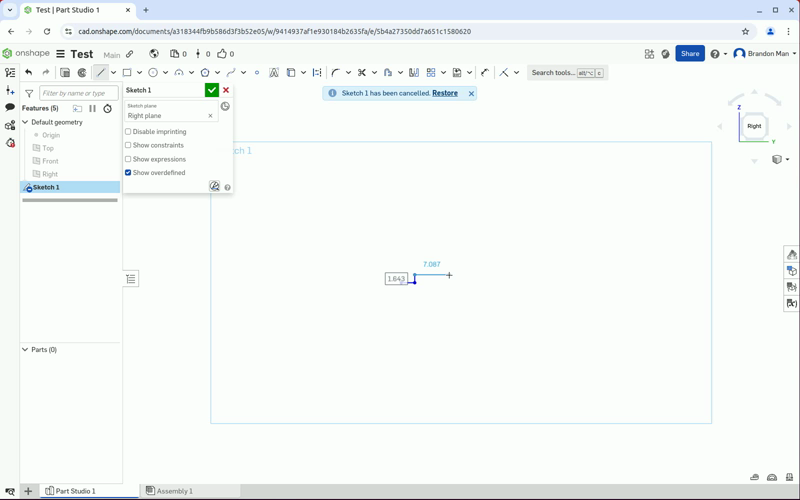
click(449, 274)
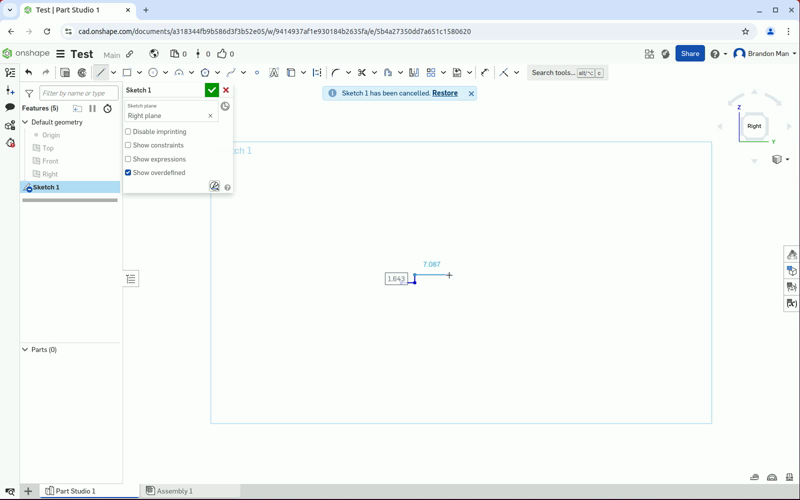
key_up(shift)
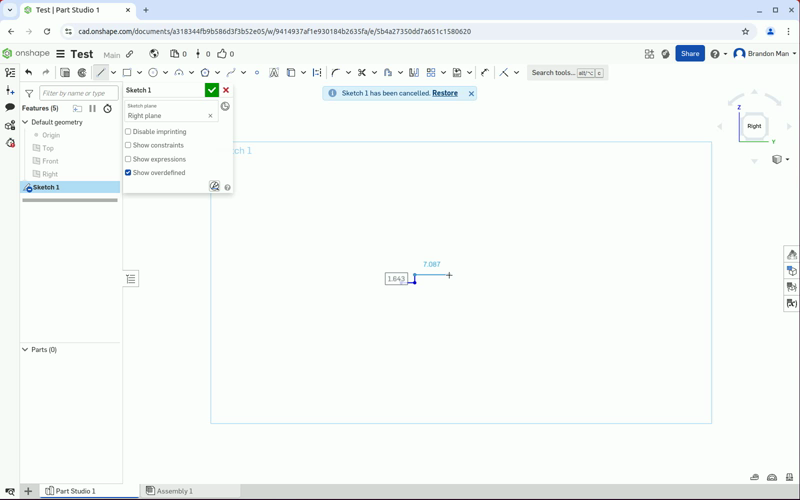
key_down(shift)
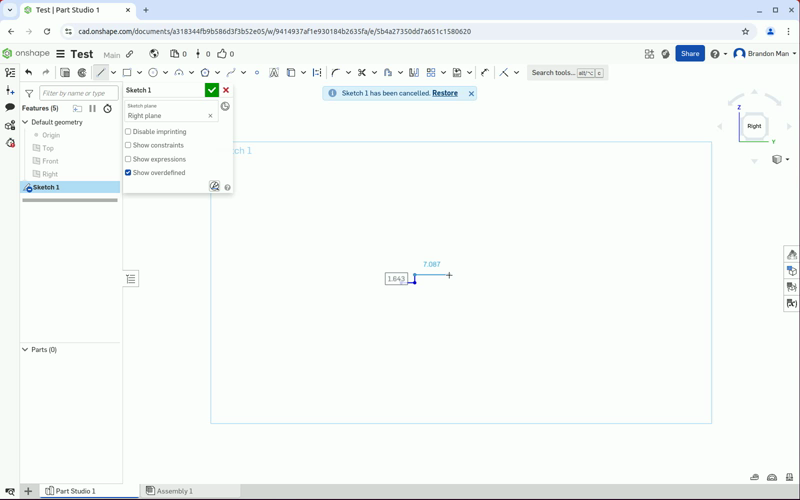
mouse_move(479, 274)
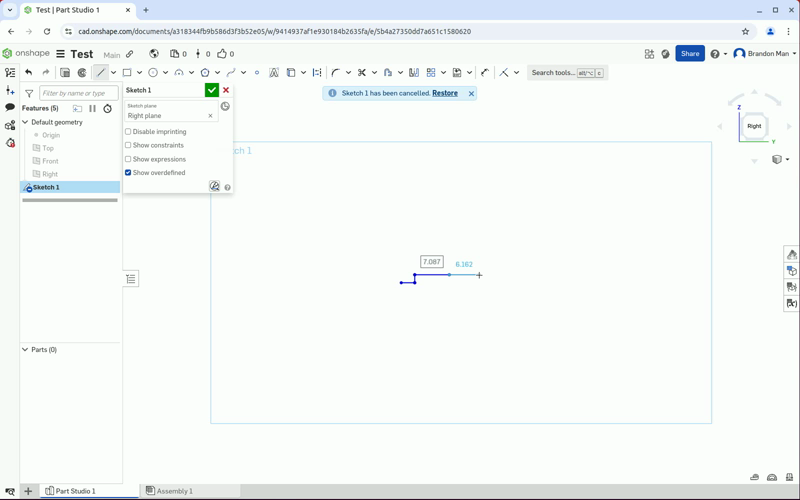
mouse_move(449, 282)
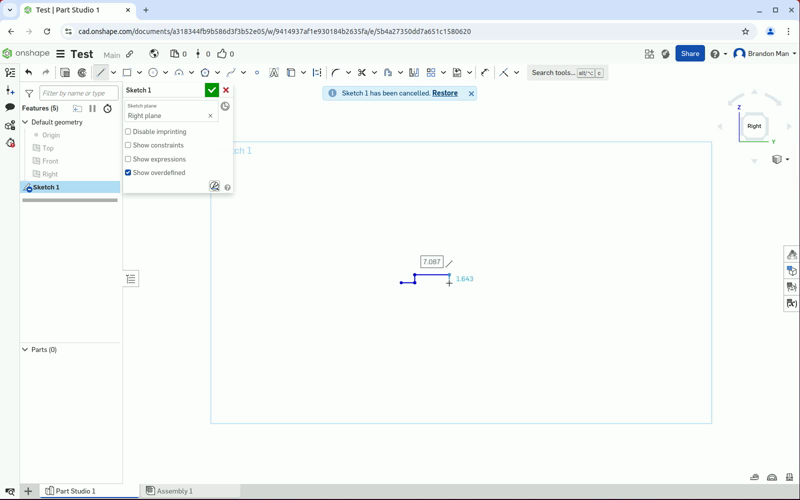
click(449, 282)
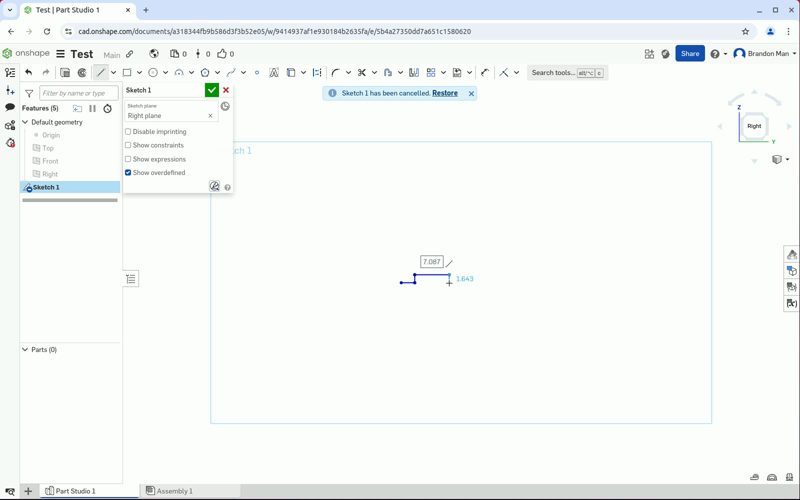
key_up(shift)
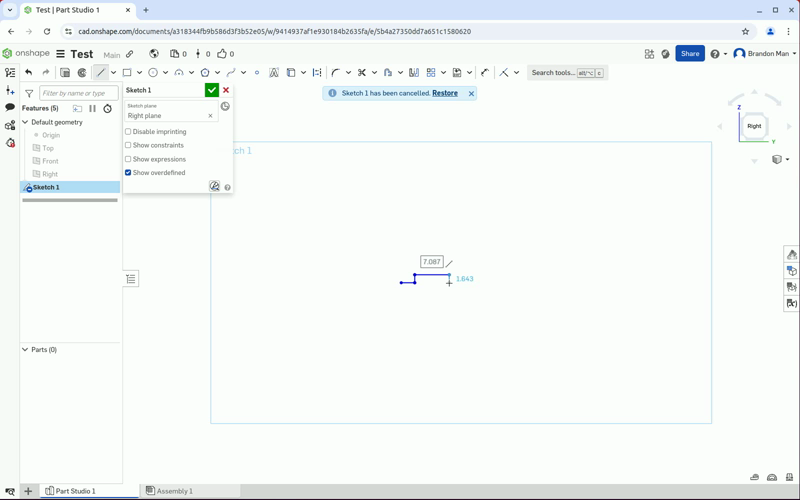
key_down(shift)
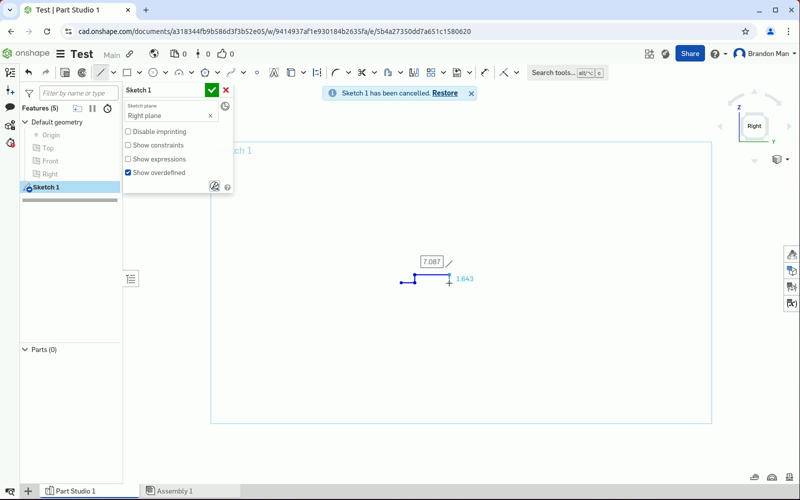
mouse_move(479, 282)
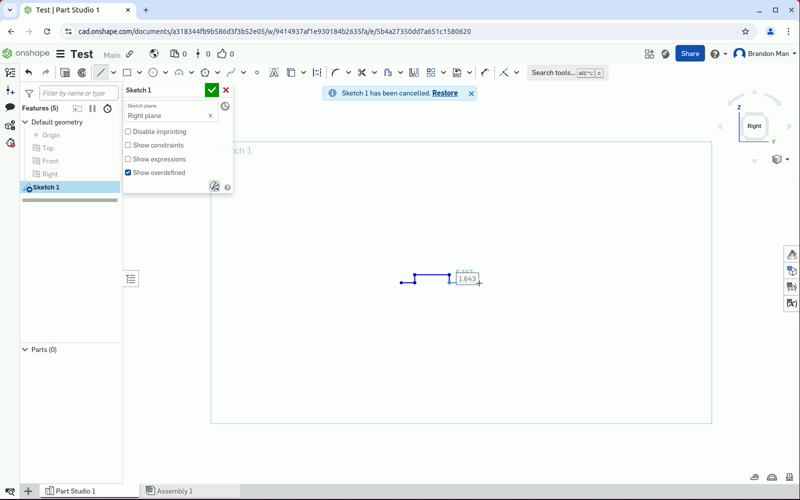
mouse_move(462, 282)
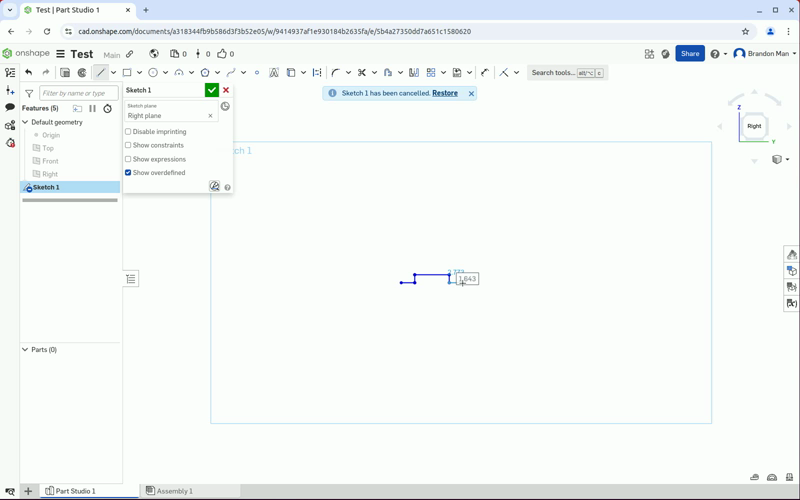
click(462, 282)
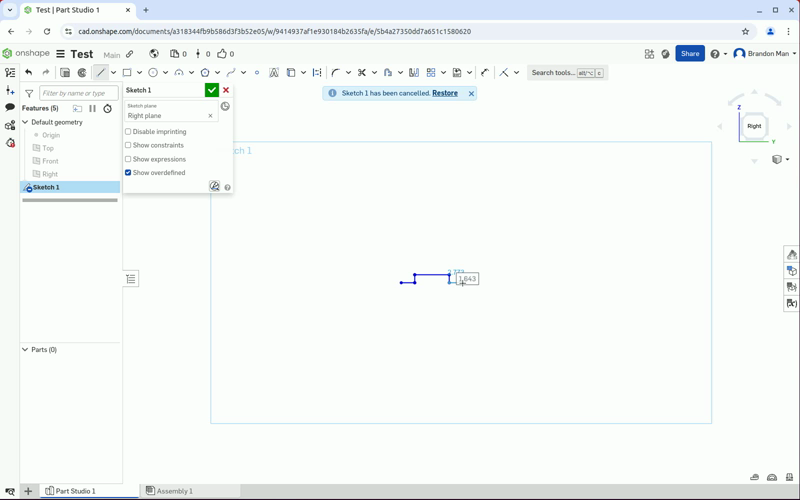
key_up(shift)
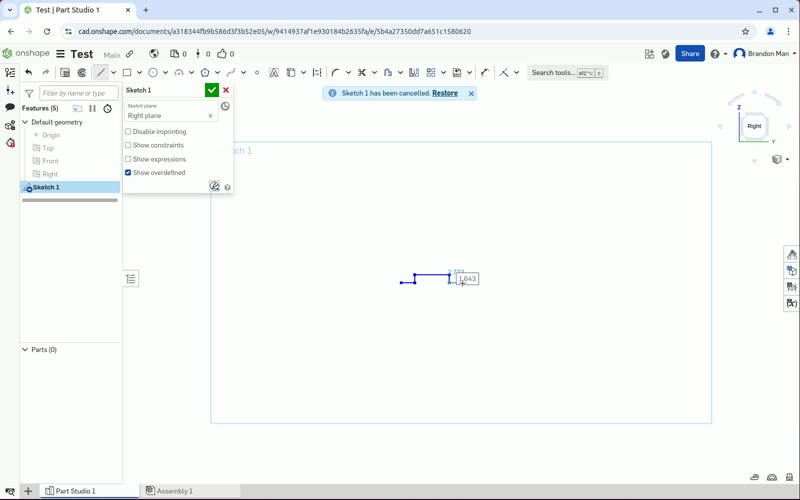
key_down(shift)
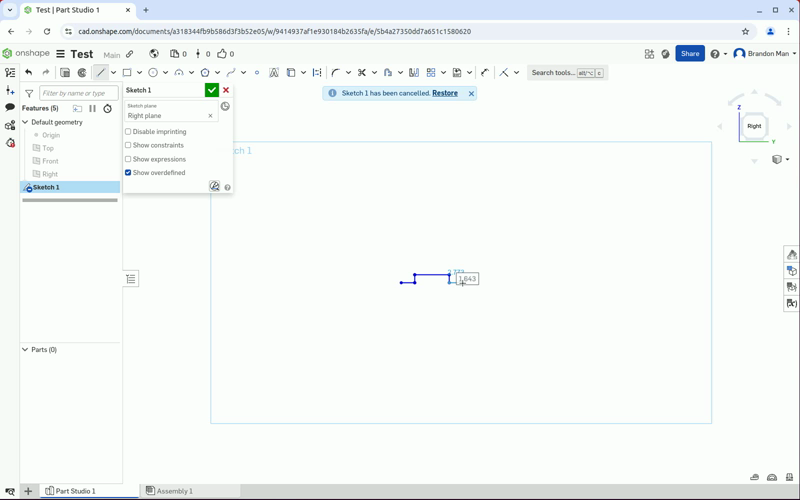
mouse_move(492, 282)
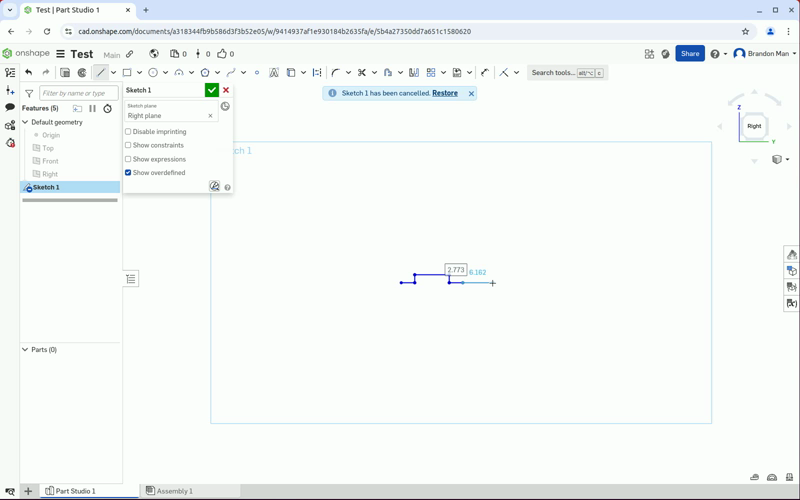
mouse_move(462, 260)
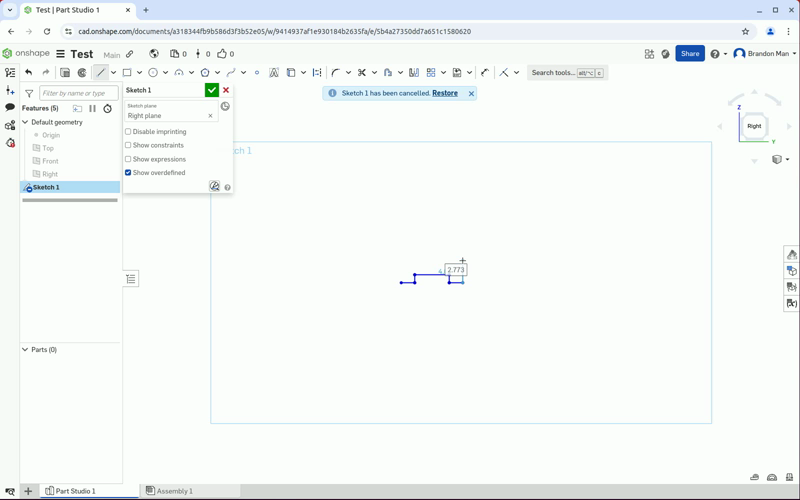
click(462, 260)
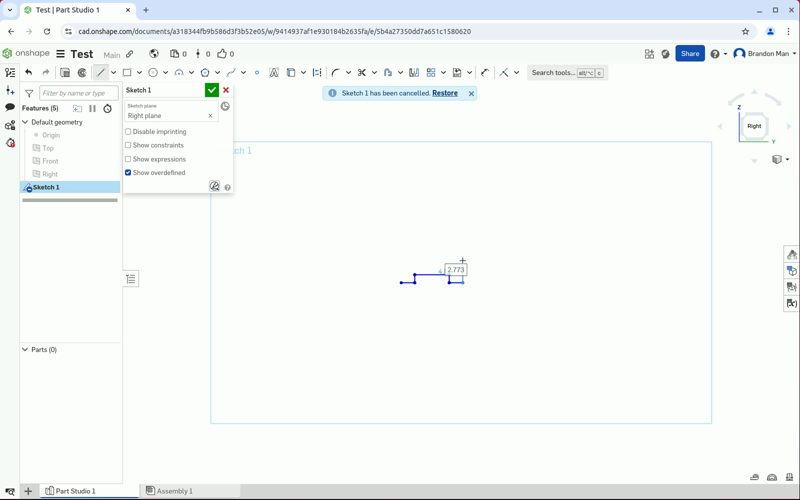
key_up(shift)
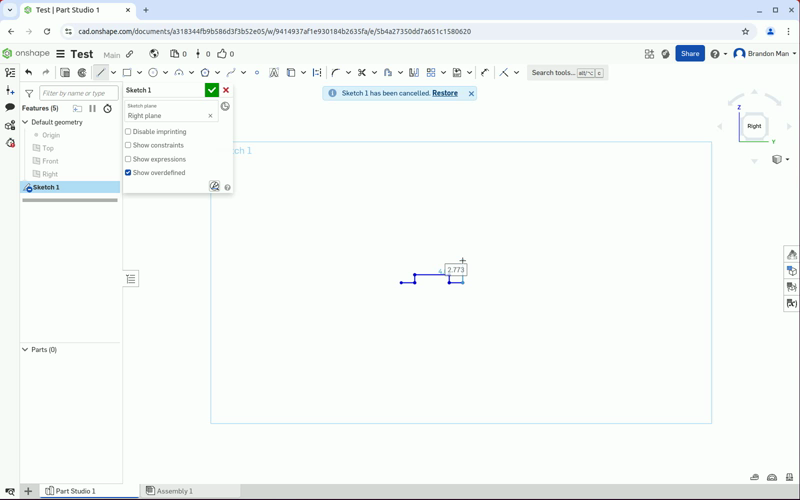
key_down(shift)
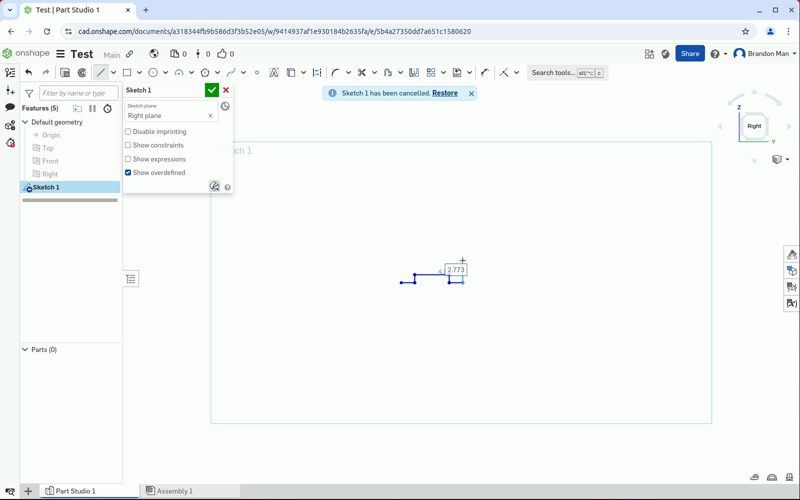
mouse_move(492, 260)
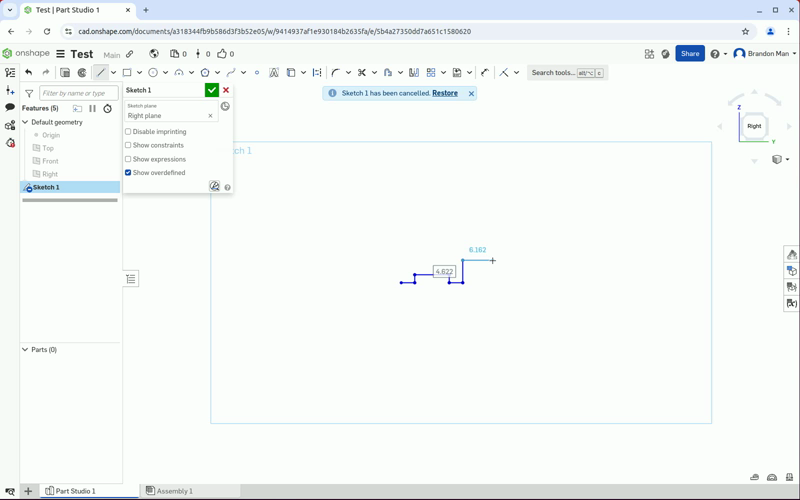
mouse_move(449, 260)
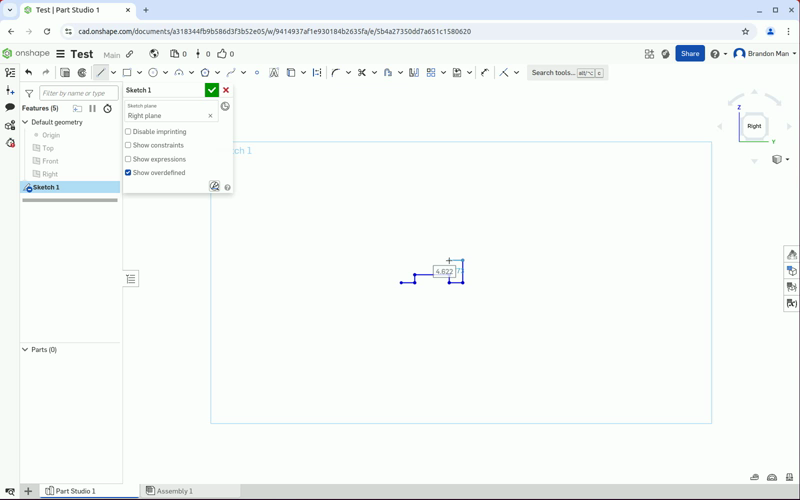
click(449, 260)
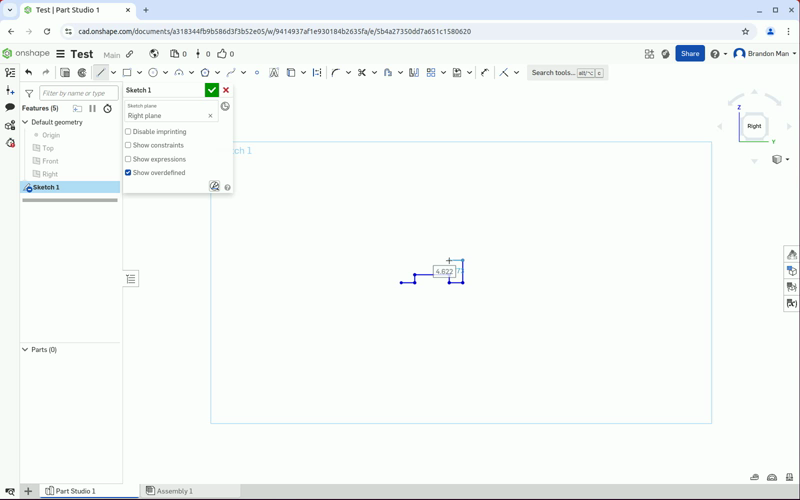
key_up(shift)
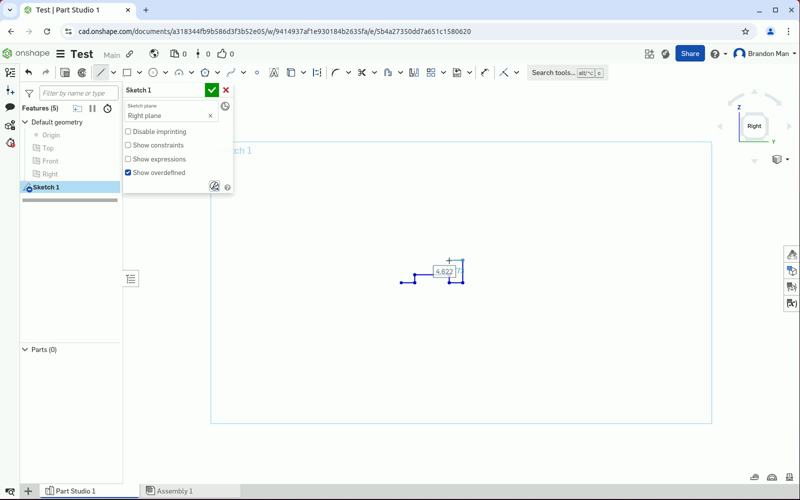
key_down(shift)
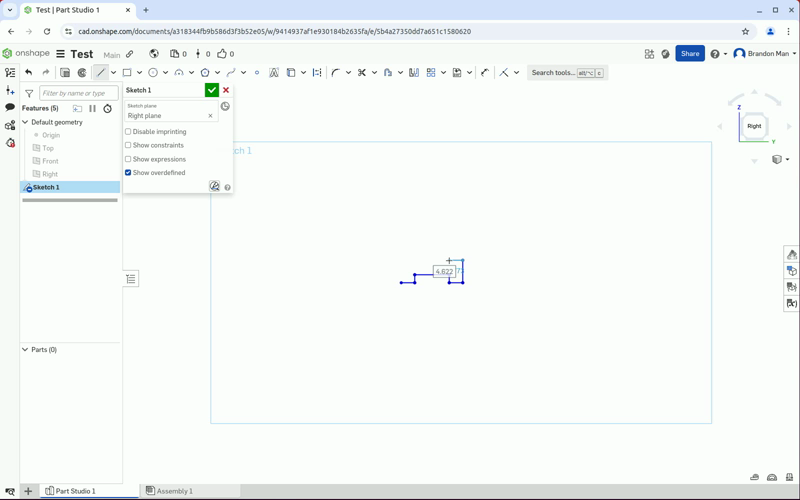
mouse_move(479, 260)
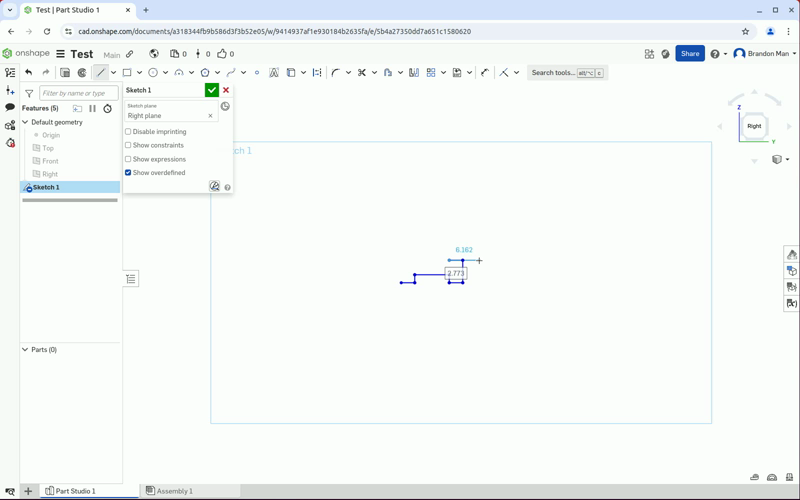
mouse_move(449, 253)
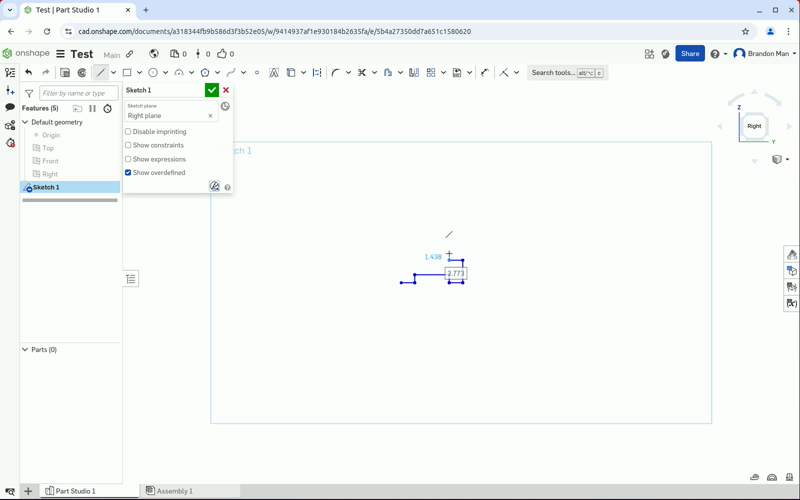
scroll(6)
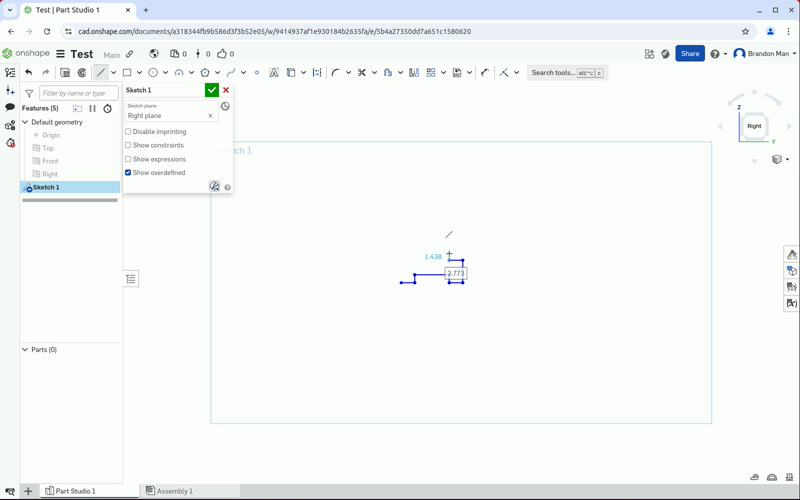
scroll(6)
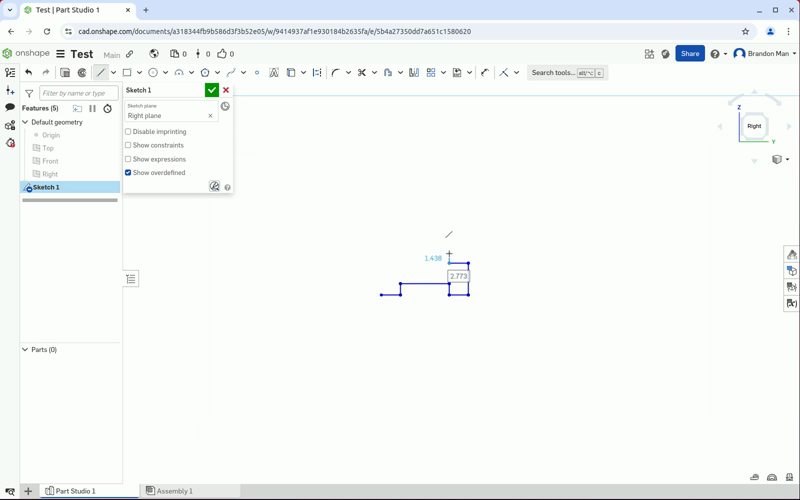
scroll(6)
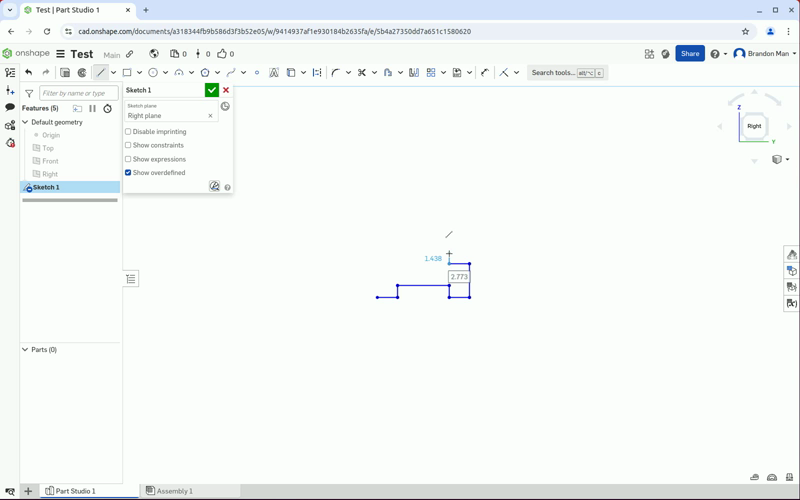
scroll(6)
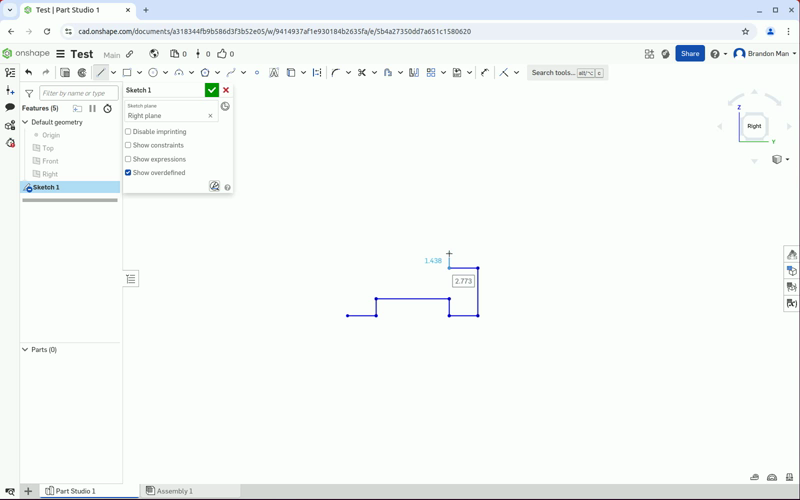
scroll(6)
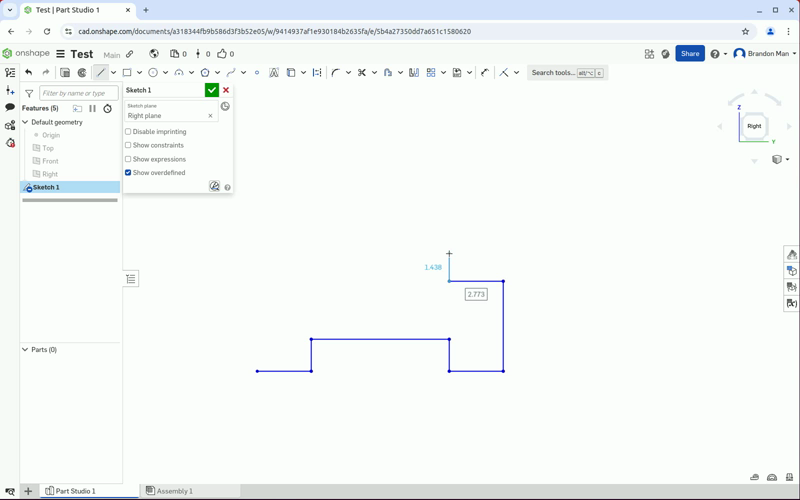
scroll(6)
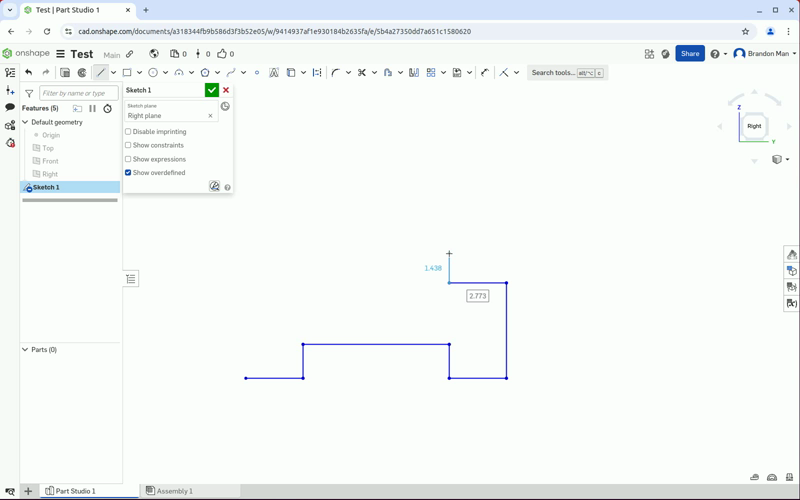
scroll(6)
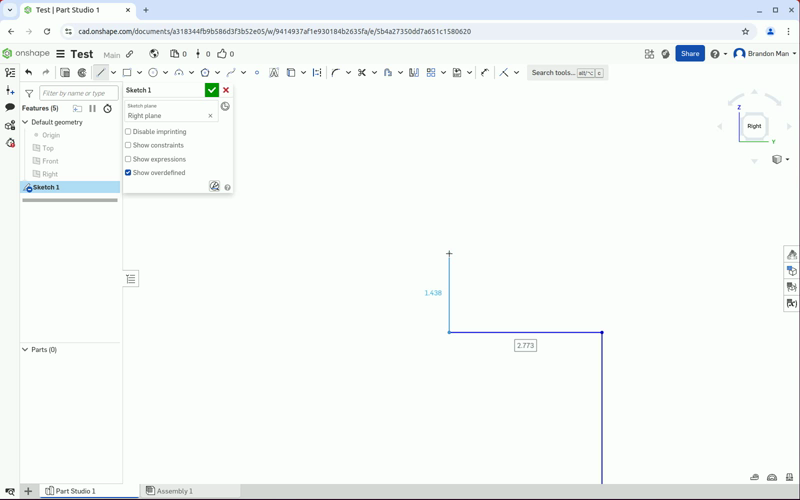
click(449, 253)
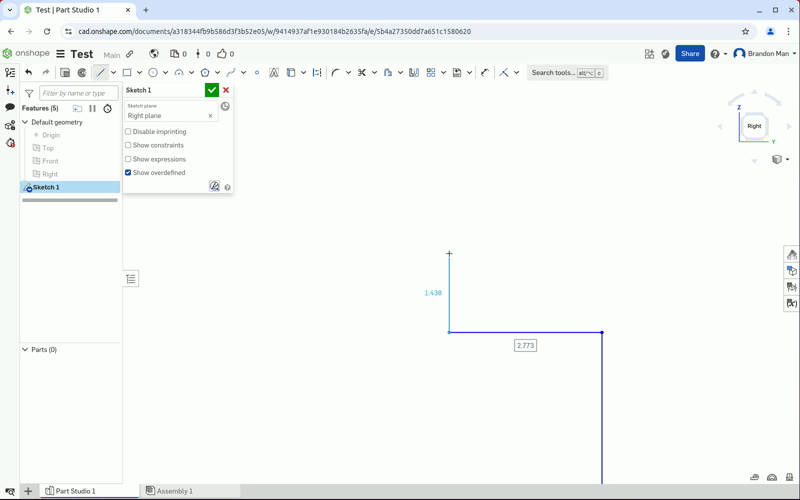
scroll(-6)
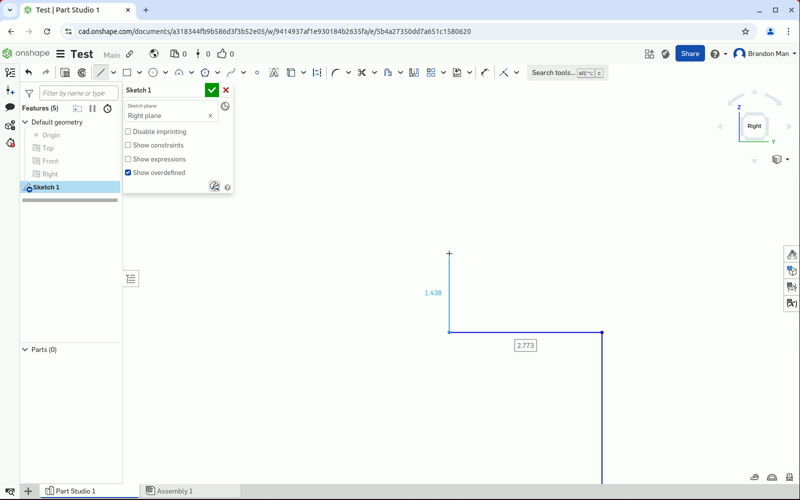
scroll(-6)
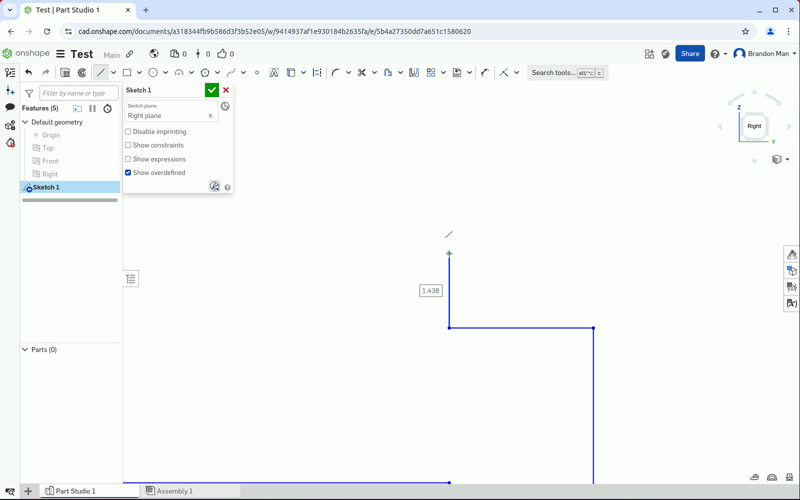
scroll(-6)
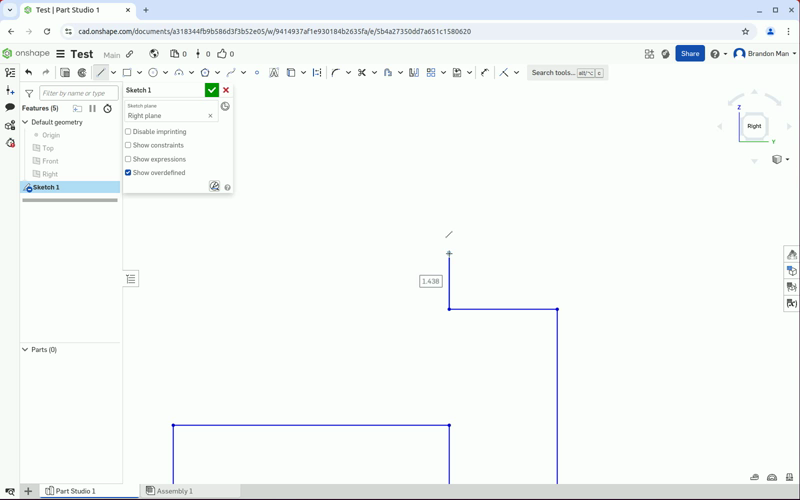
scroll(-6)
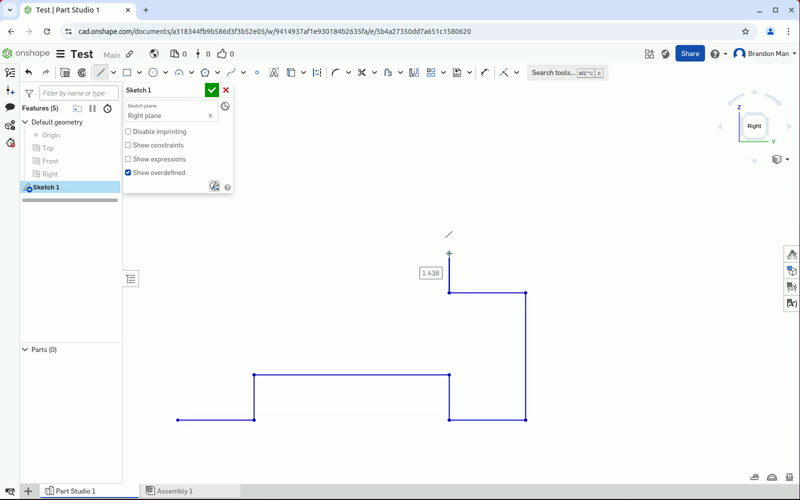
scroll(-6)
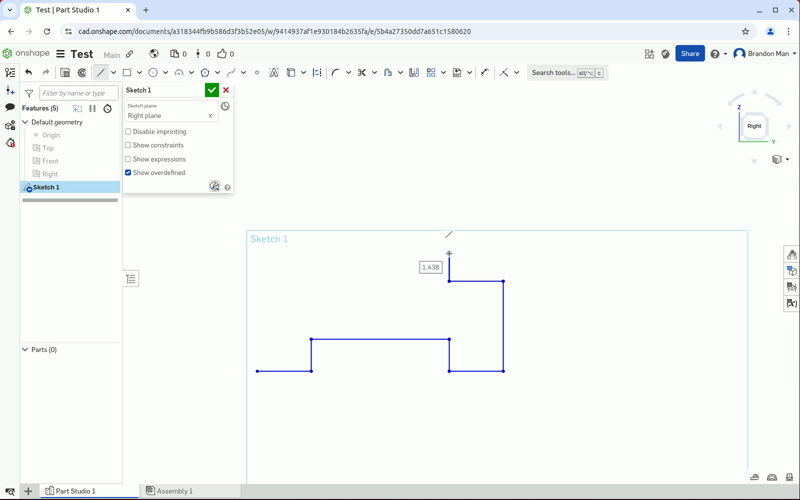
scroll(-6)
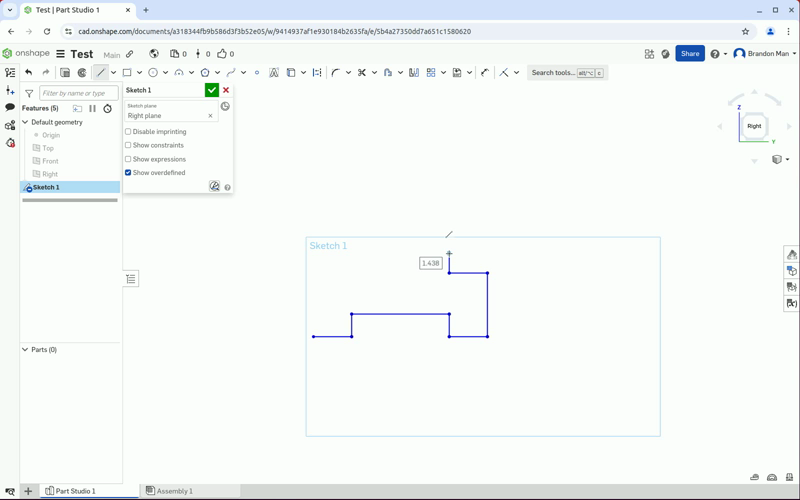
scroll(-6)
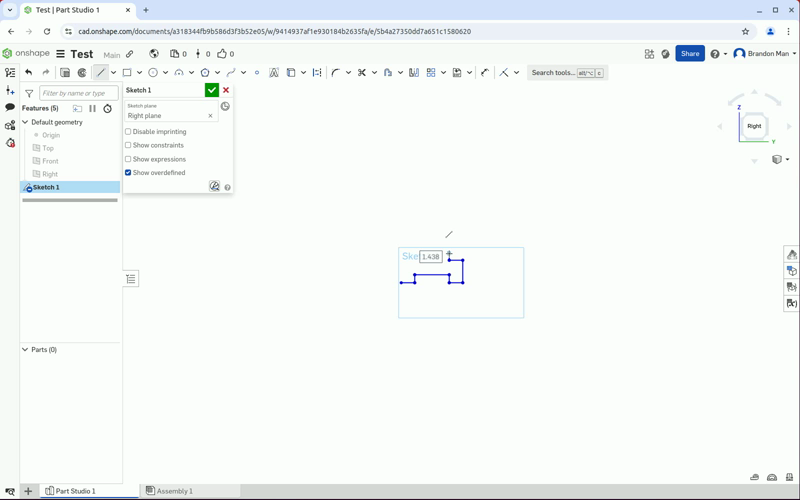
key_up(shift)
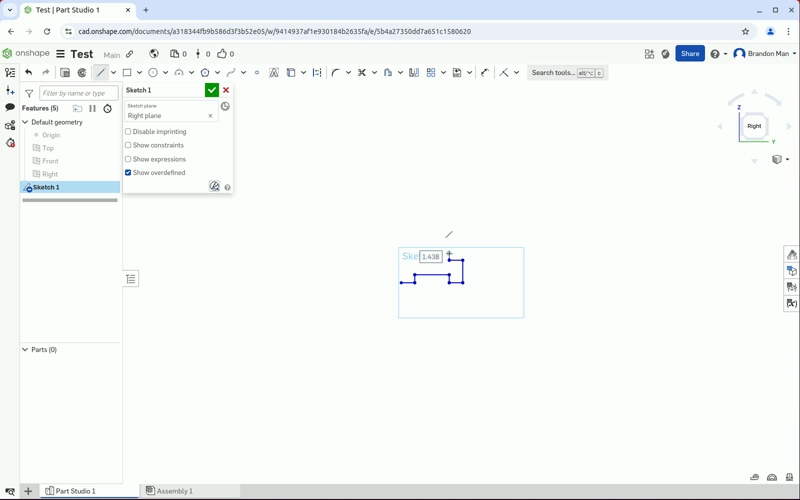
key_down(shift)
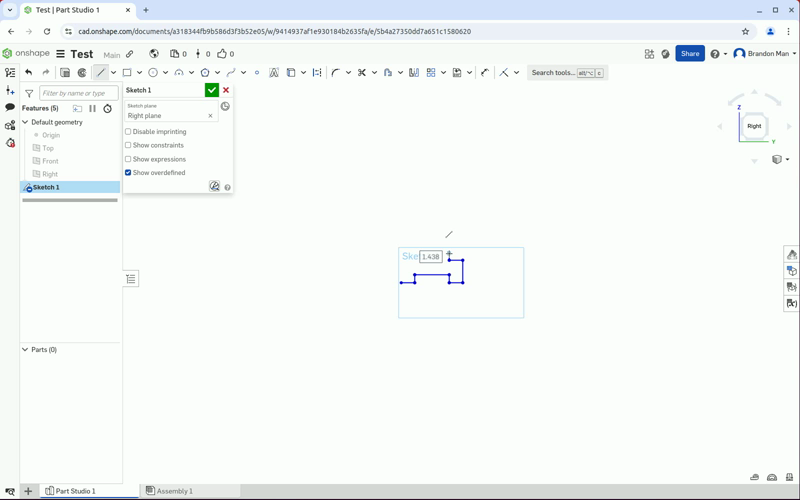
mouse_move(479, 253)
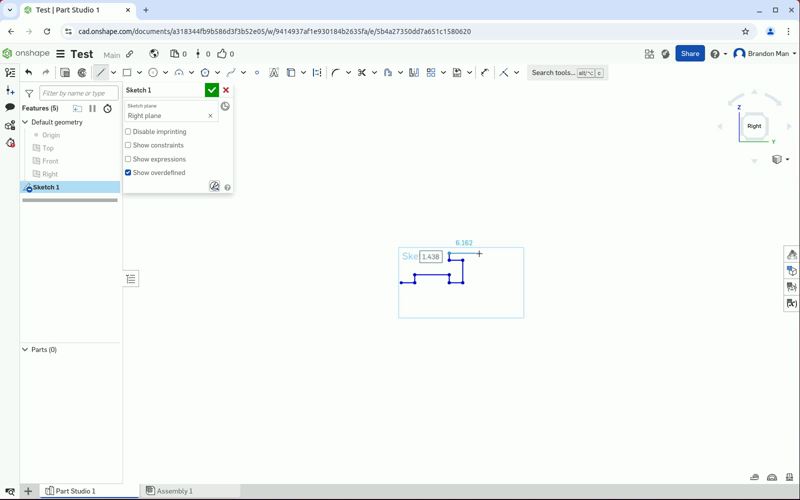
mouse_move(414, 253)
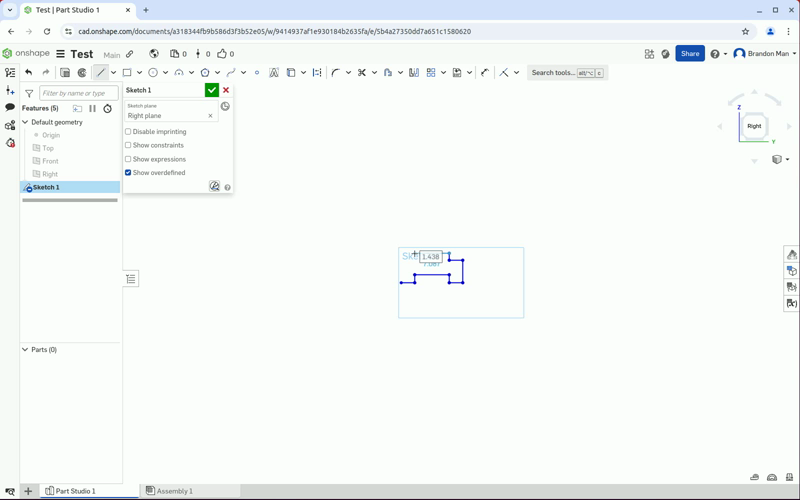
click(414, 253)
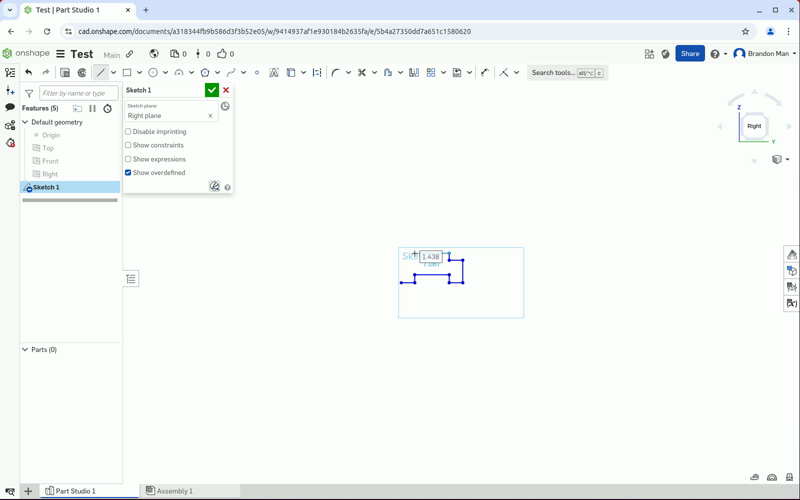
key_up(shift)
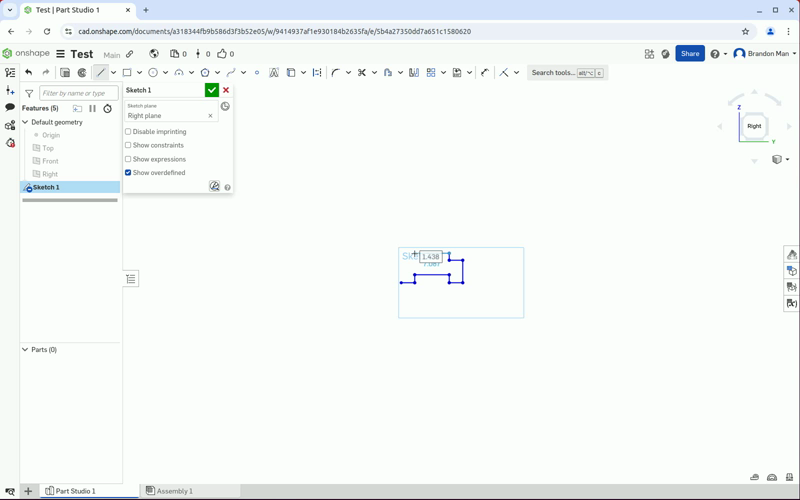
key_down(shift)
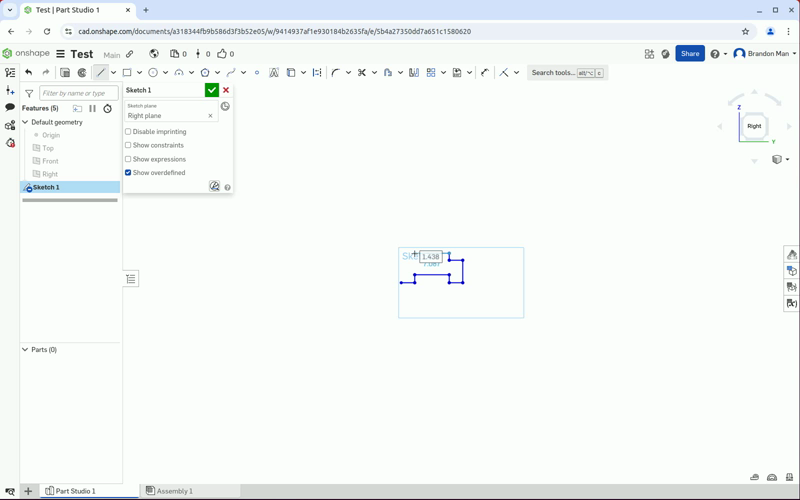
mouse_move(444, 253)
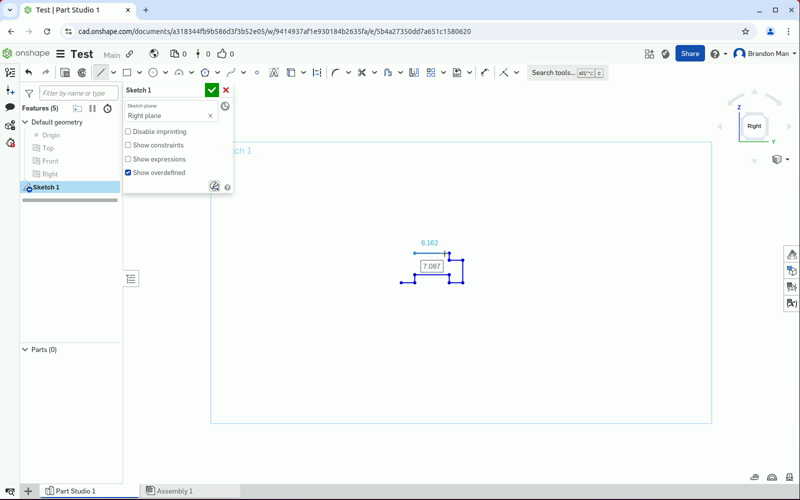
mouse_move(414, 260)
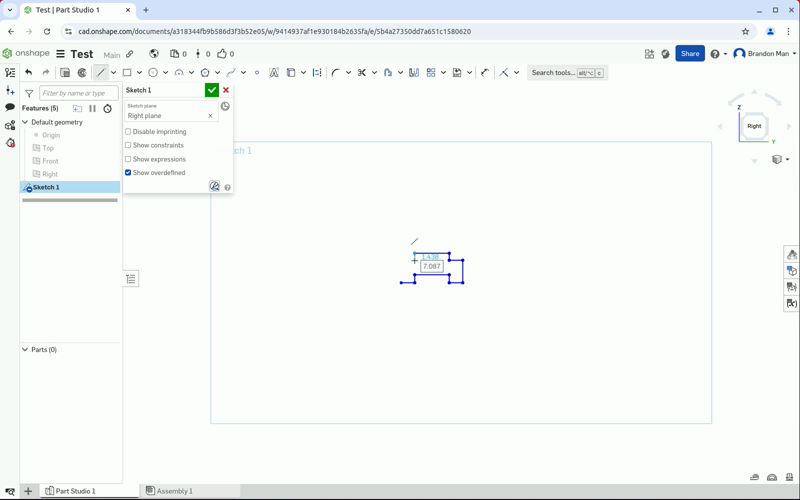
scroll(6)
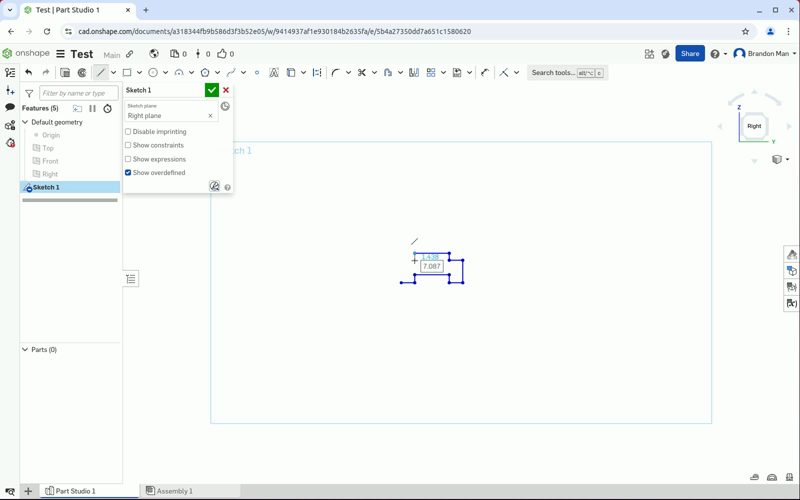
scroll(6)
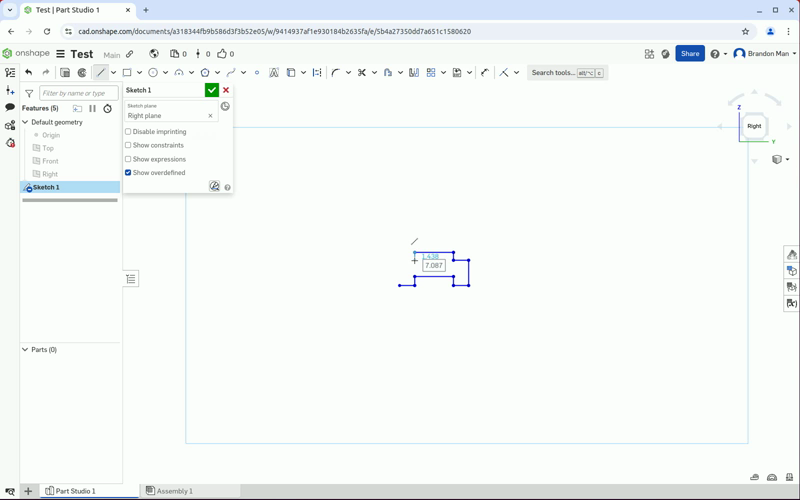
scroll(6)
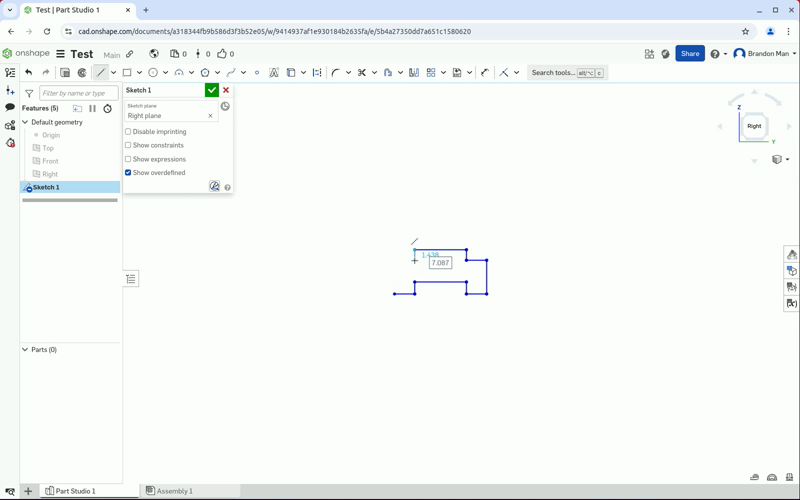
scroll(6)
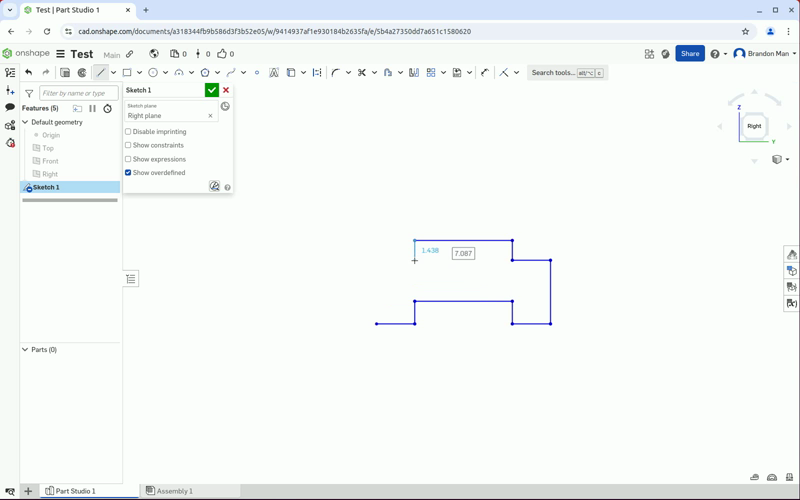
scroll(6)
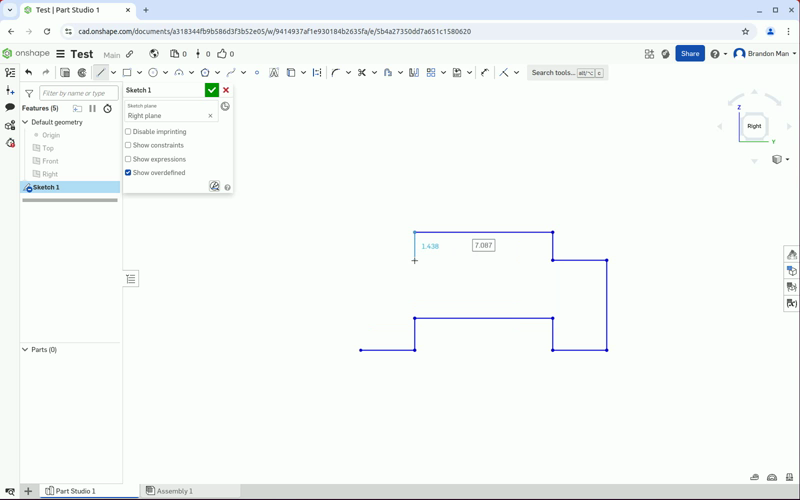
scroll(6)
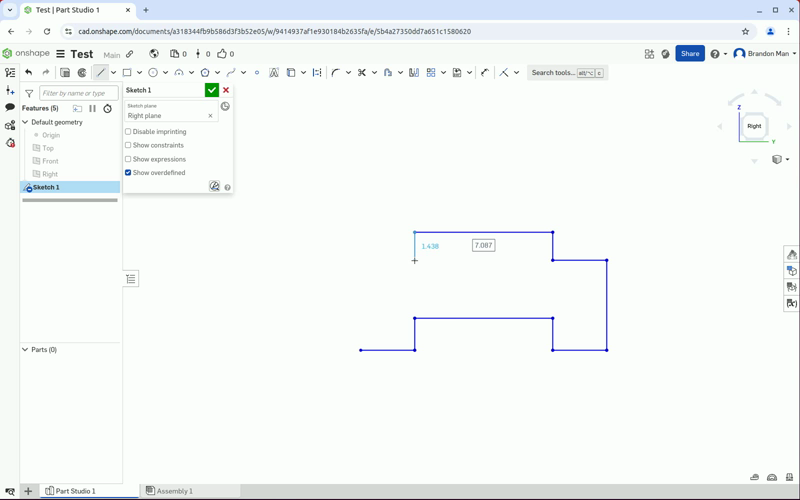
scroll(6)
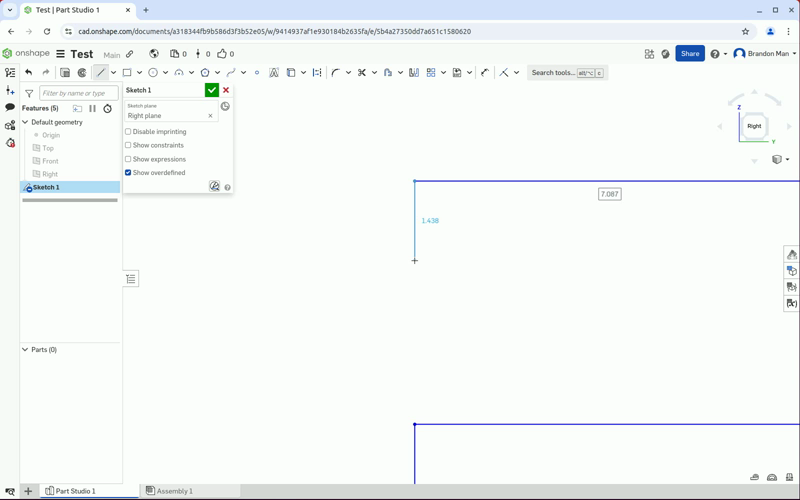
click(414, 260)
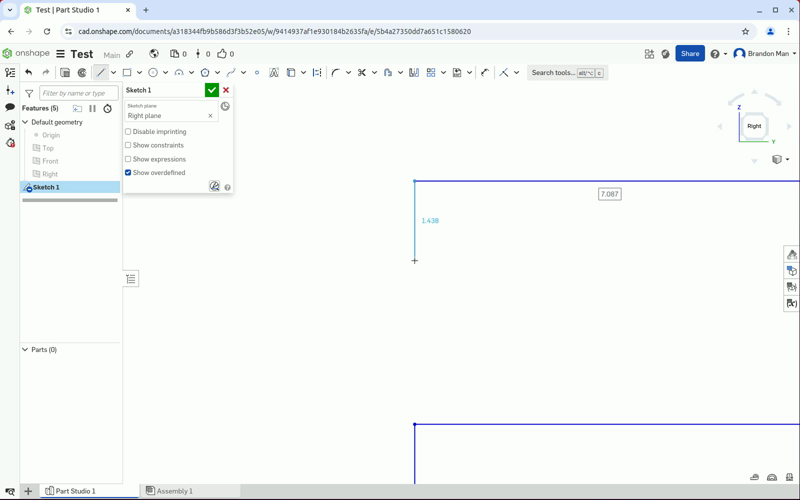
scroll(-6)
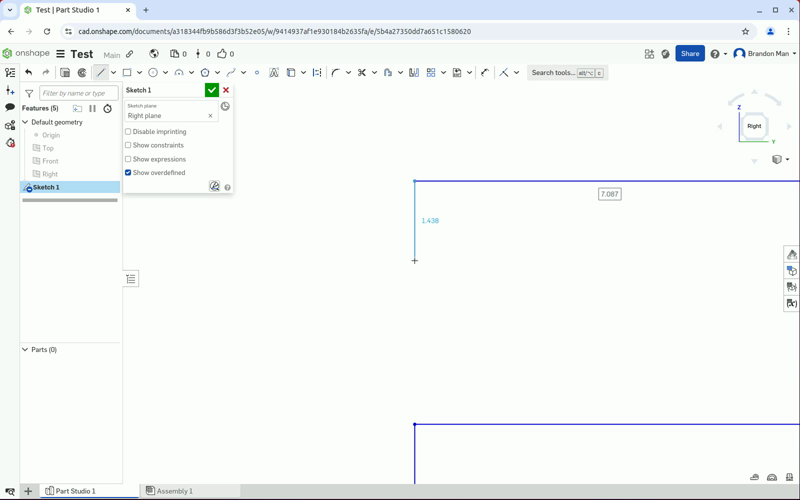
scroll(-6)
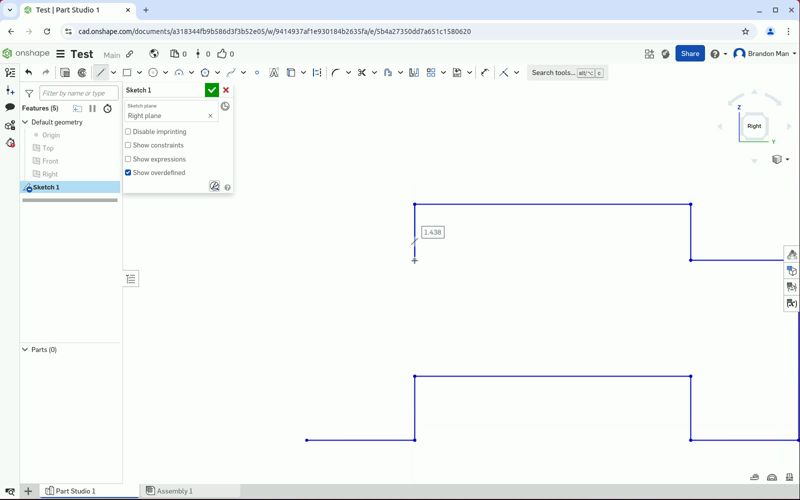
scroll(-6)
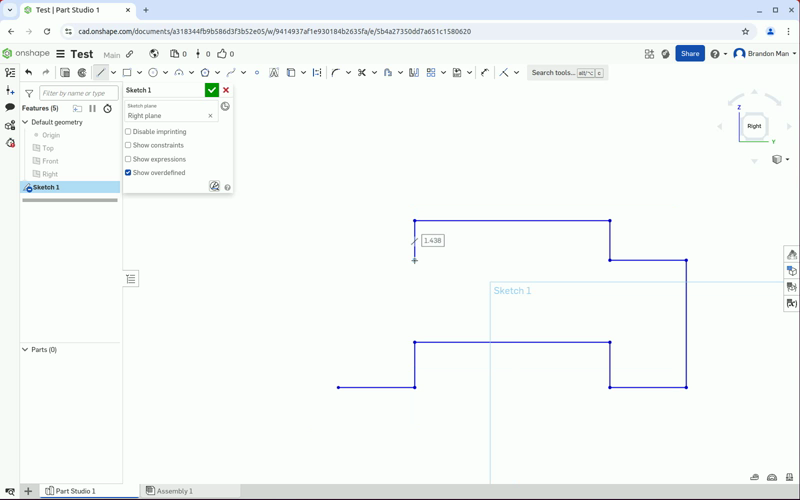
scroll(-6)
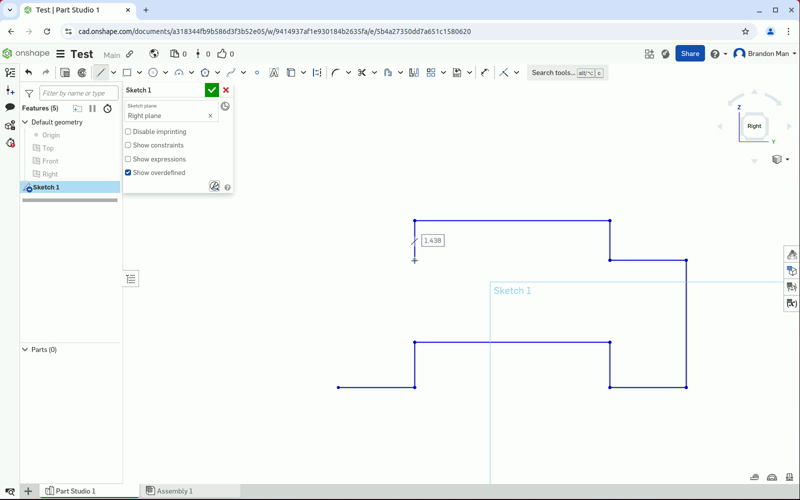
scroll(-6)
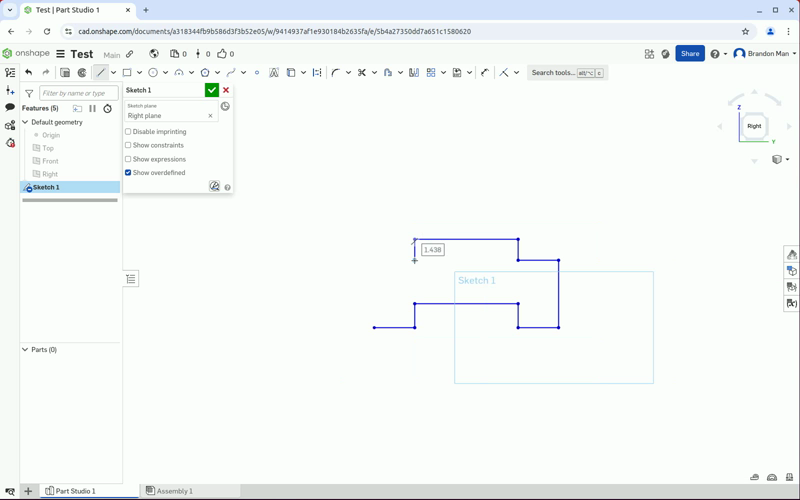
scroll(-6)
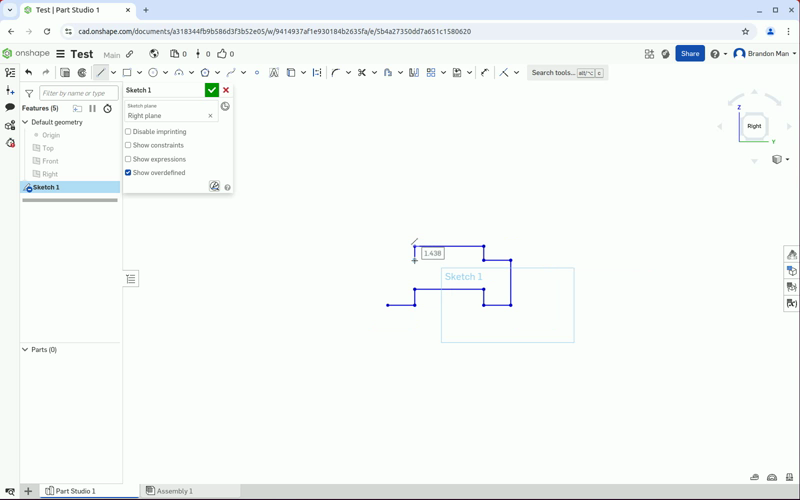
scroll(-6)
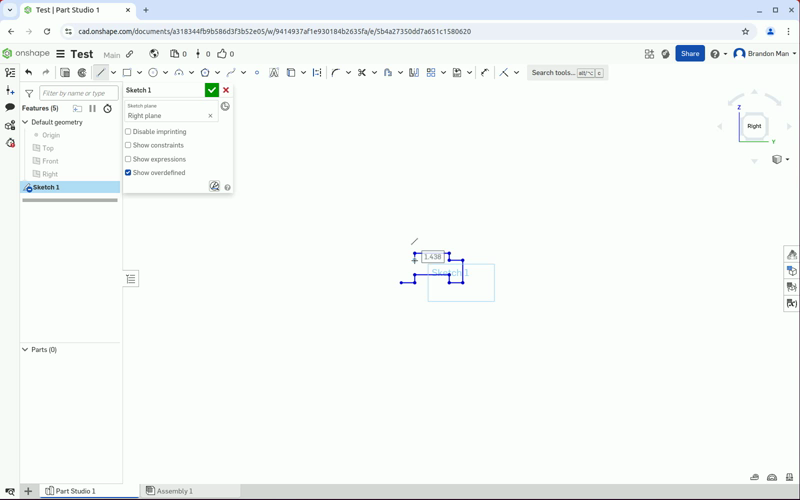
key_up(shift)
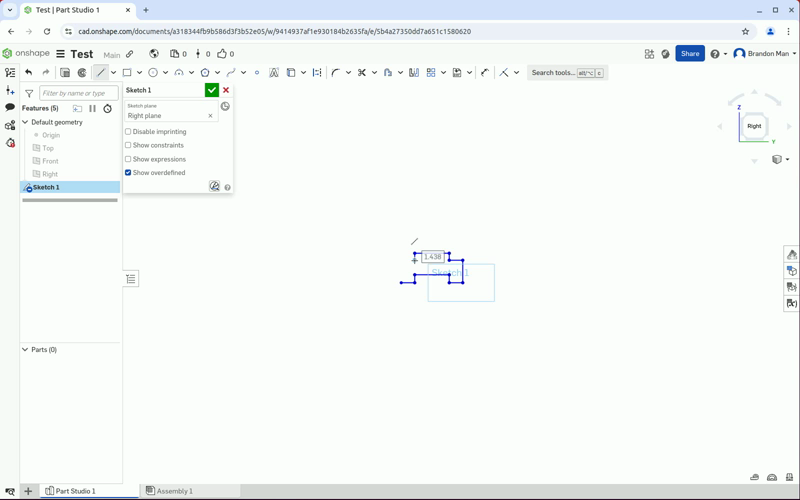
key_down(shift)
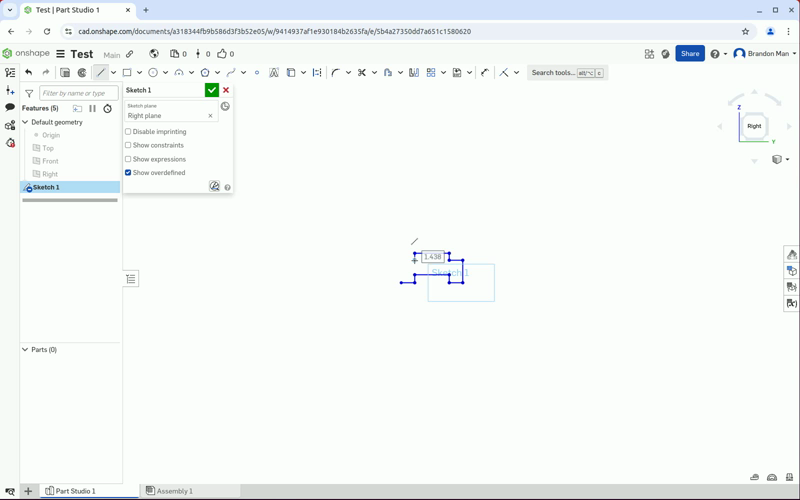
mouse_move(444, 260)
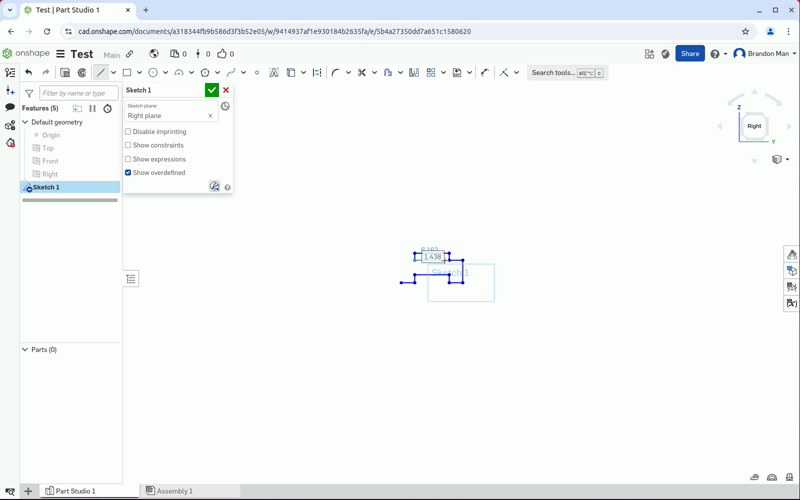
mouse_move(401, 260)
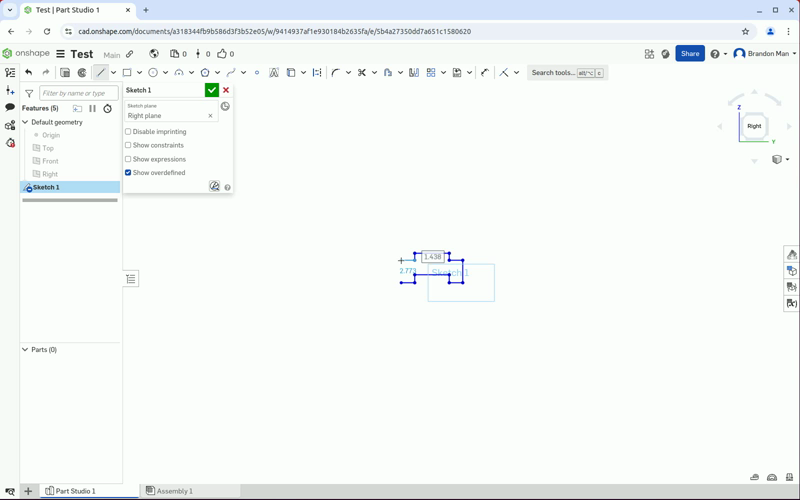
click(401, 260)
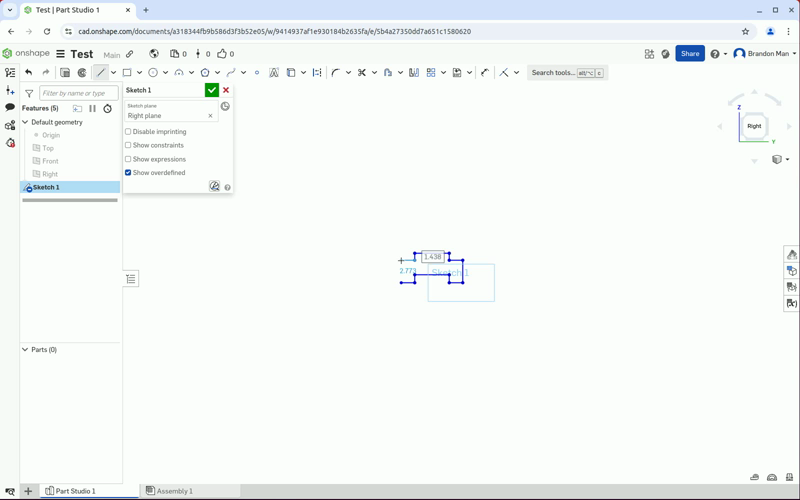
key_up(shift)
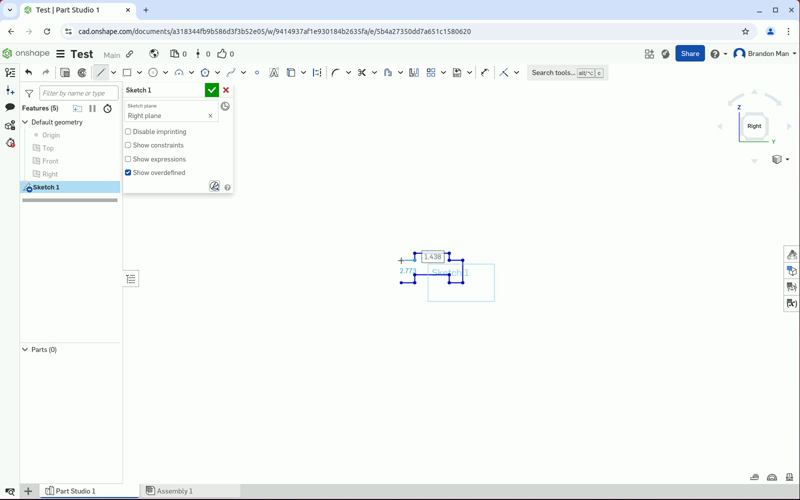
mouse_move(431, 260)
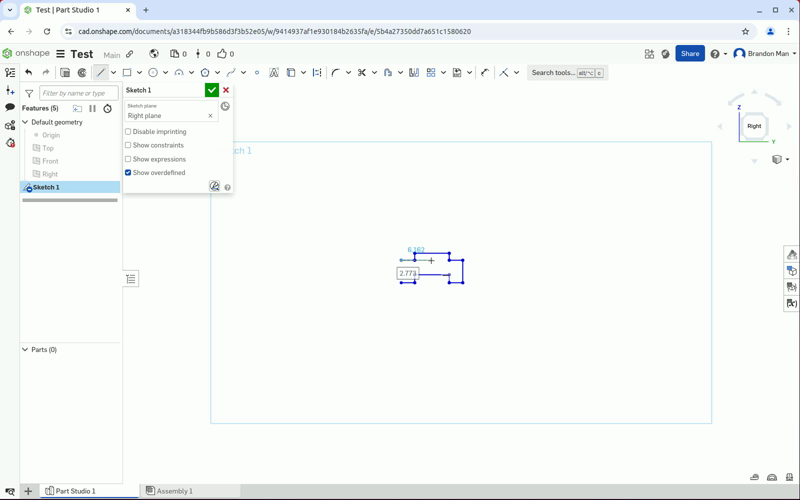
key_down(shift)
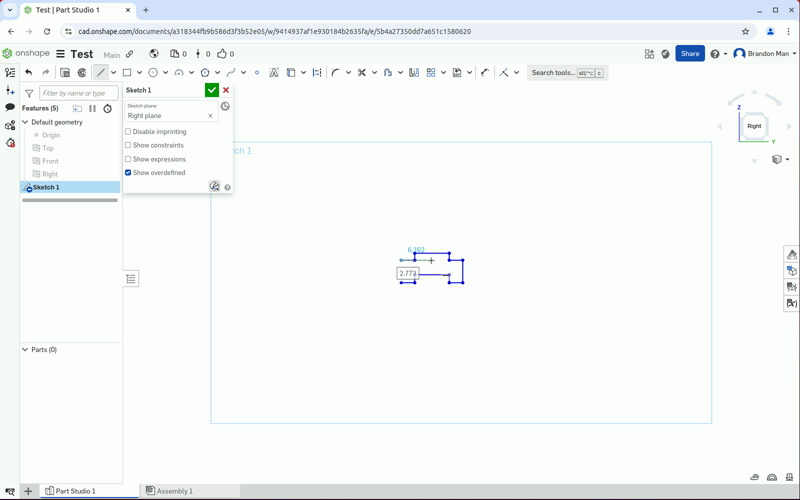
mouse_move(401, 282)
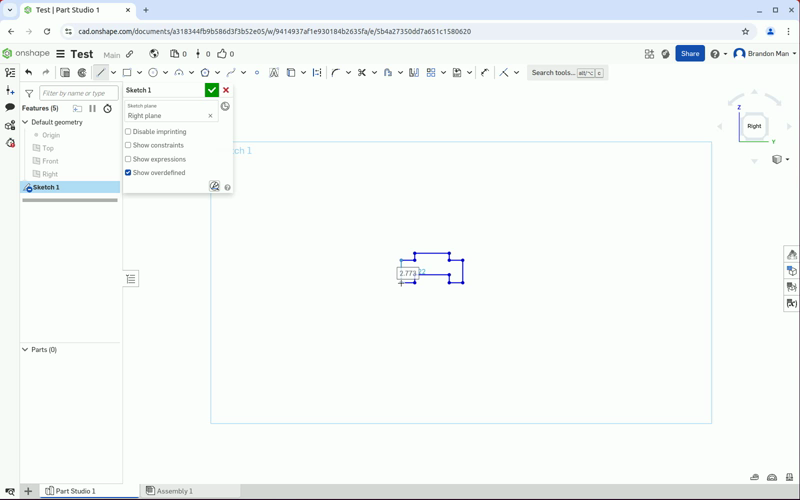
key_up(shift)
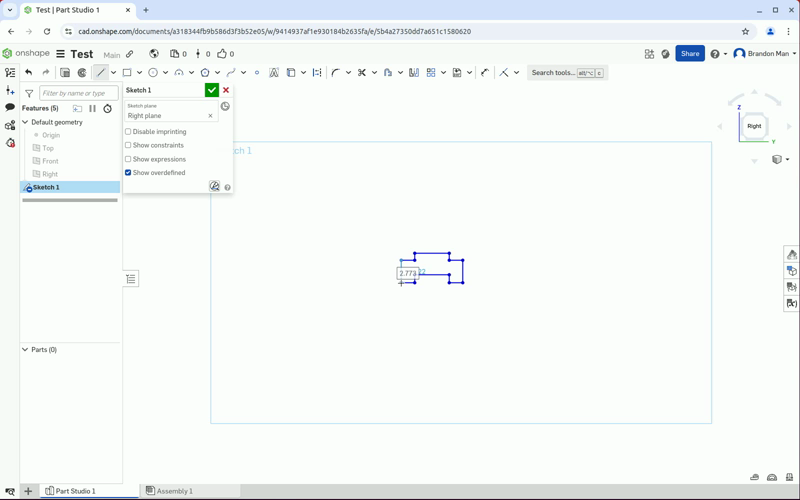
click(401, 282)
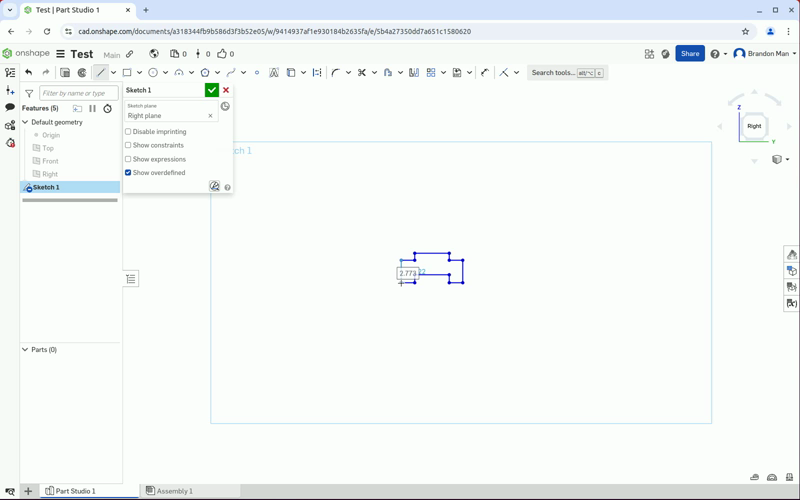
key(esc)
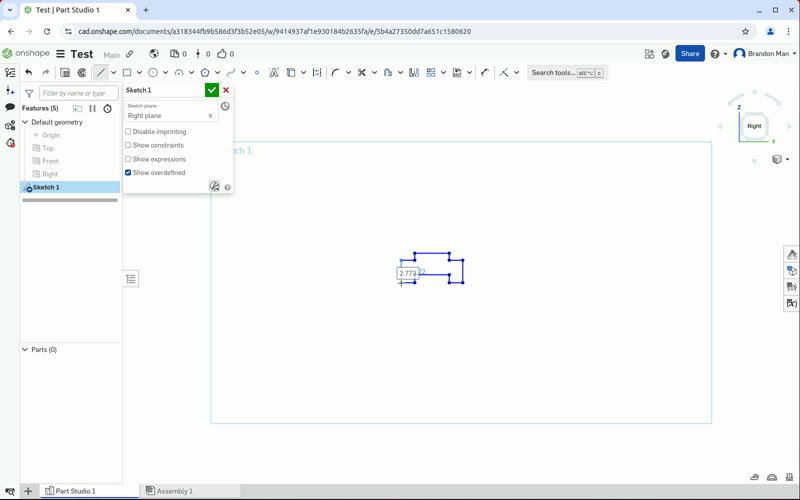
mouse_move(447, 256)
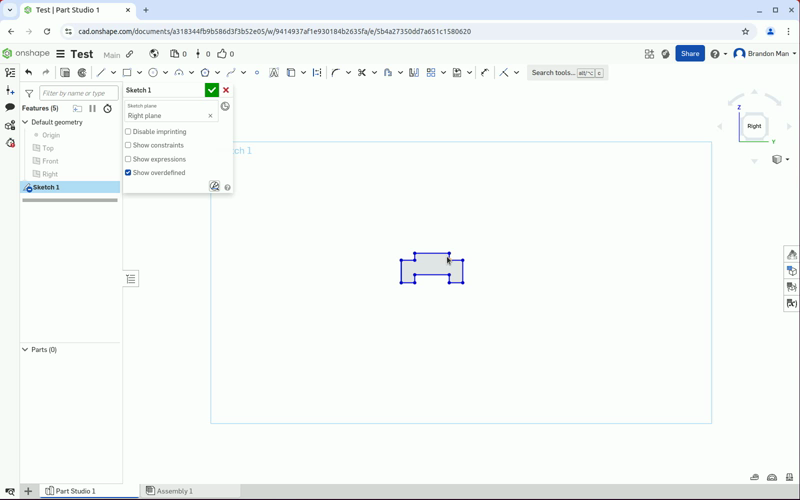
scroll(6)
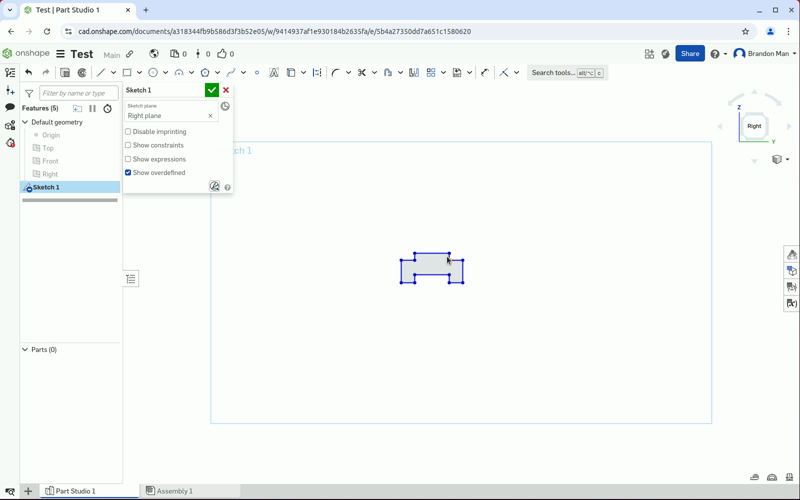
scroll(6)
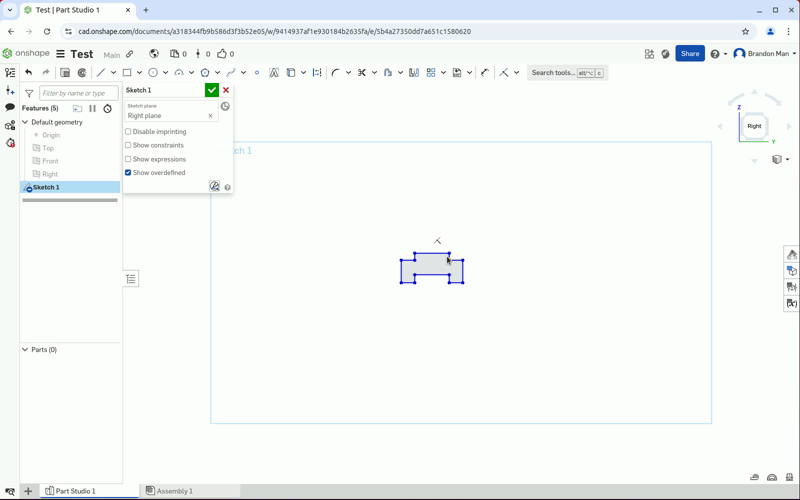
scroll(6)
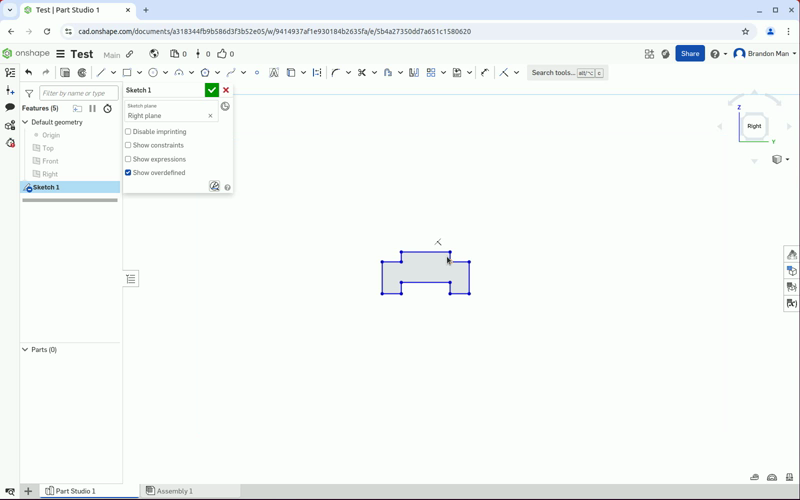
scroll(6)
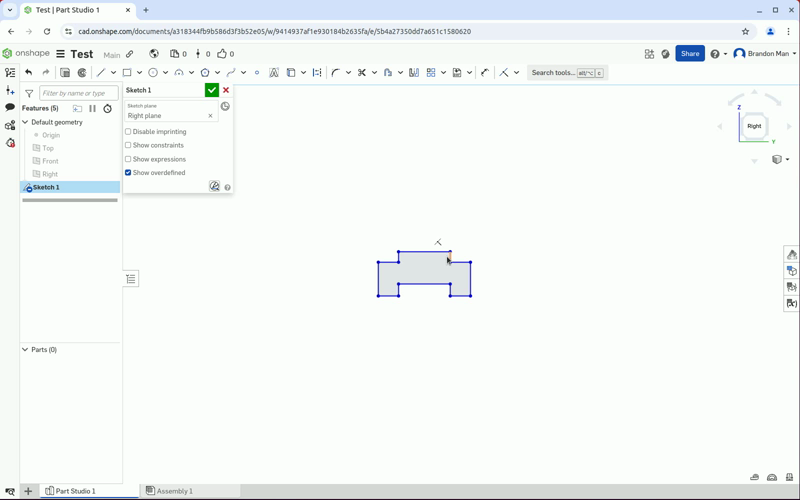
scroll(6)
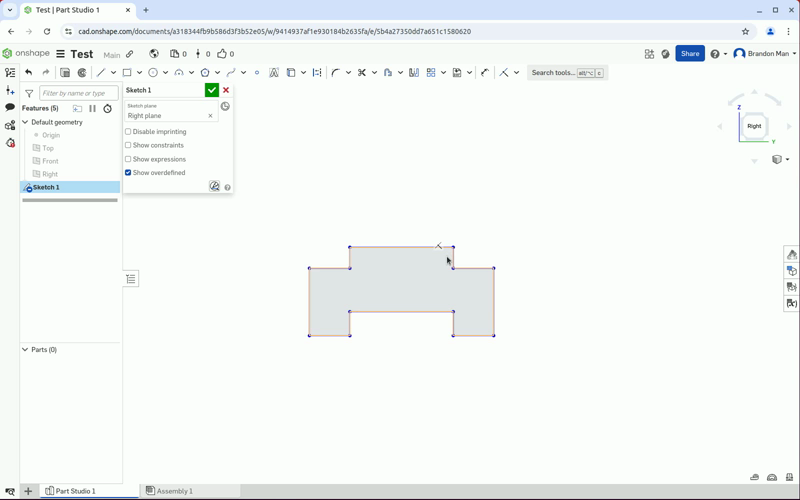
scroll(6)
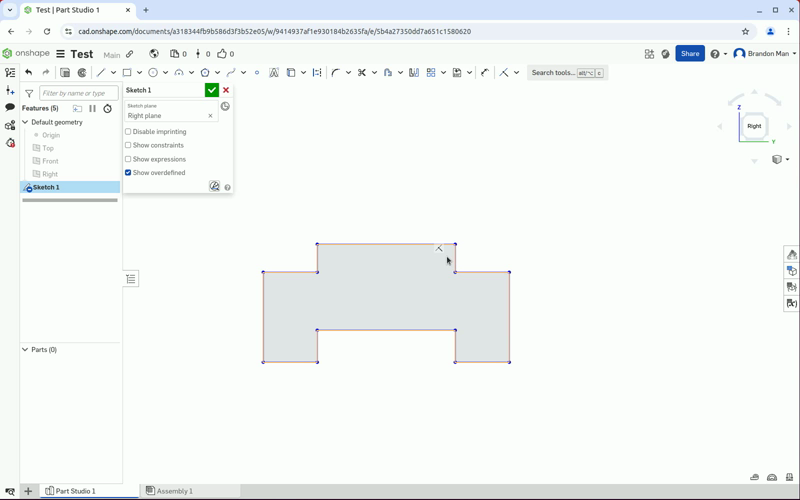
scroll(6)
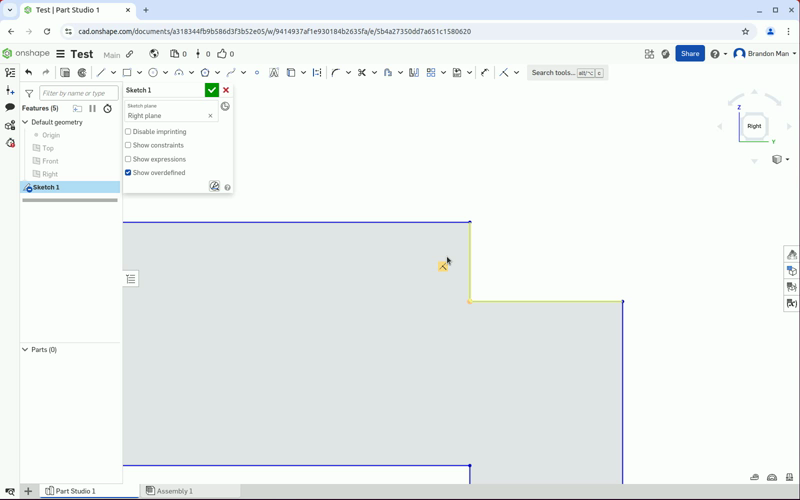
click(447, 256)
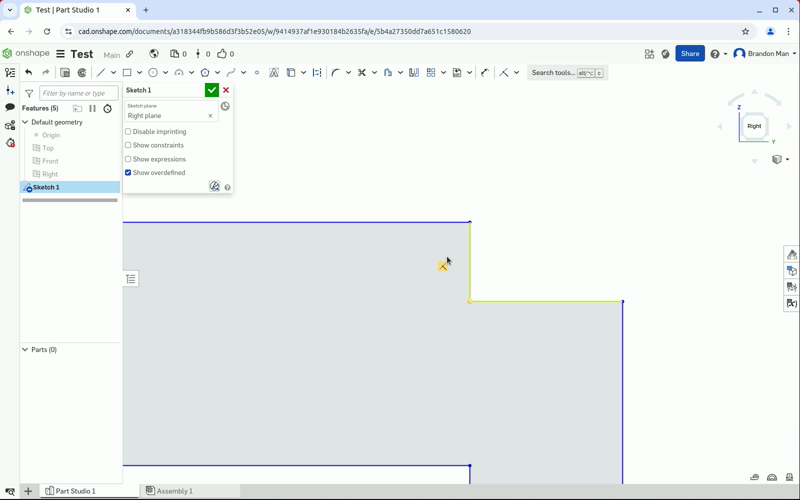
scroll(-6)
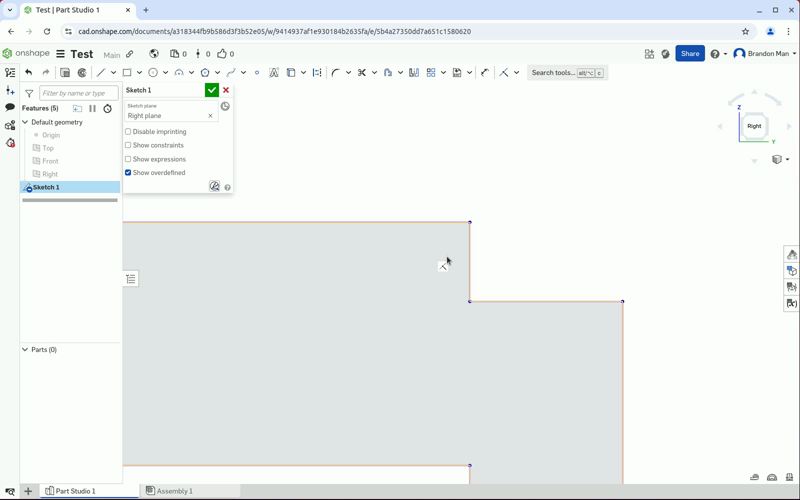
scroll(-6)
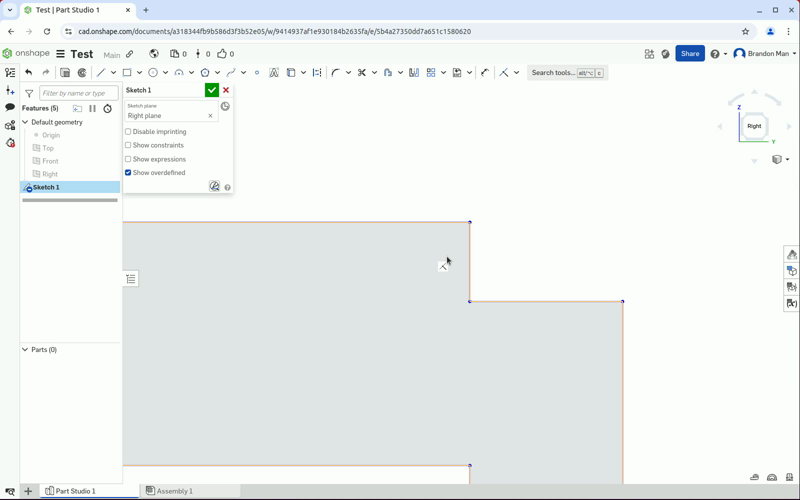
scroll(-6)
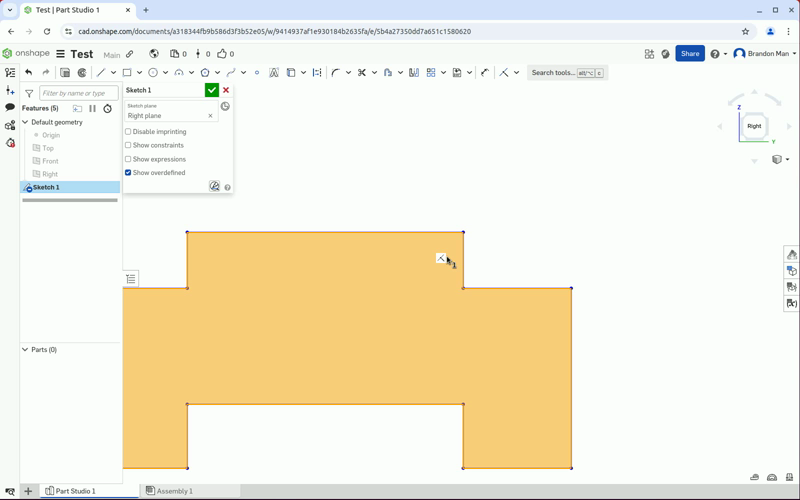
scroll(-6)
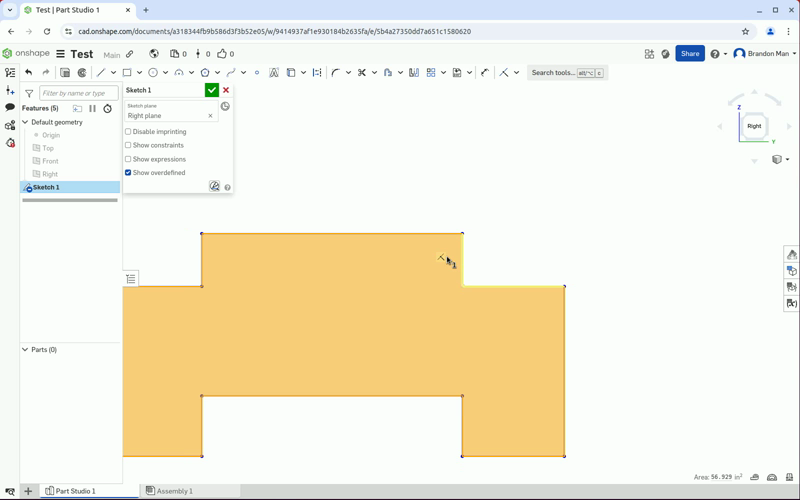
scroll(-6)
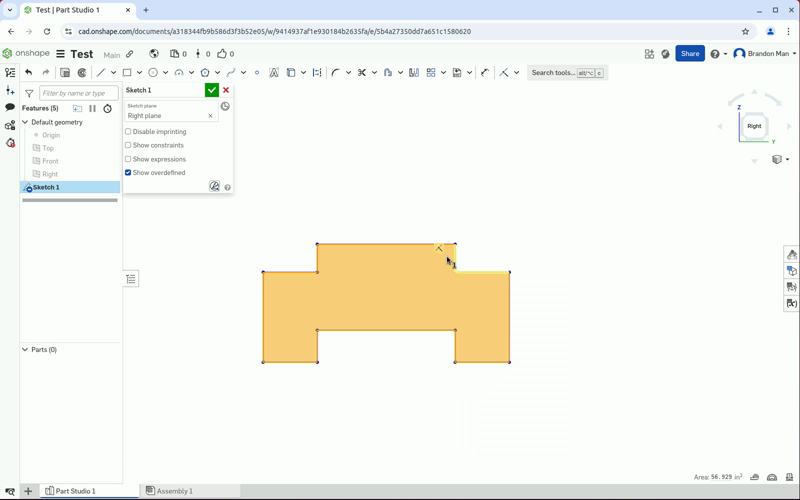
scroll(-6)
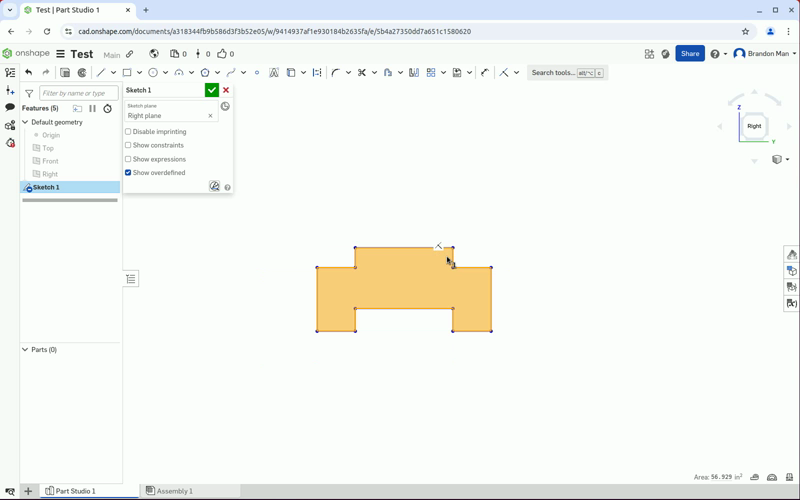
scroll(-6)
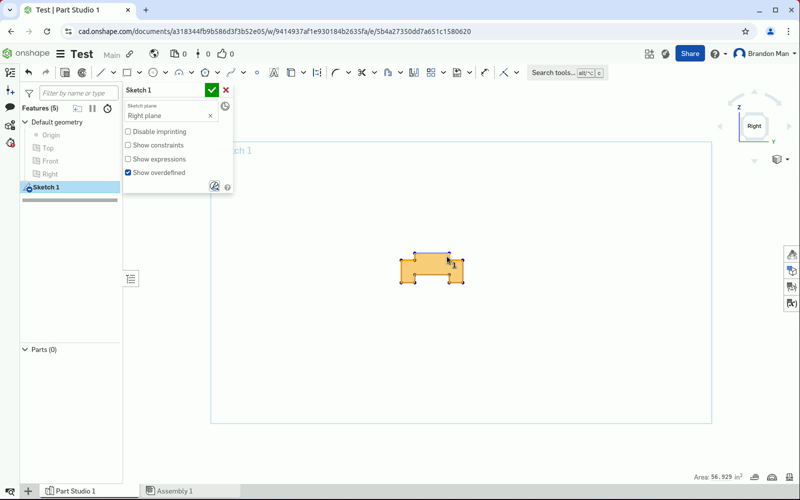
mouse_move(73, 352)
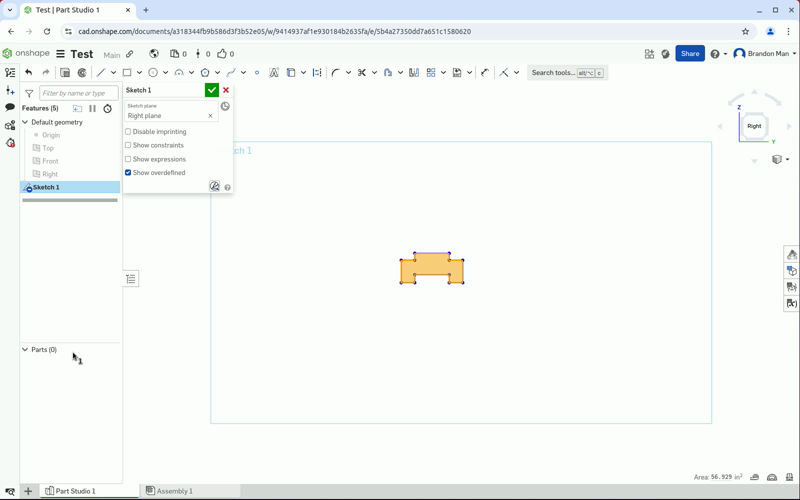
key(shift+y)
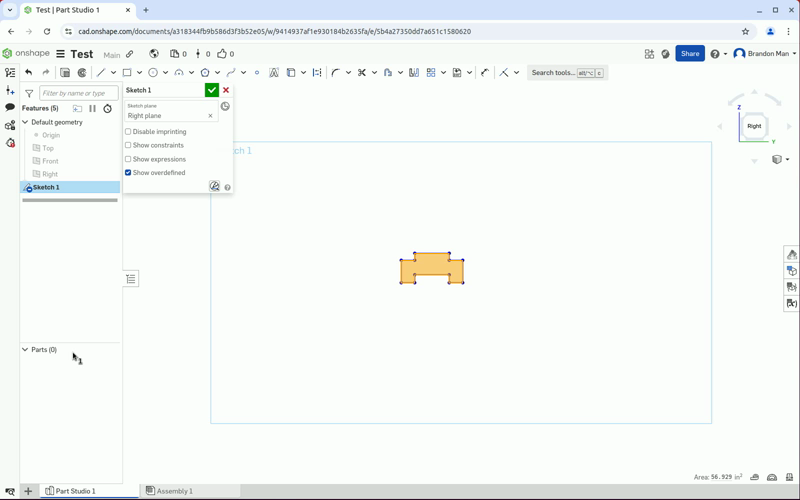
key(shift+e)
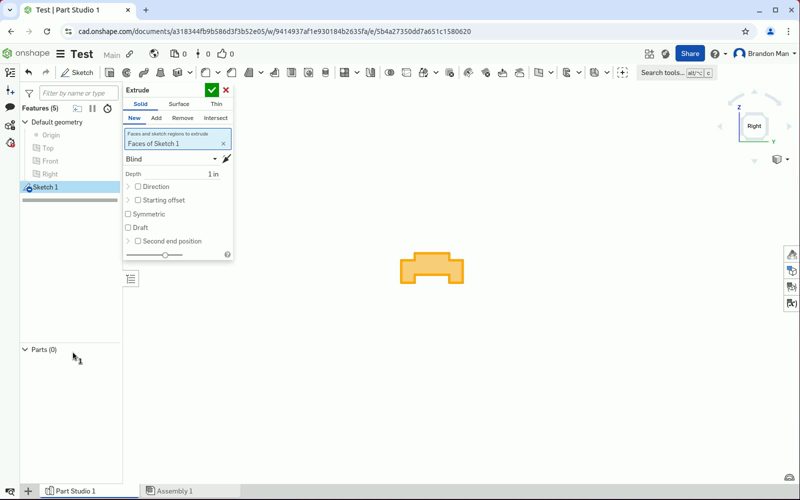
mouse_move(143, 106)
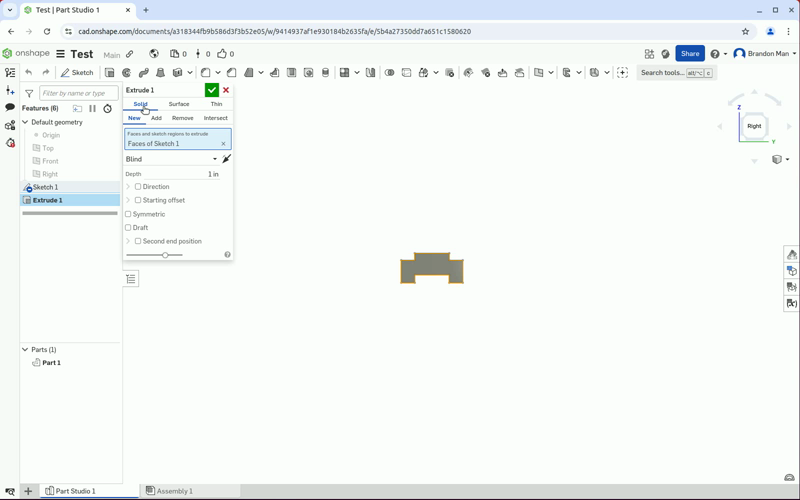
click(143, 106)
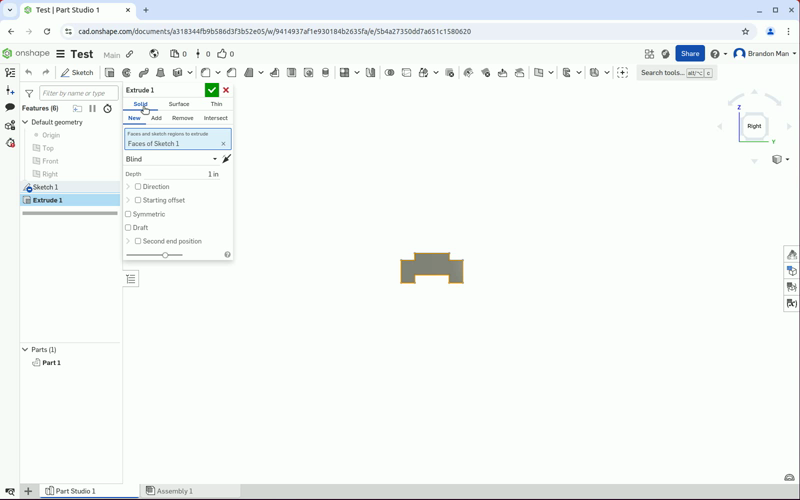
mouse_move(137, 120)
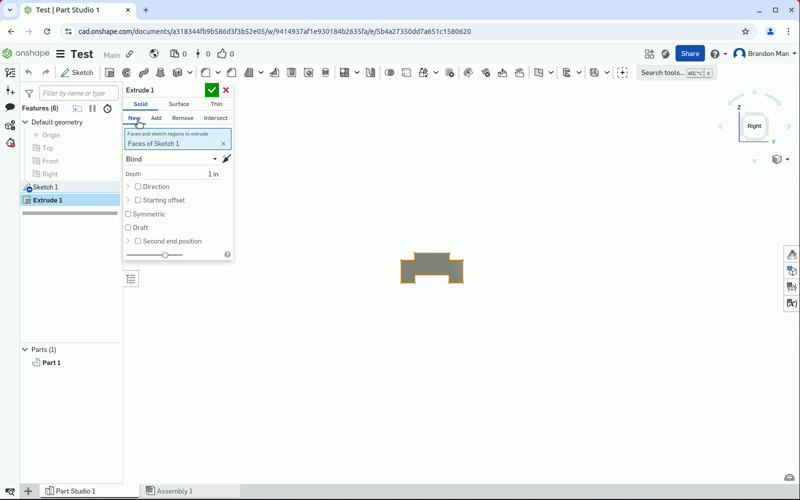
click(137, 120)
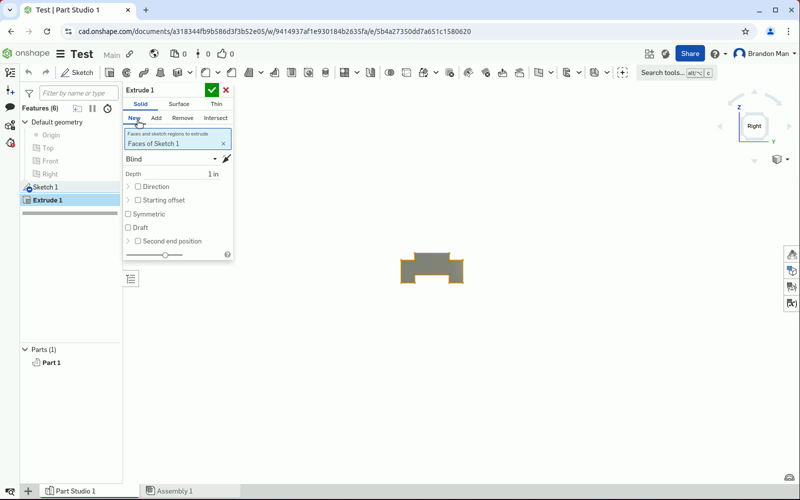
key(tab, 4)
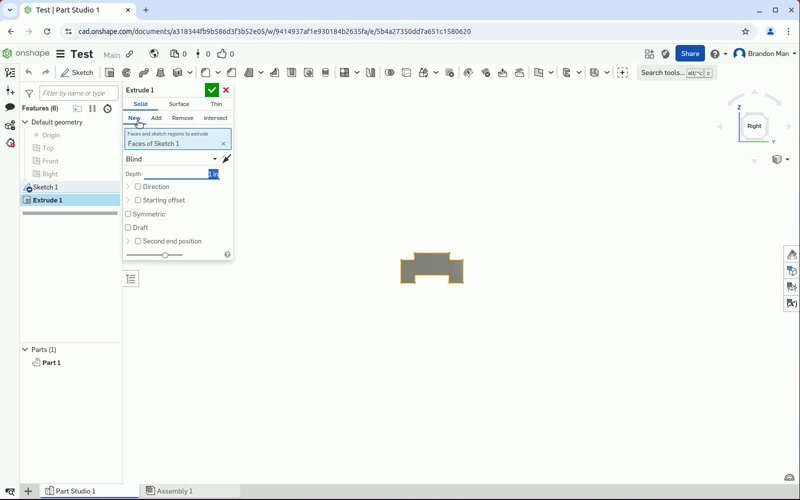
text(-23.108)
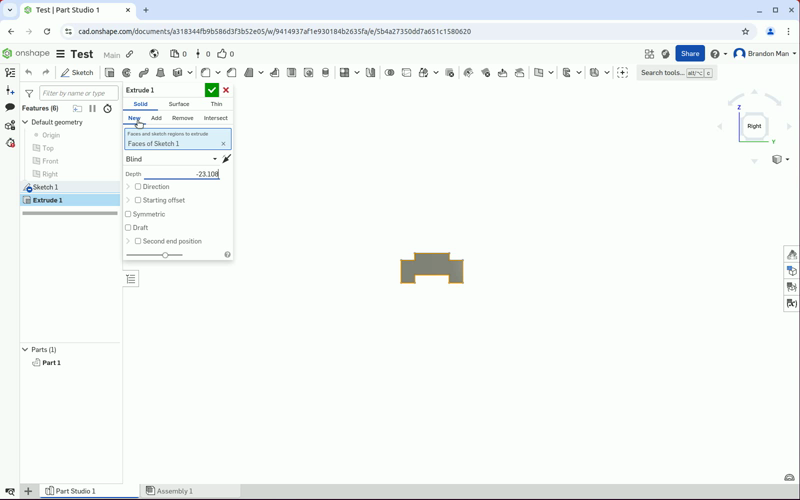
key(enter)
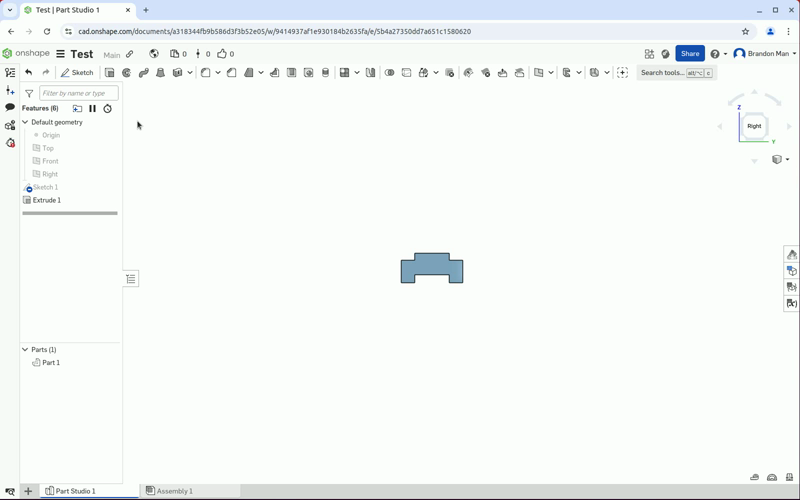
key(shift+h)
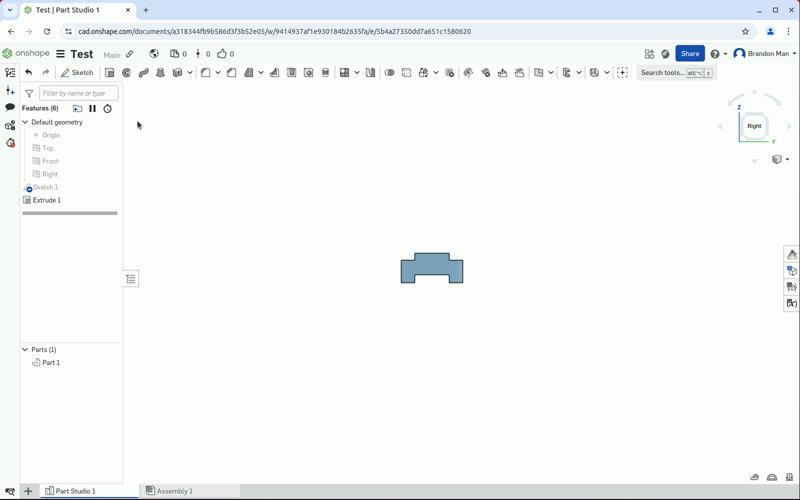
key(shift+h)
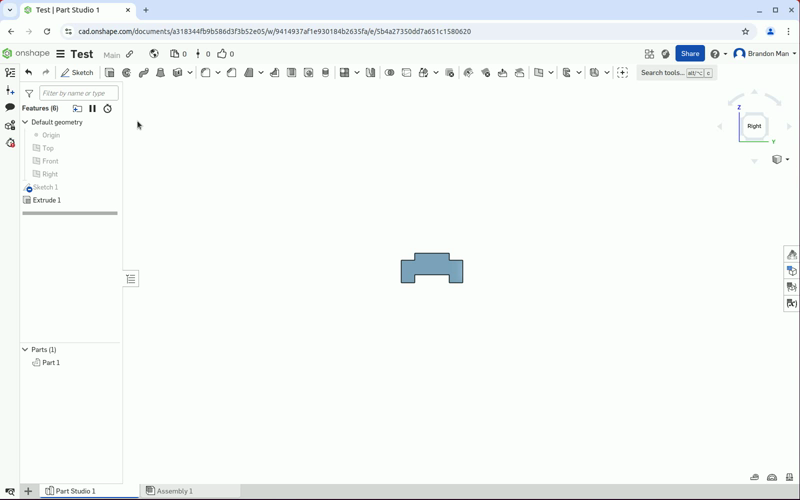
mouse_move(73, 189)
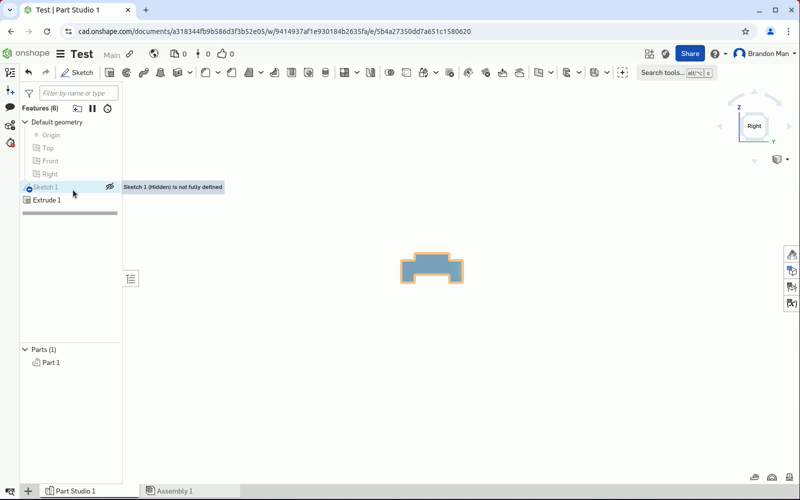
click(73, 189)
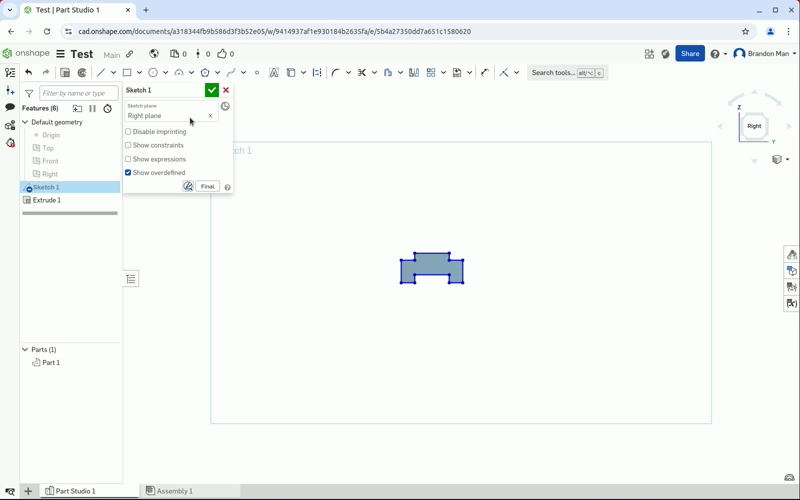
mouse_move(229, 92)
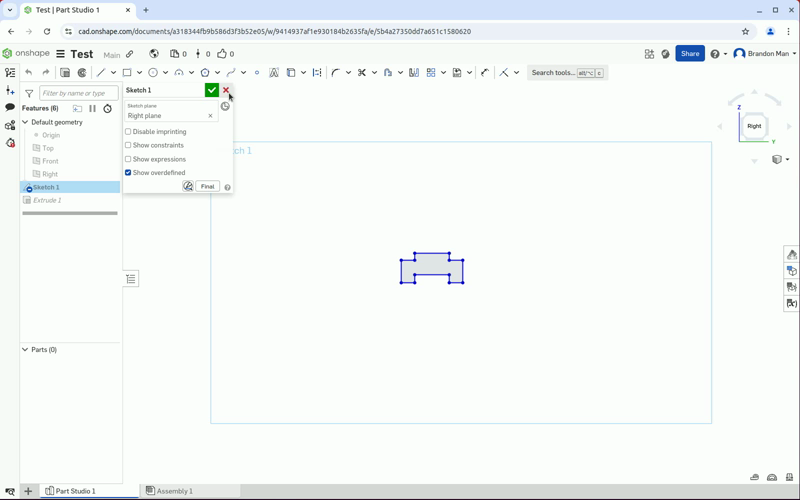
click(229, 92)
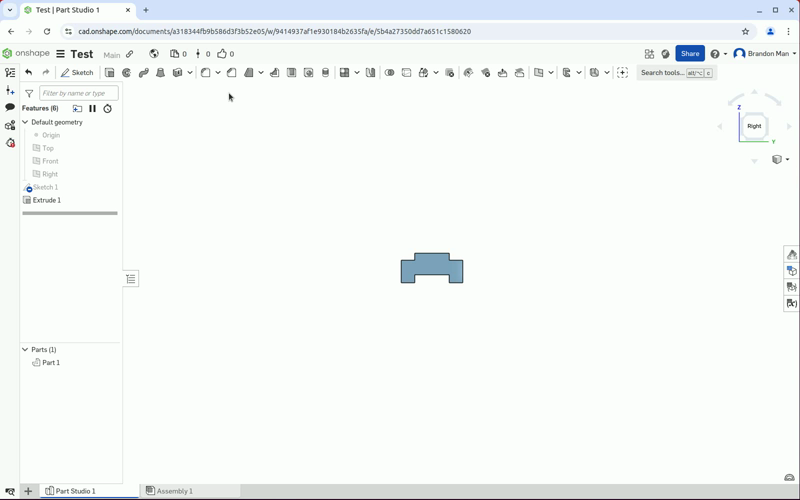
mouse_move(73, 352)
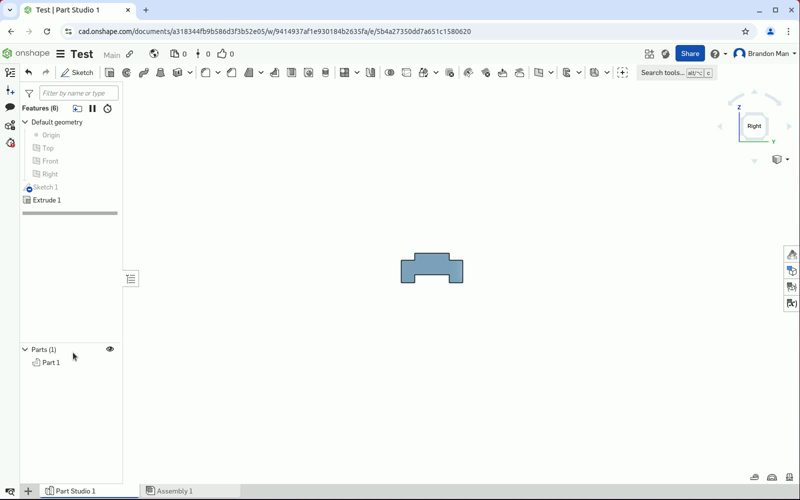
key(y)
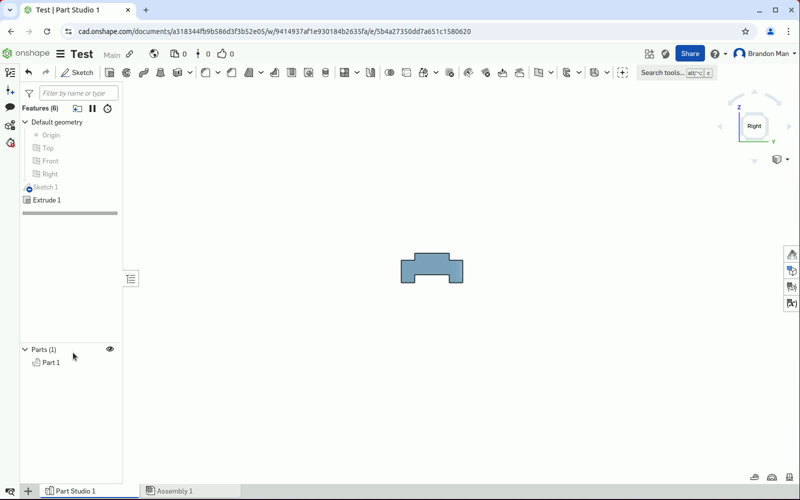
key(shift+p)
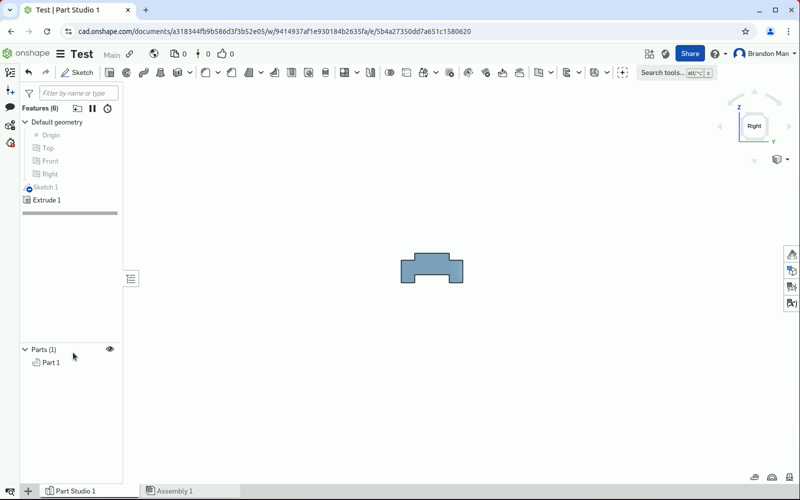
key(space)
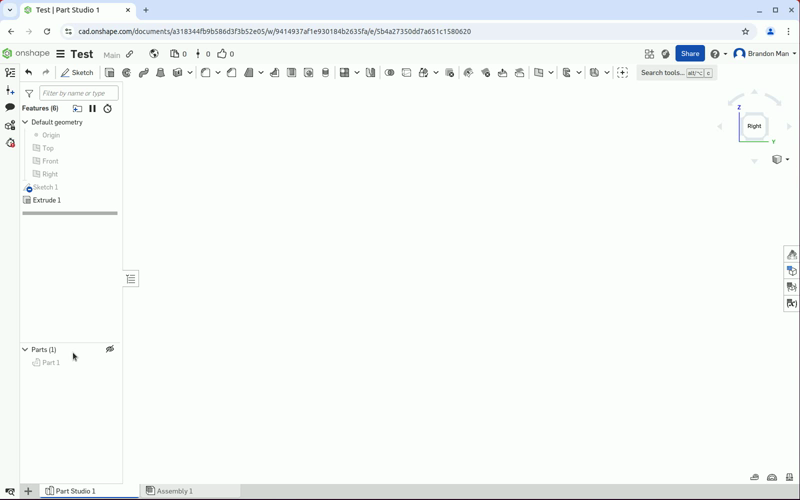
key_down(shift)
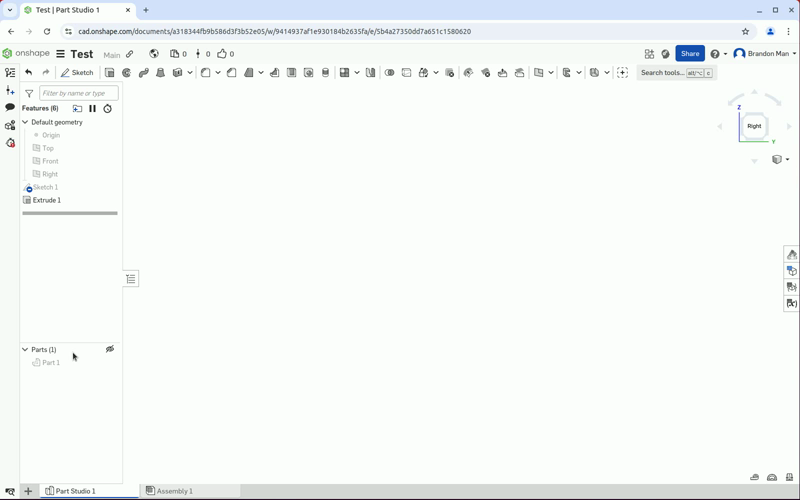
key(right)
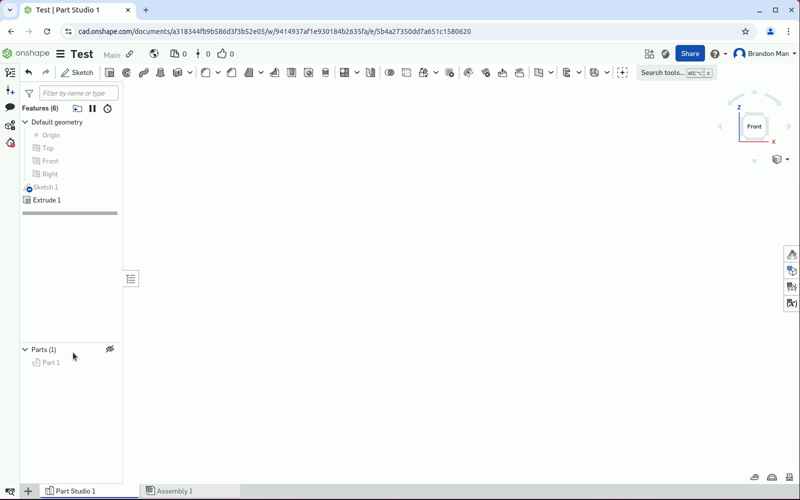
key_up(shift)
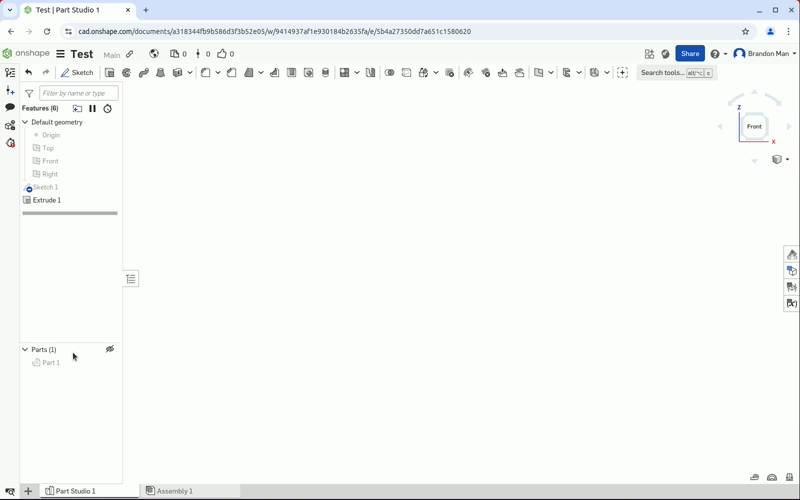
key(space)
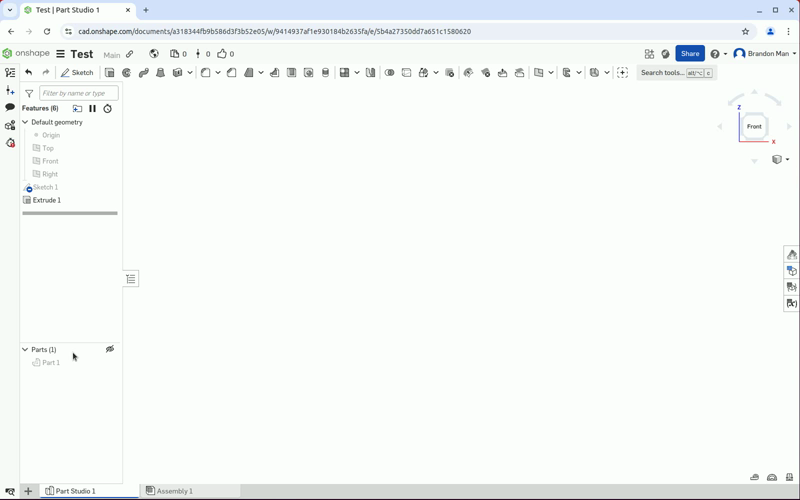
key_down(shift)
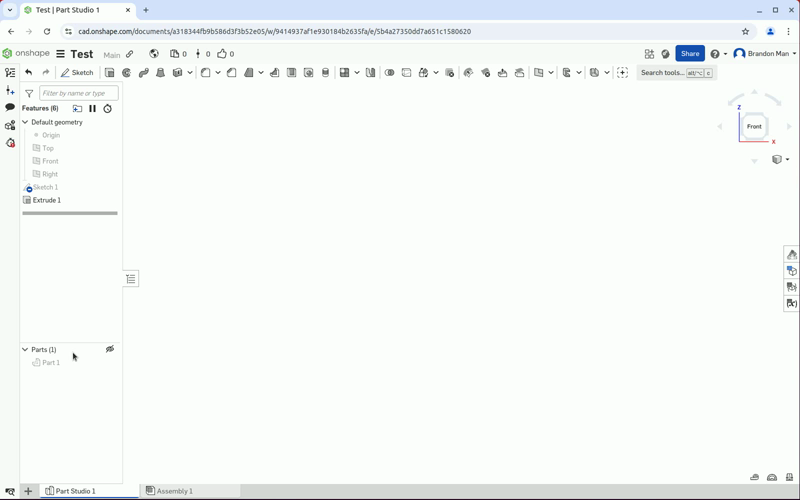
key(down)
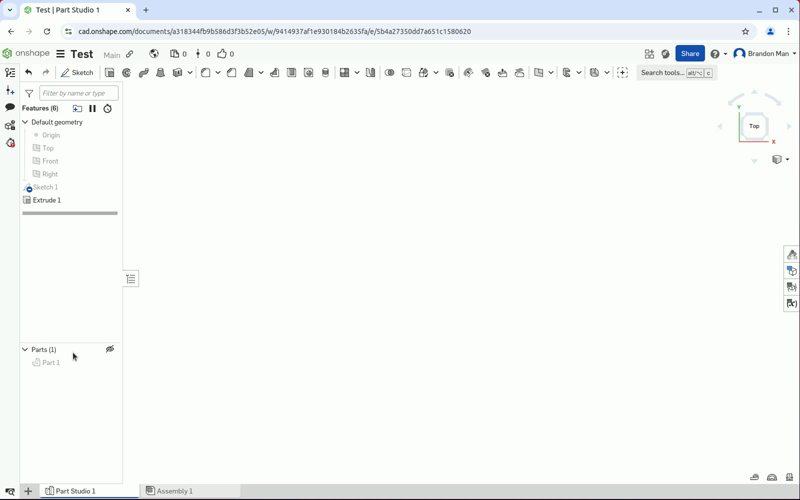
key_up(shift)
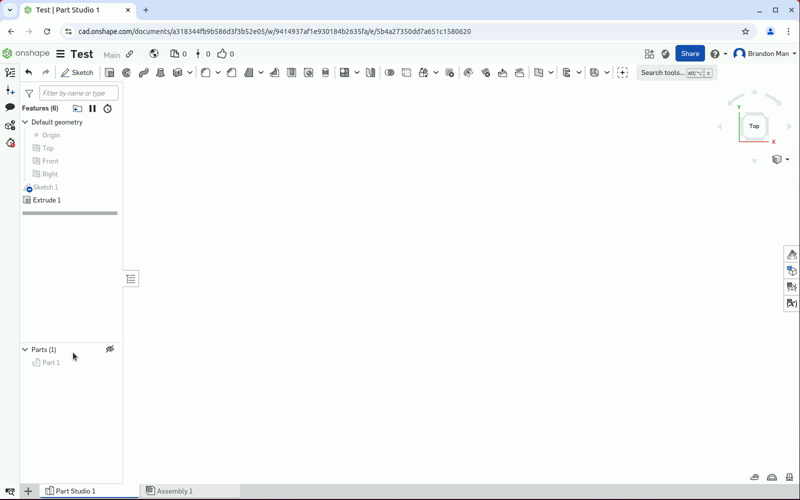
mouse_move(73, 352)
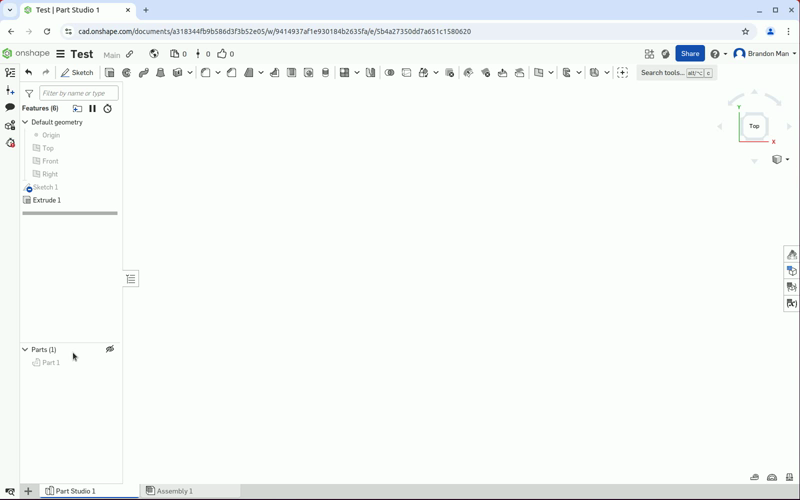
key(shift+y)
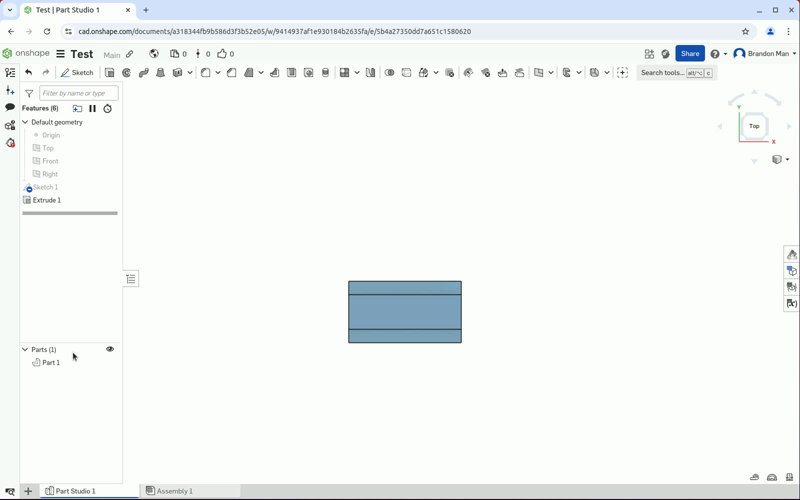
mouse_move(541, 75)
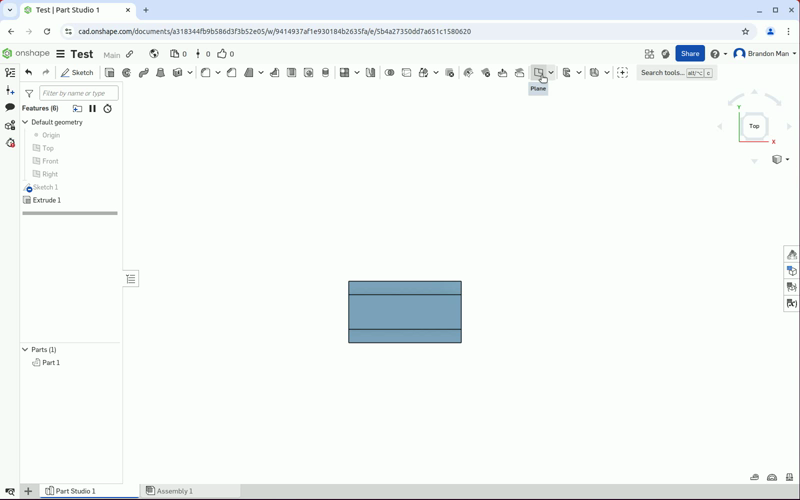
click(541, 75)
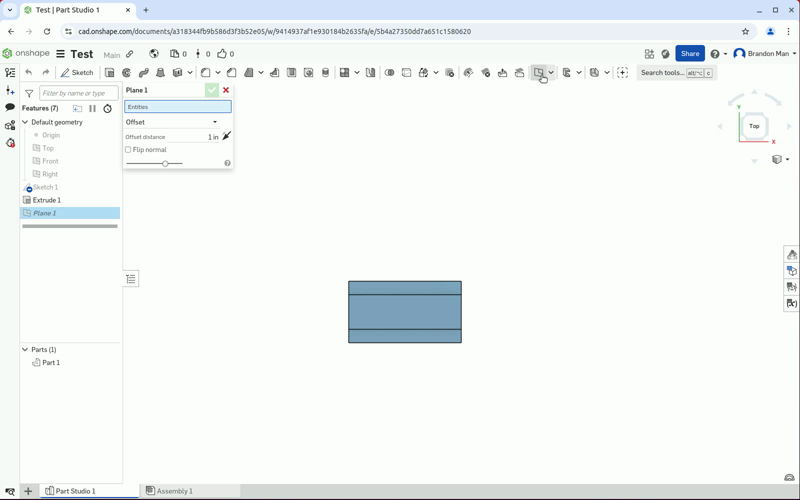
mouse_move(73, 150)
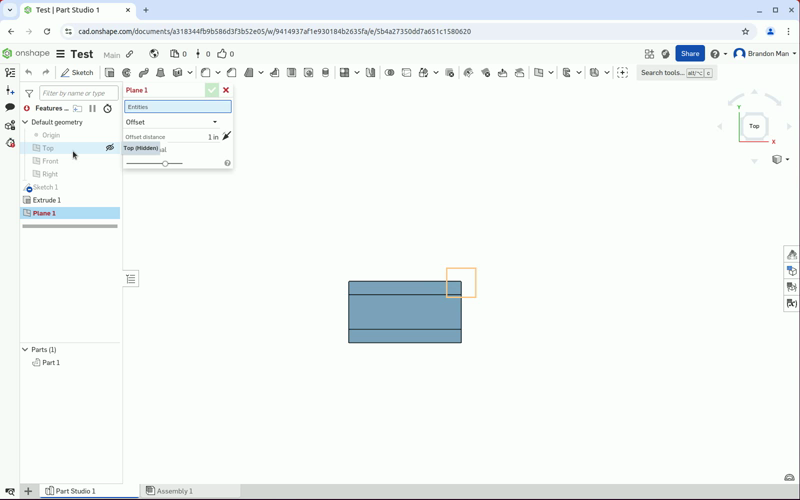
click(73, 150)
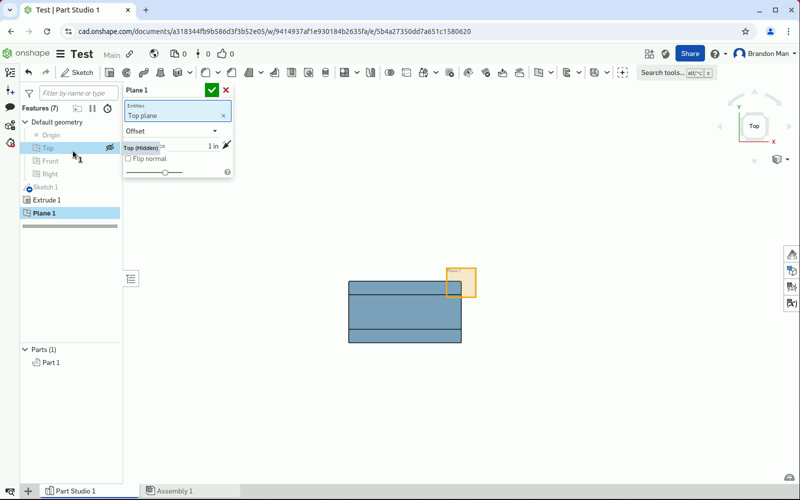
key(tab, 2)
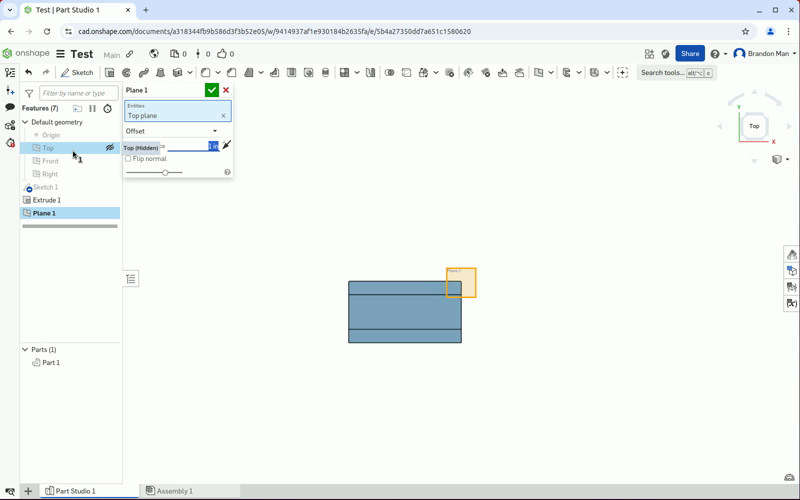
text(6.255)
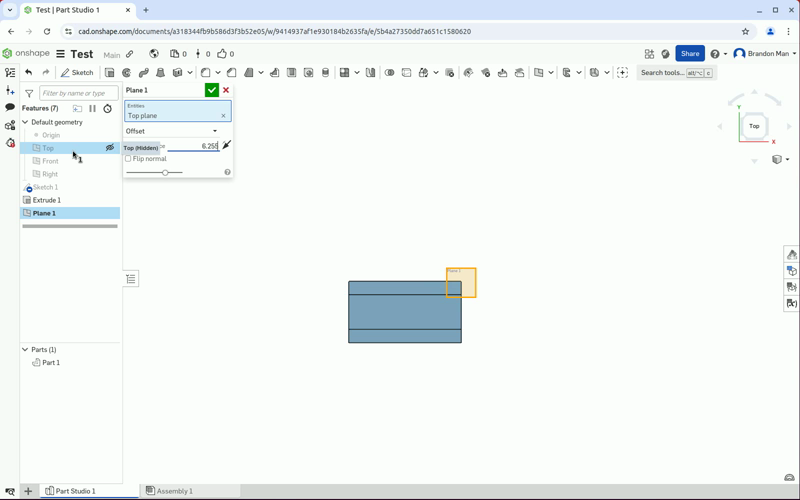
key(enter, 2)
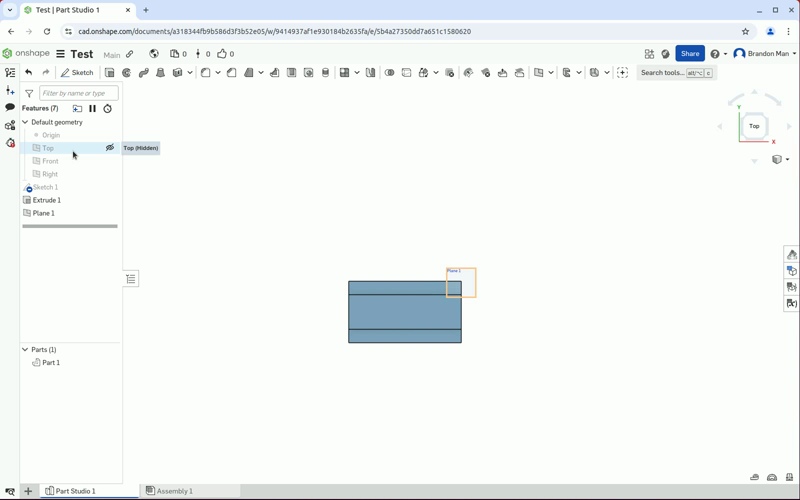
key(shift+s)
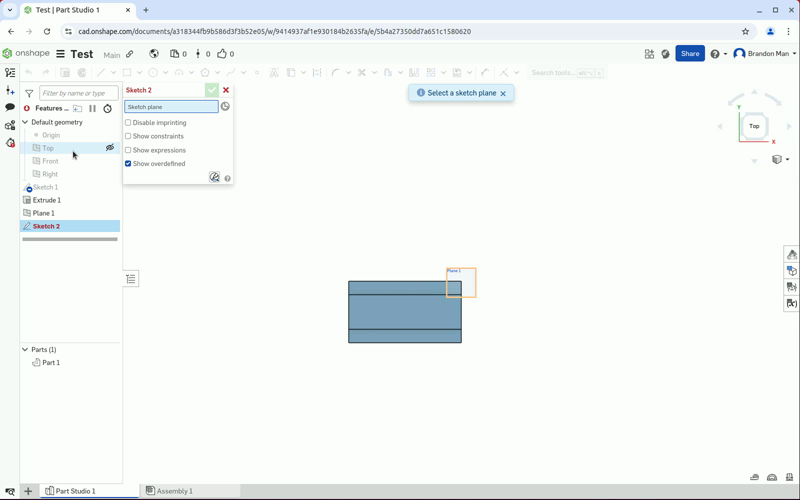
mouse_move(73, 215)
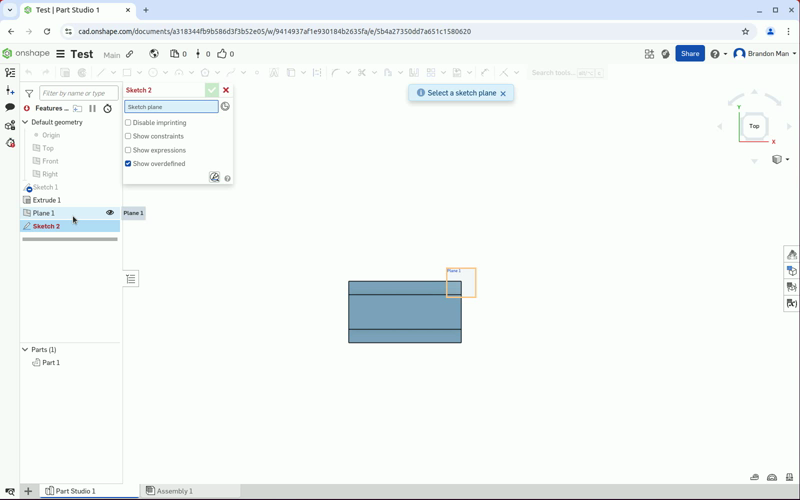
click(73, 215)
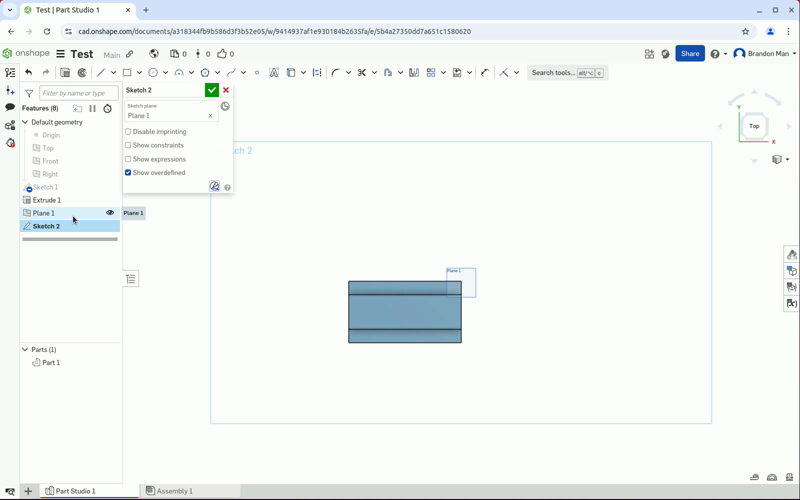
mouse_move(73, 352)
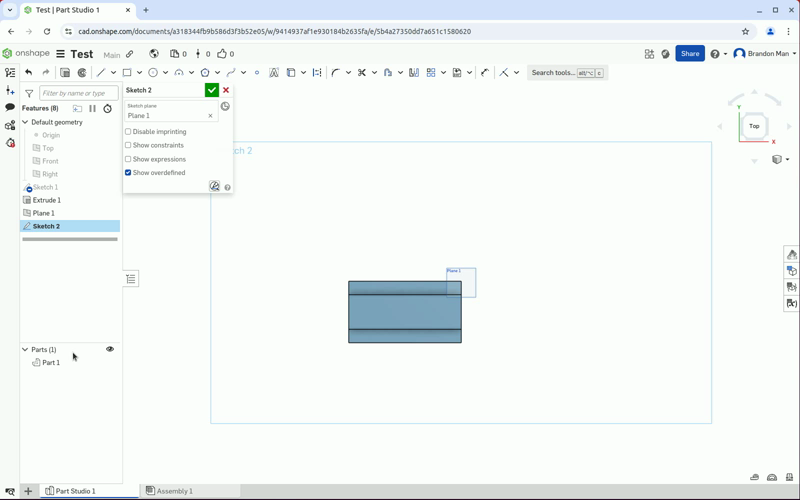
key(y)
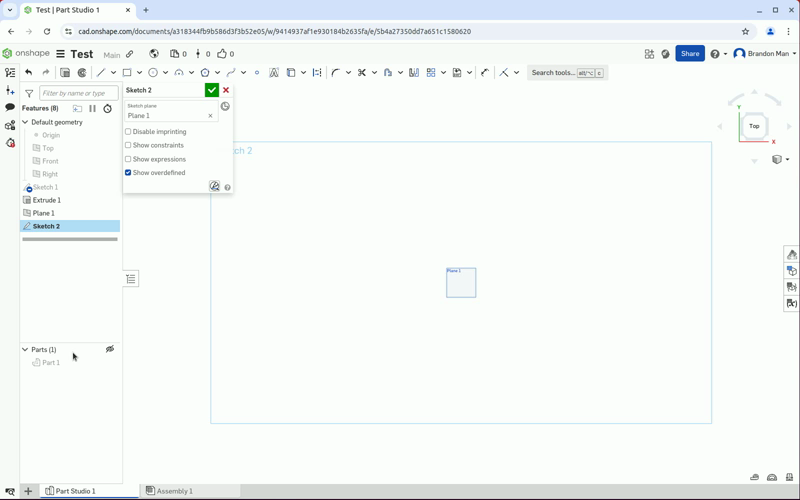
key(c)
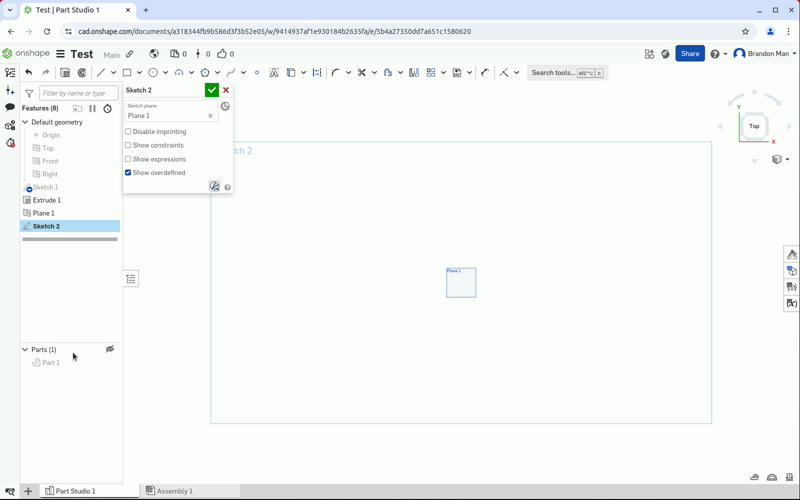
key_down(shift)
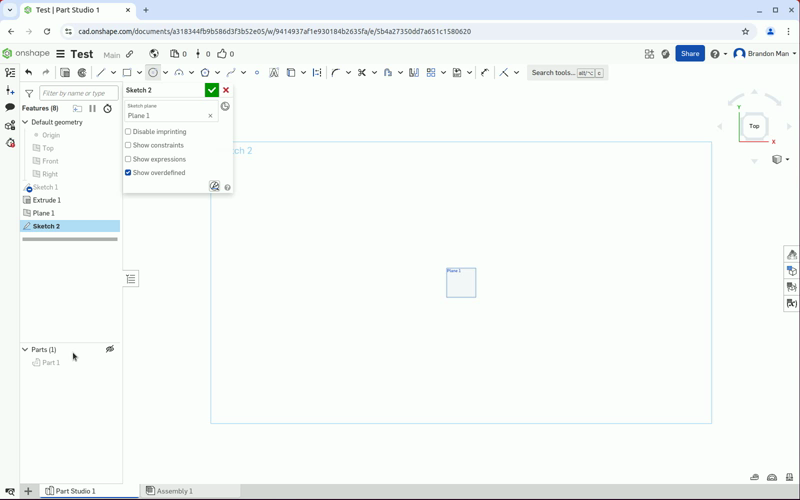
mouse_move(372, 309)
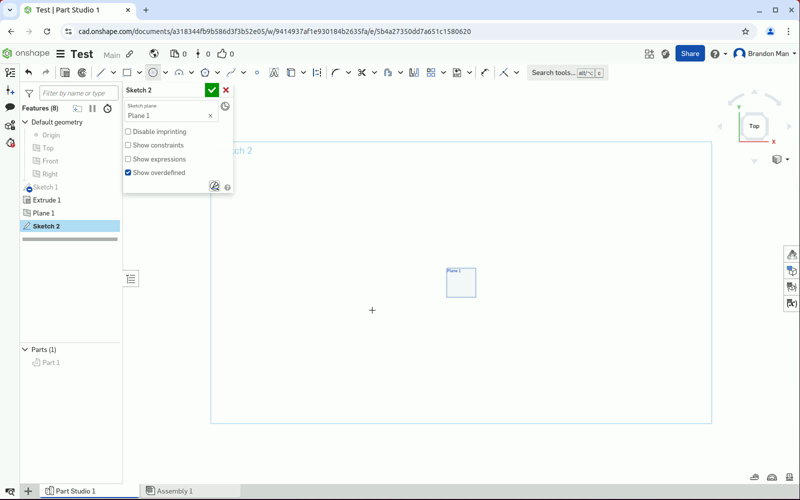
click(372, 309)
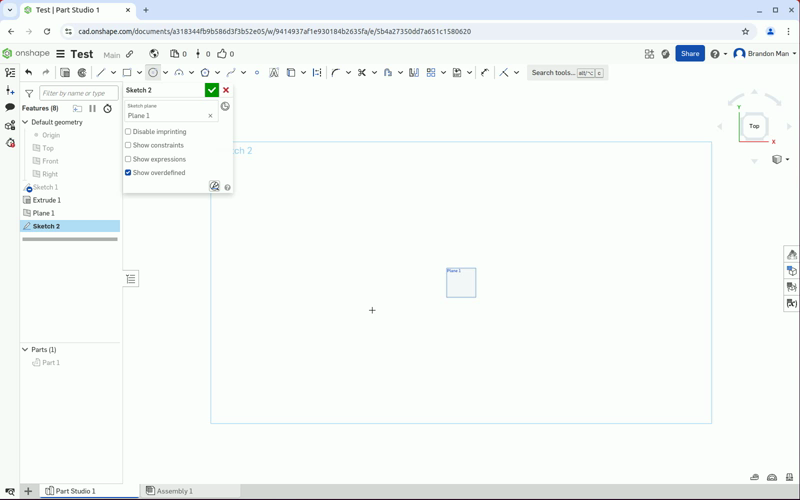
key_up(shift)
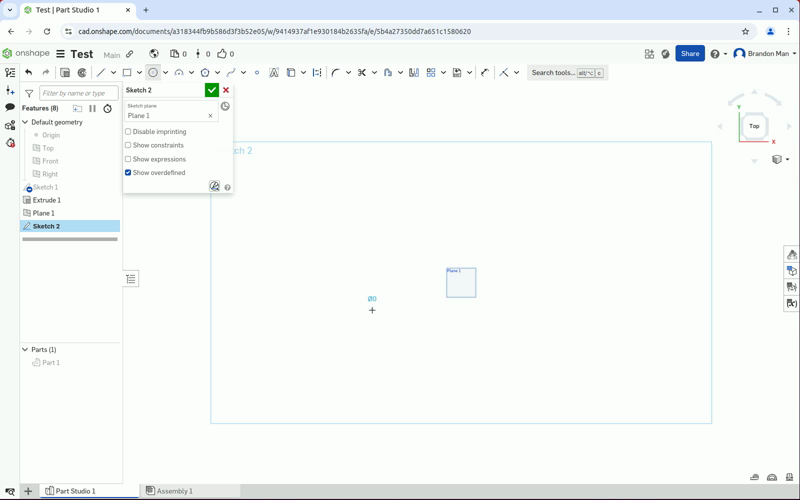
mouse_move(381, 309)
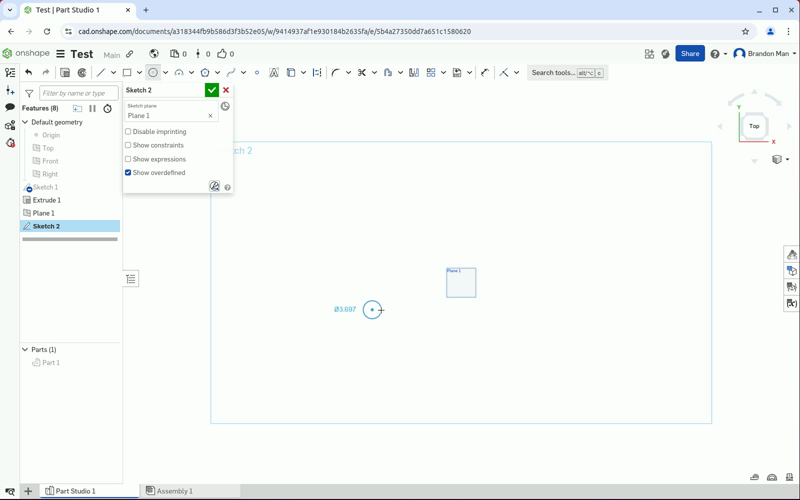
click(381, 309)
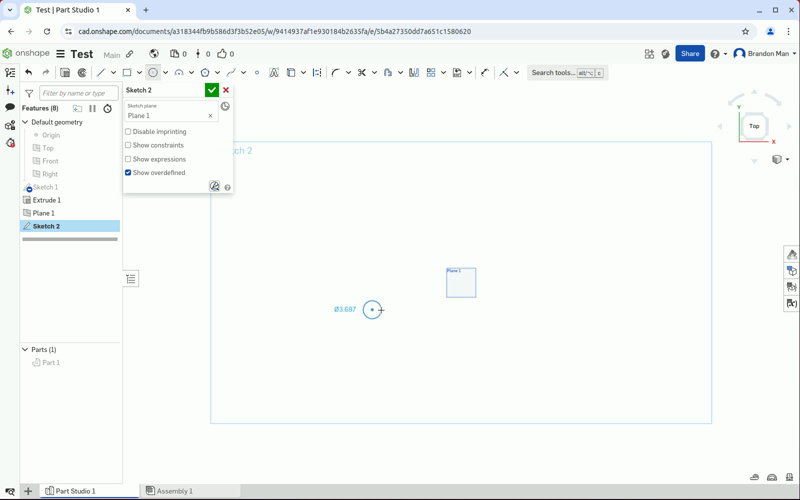
key(esc)
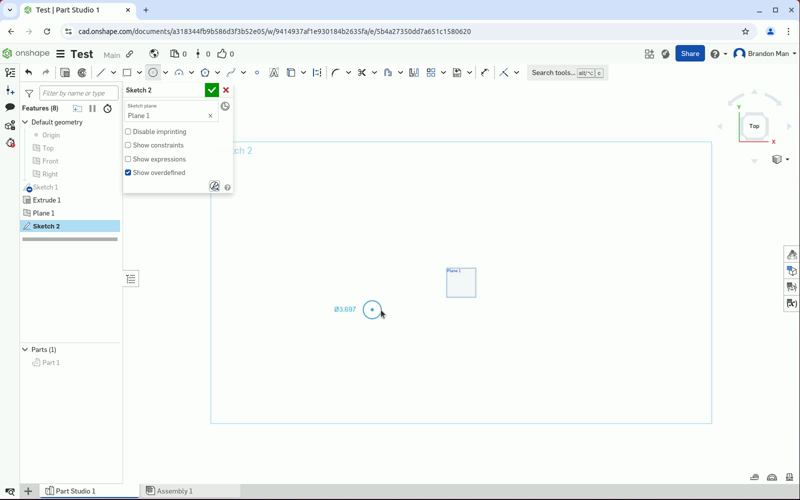
mouse_move(364, 307)
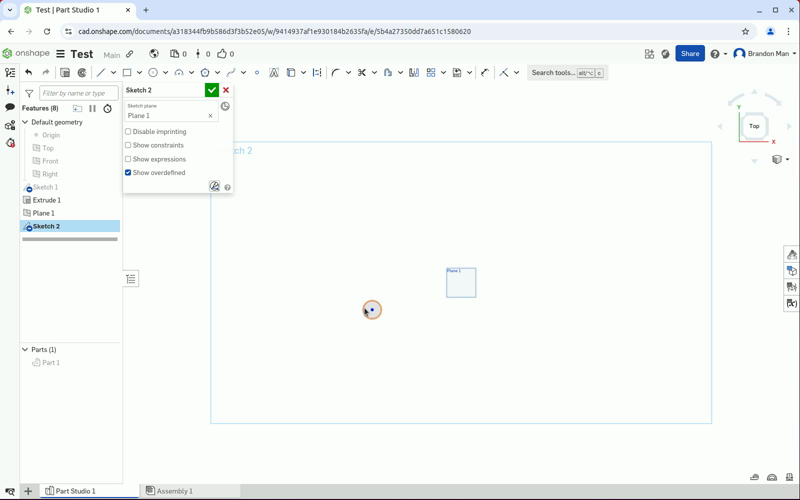
scroll(6)
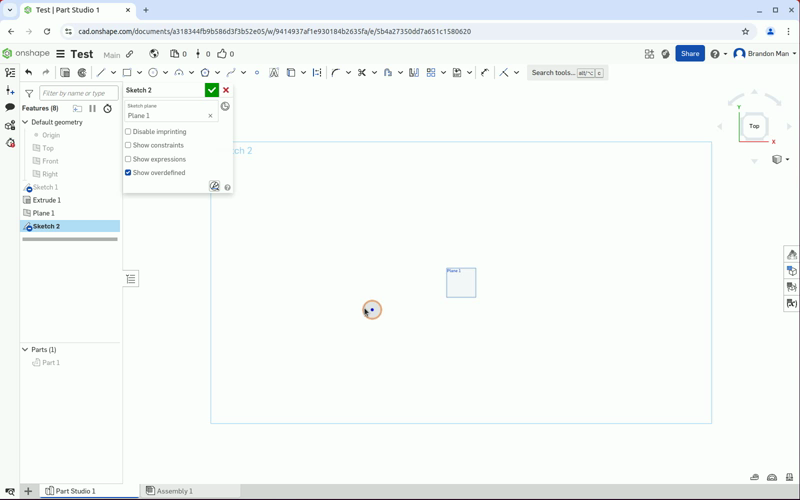
scroll(6)
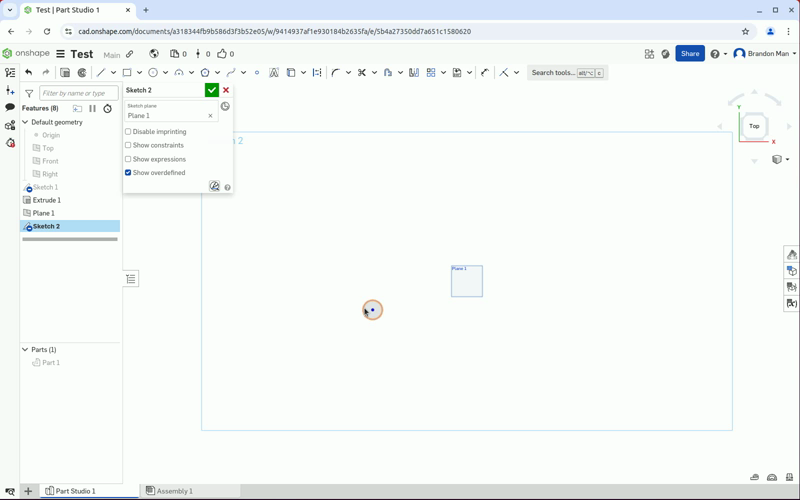
scroll(6)
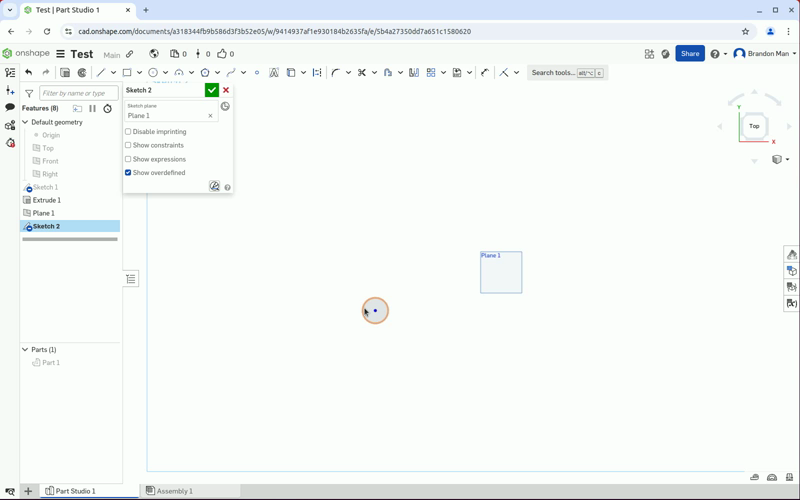
scroll(6)
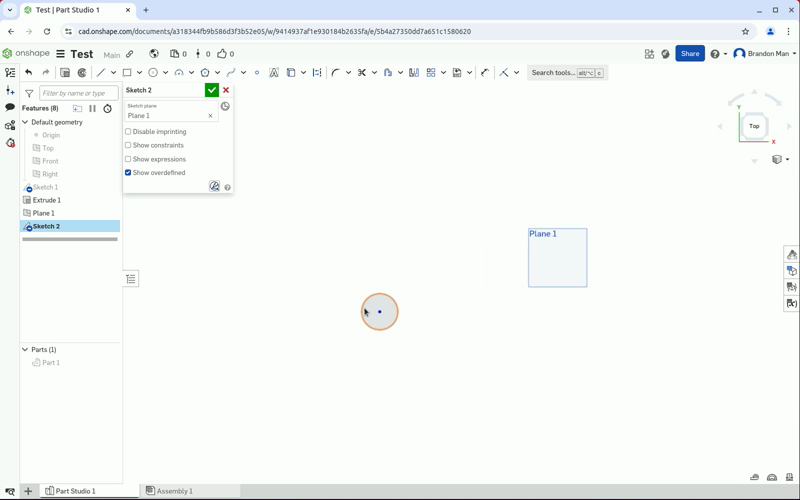
scroll(6)
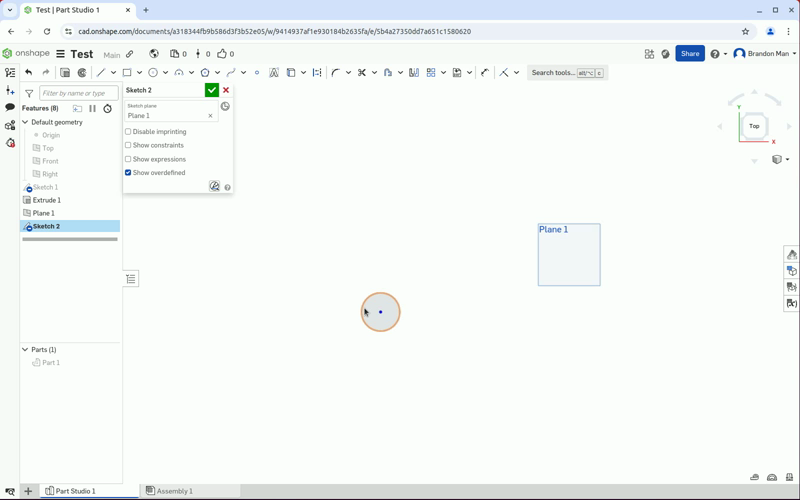
scroll(6)
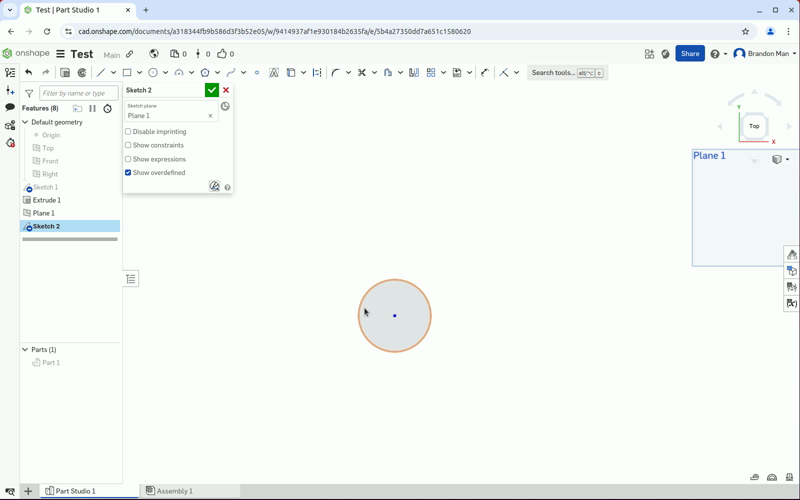
scroll(6)
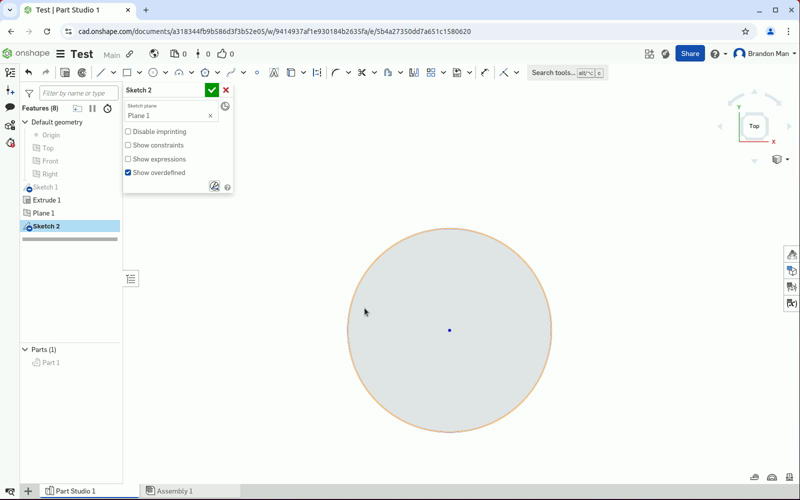
click(364, 307)
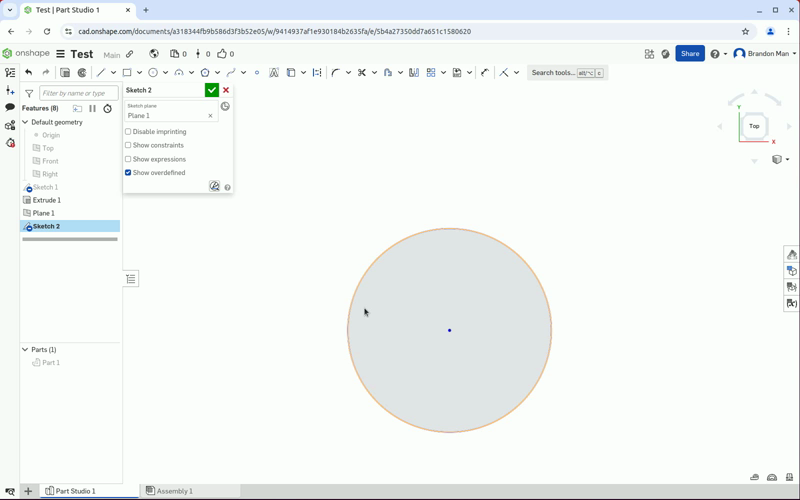
scroll(-6)
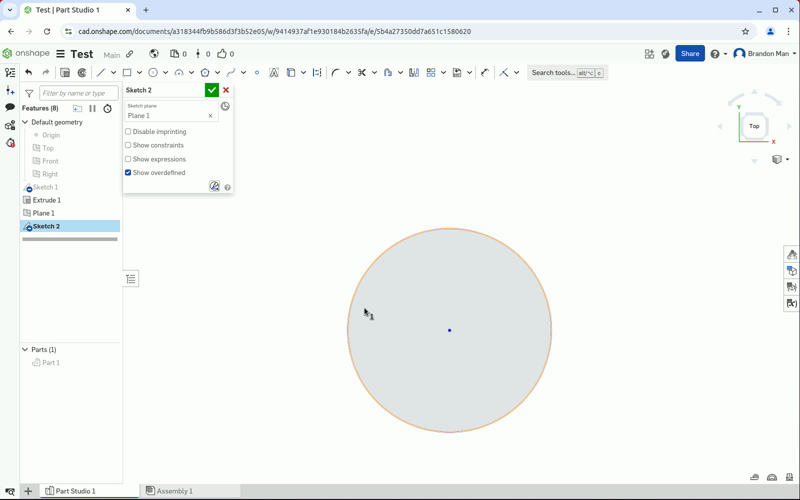
scroll(-6)
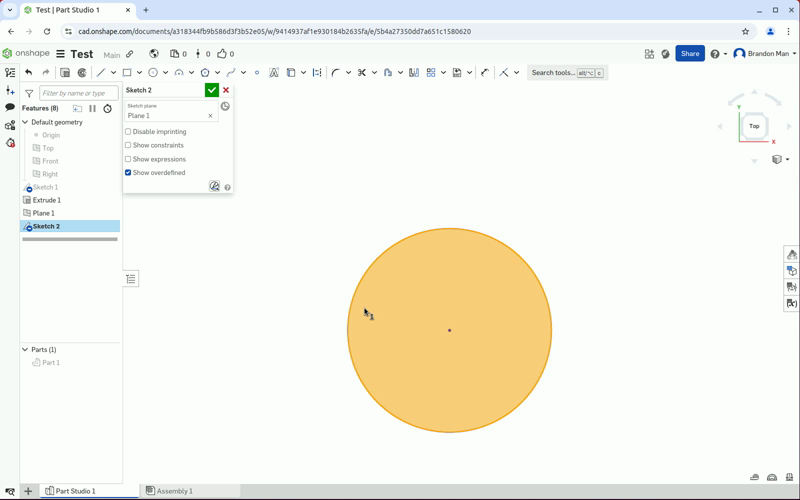
scroll(-6)
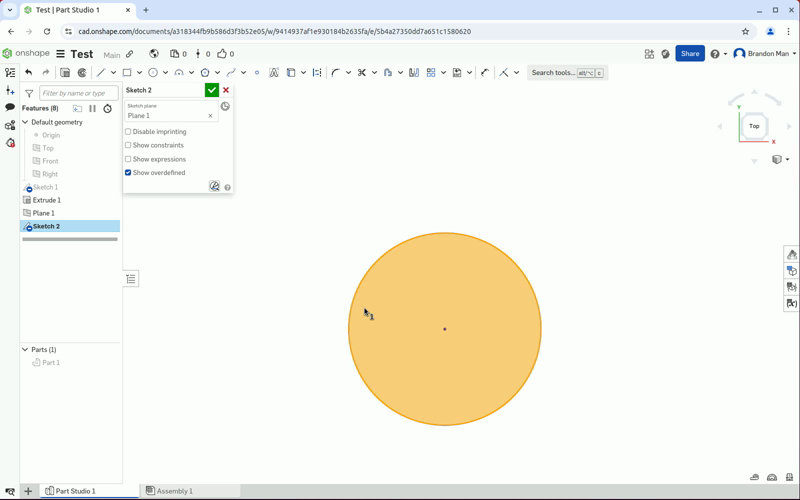
scroll(-6)
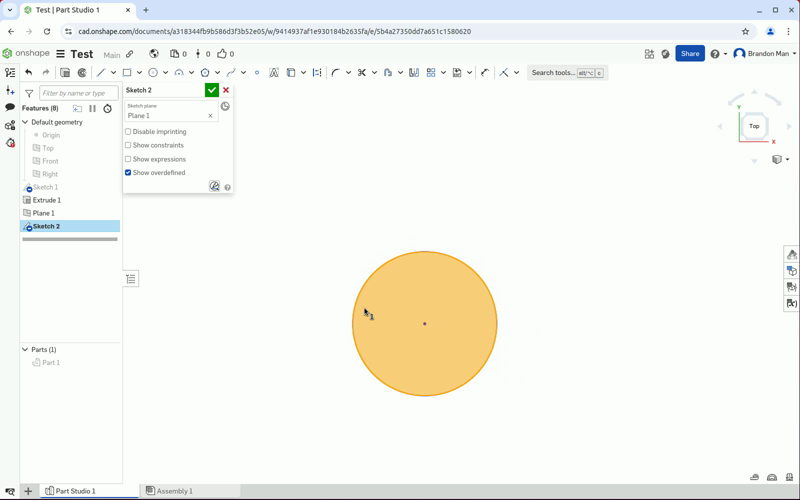
scroll(-6)
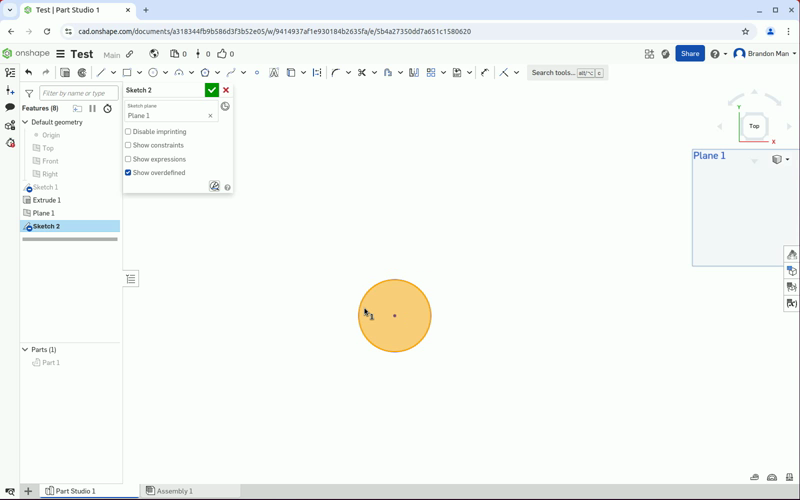
scroll(-6)
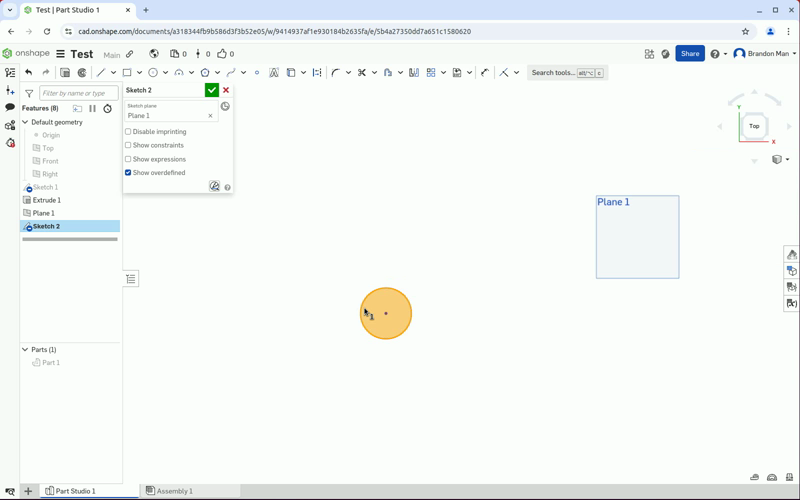
scroll(-6)
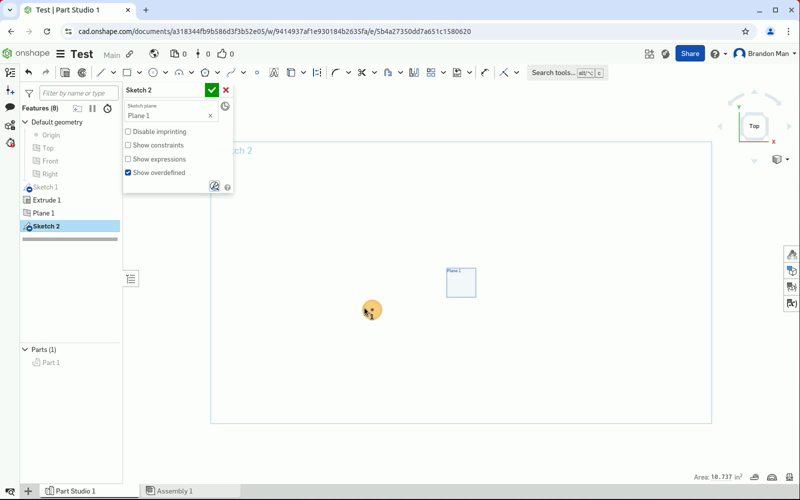
mouse_move(73, 352)
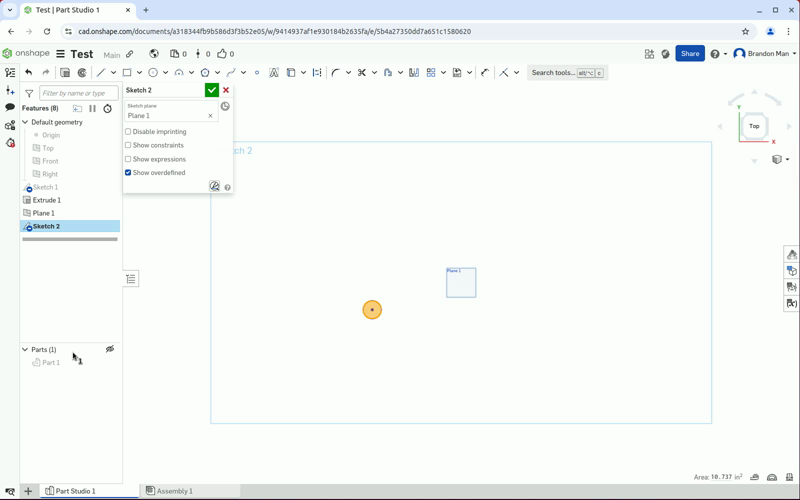
key(shift+y)
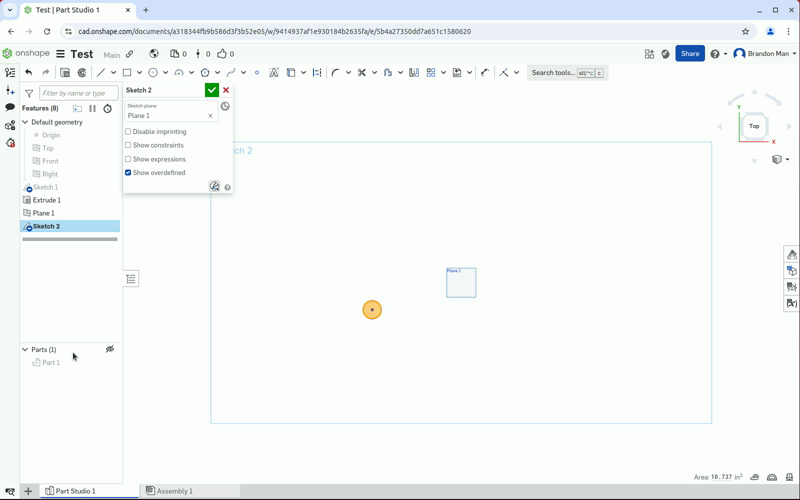
key(shift+e)
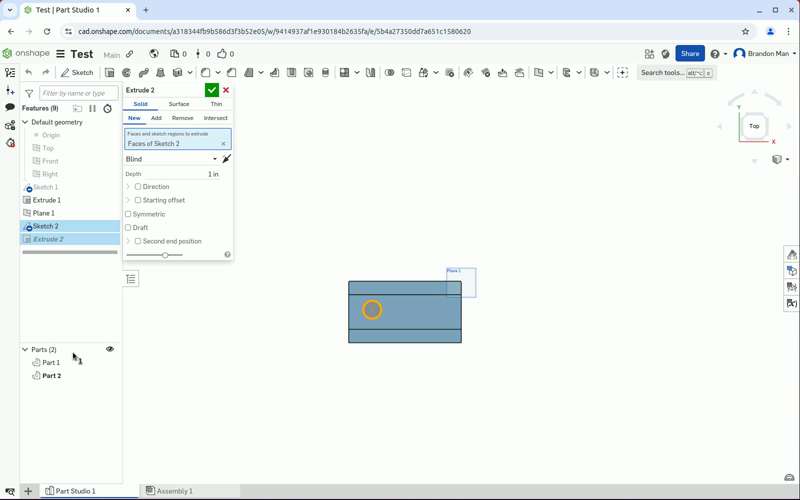
mouse_move(143, 106)
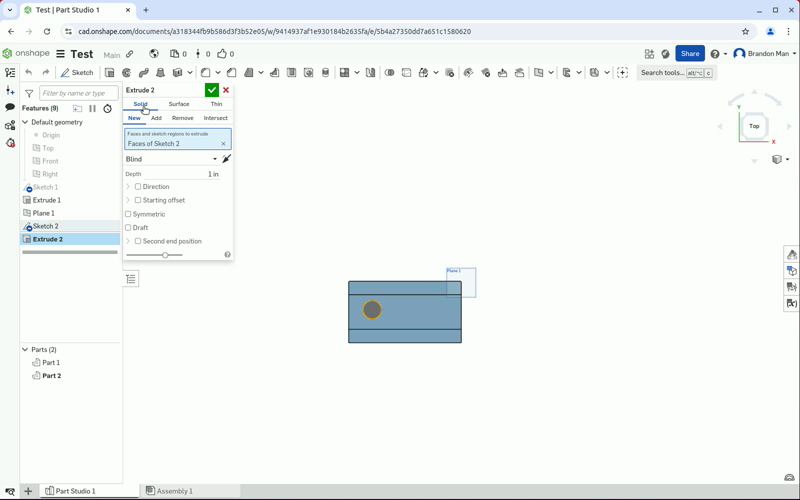
click(143, 106)
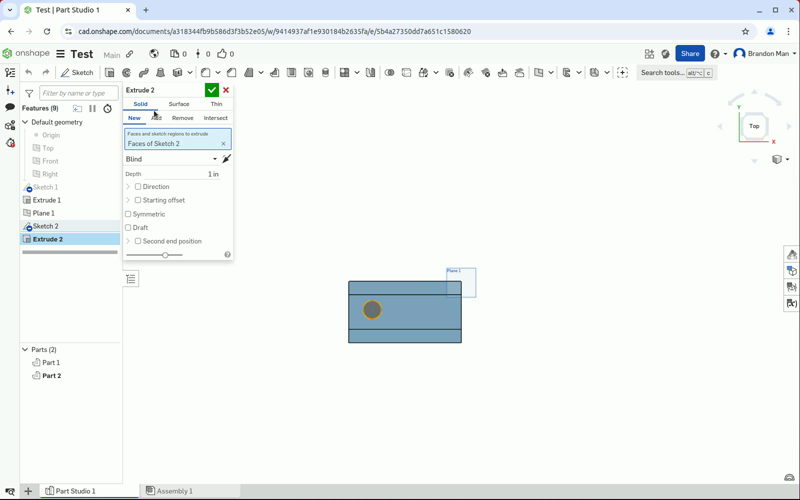
mouse_move(186, 120)
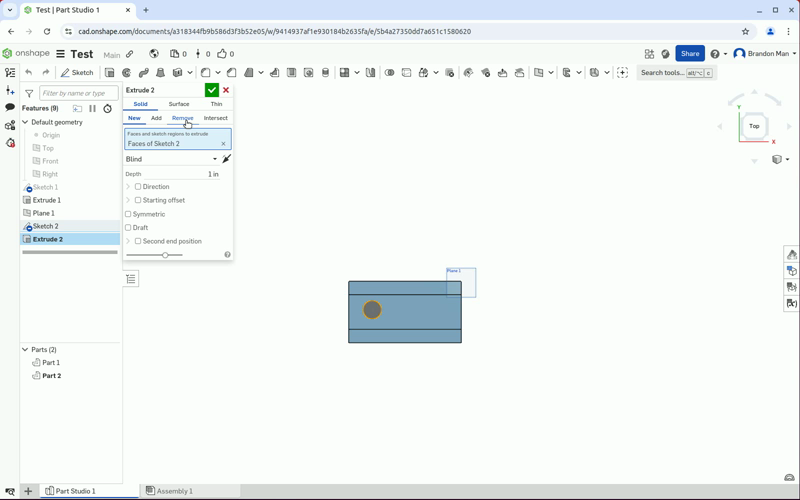
click(186, 120)
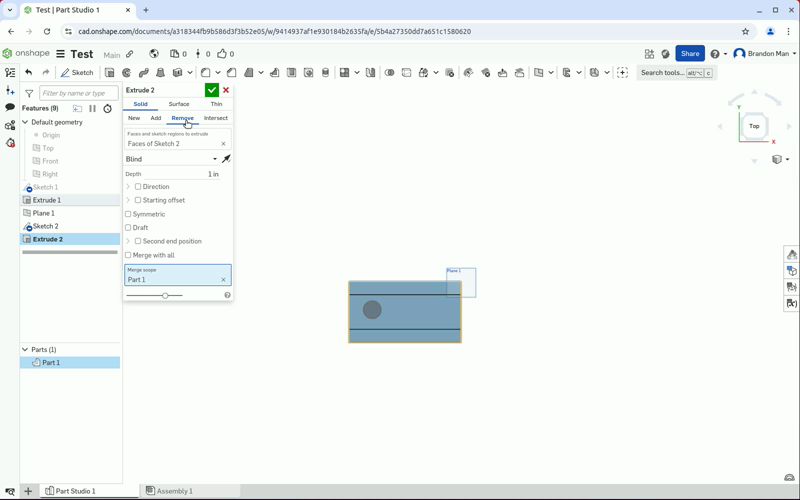
key(tab, 4)
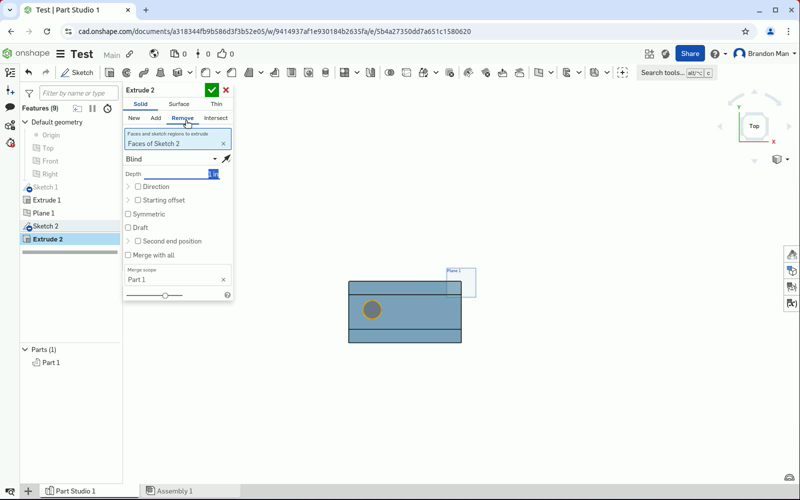
text(6.981)
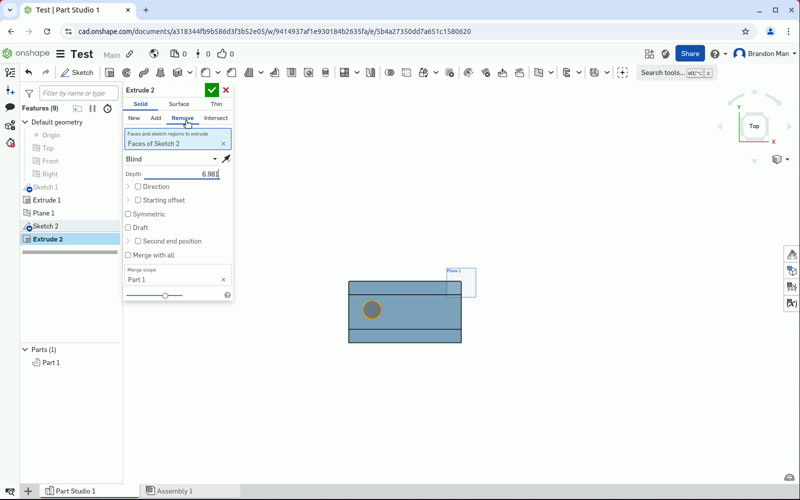
key(tab, 6)
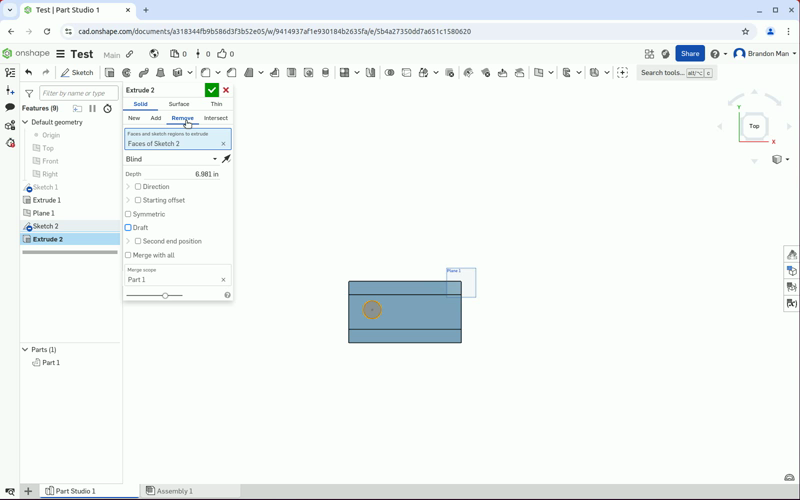
key(space)
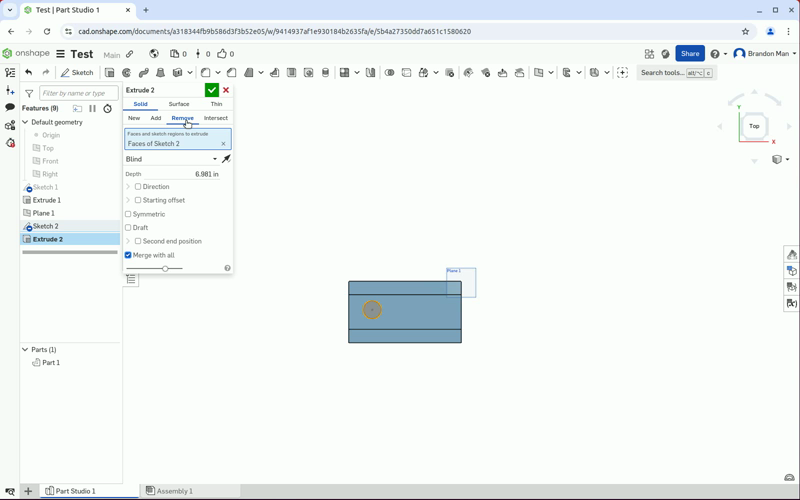
key(enter)
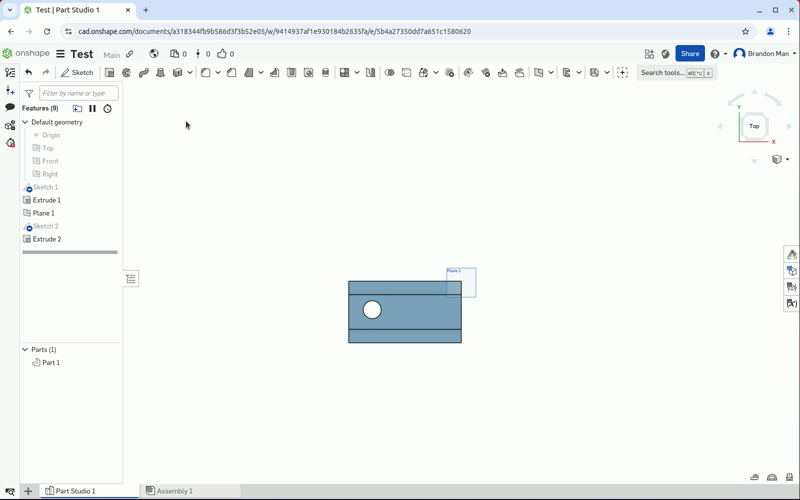
key(shift+h)
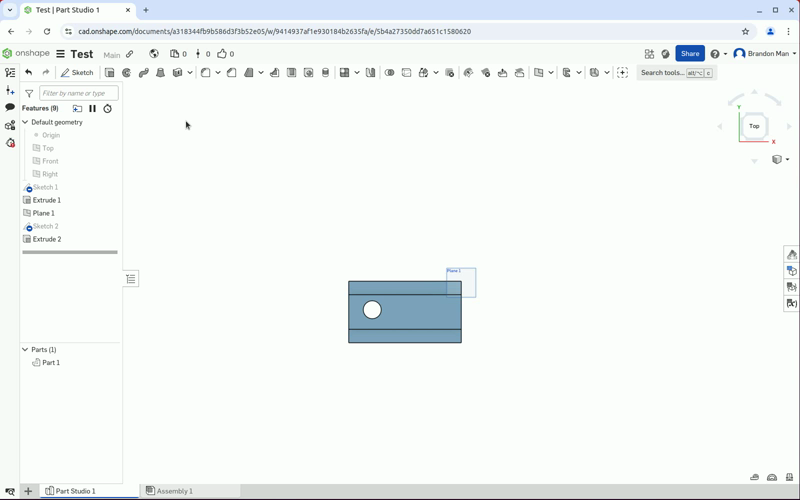
key(shift+h)
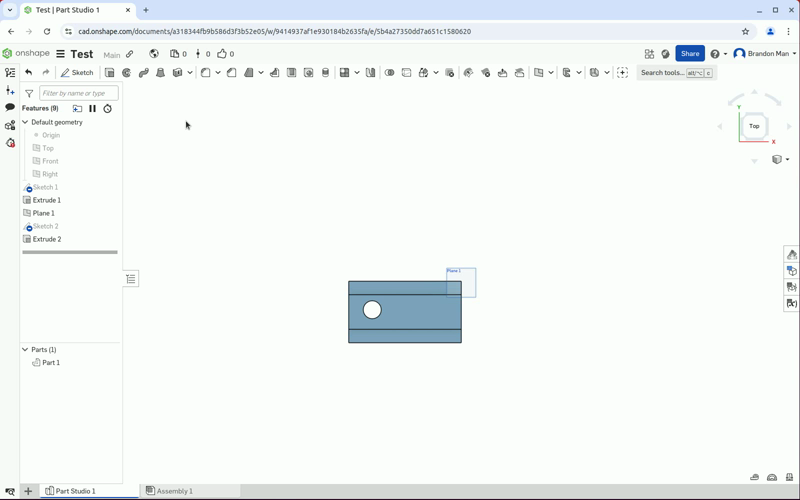
mouse_move(73, 189)
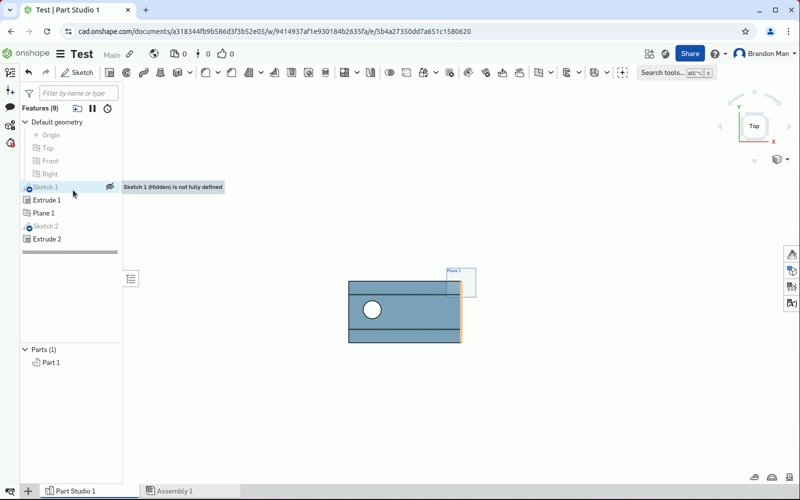
click(73, 189)
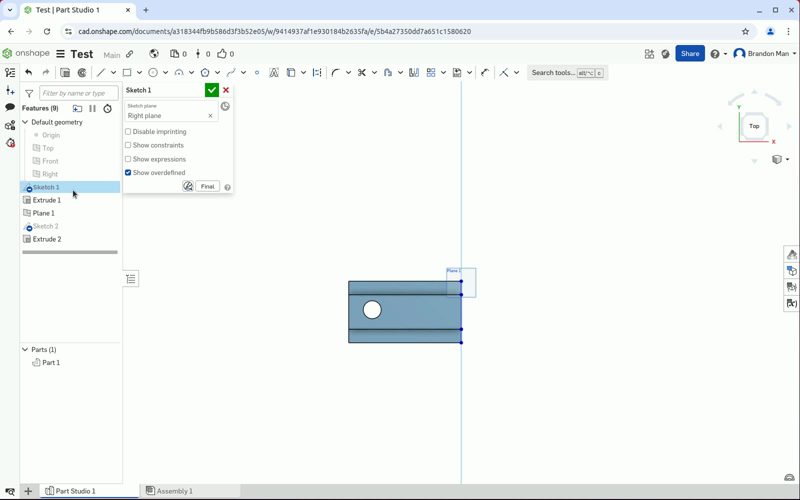
mouse_move(229, 92)
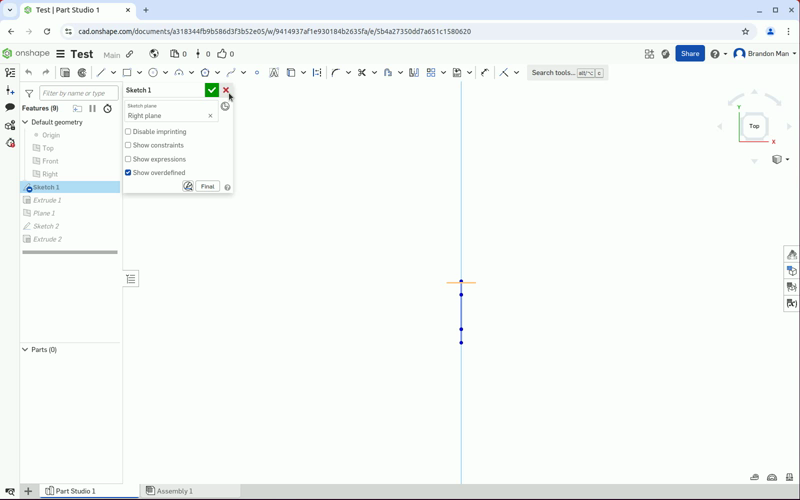
click(229, 92)
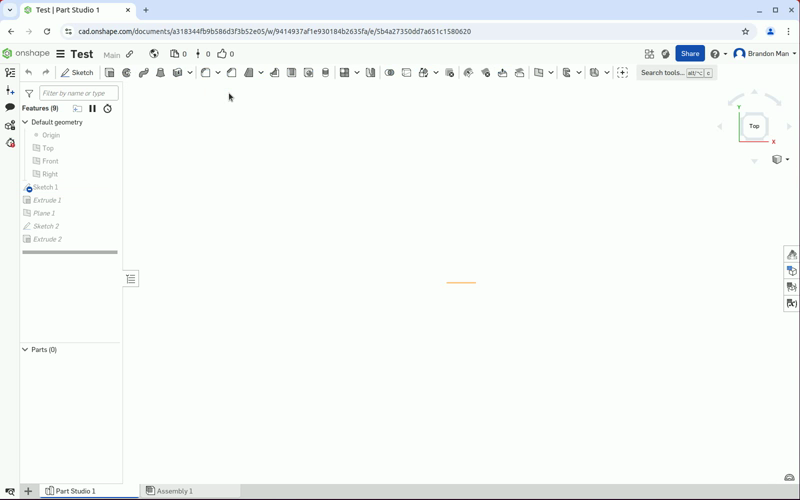
key(shift+s)
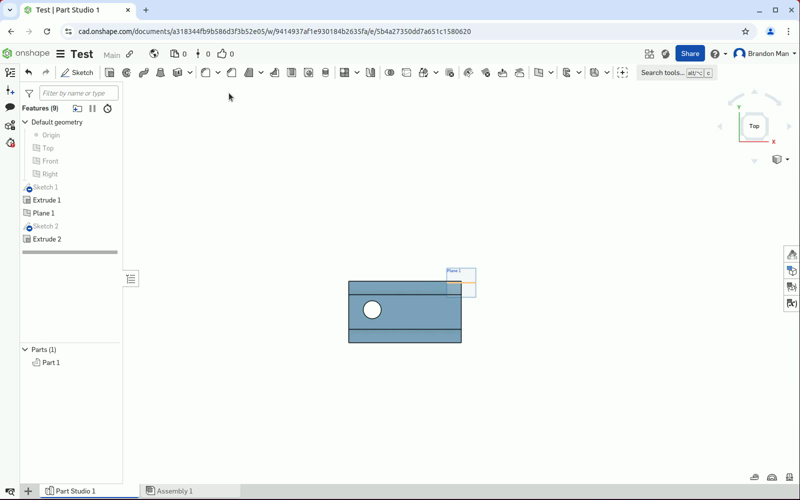
mouse_move(73, 215)
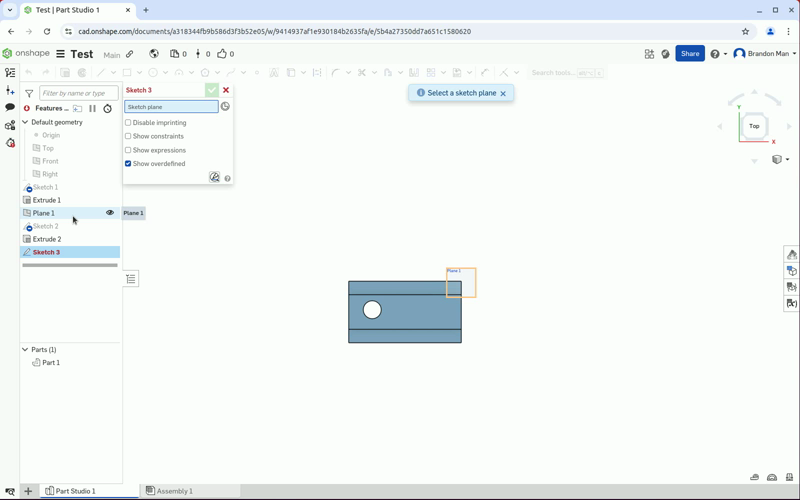
click(73, 215)
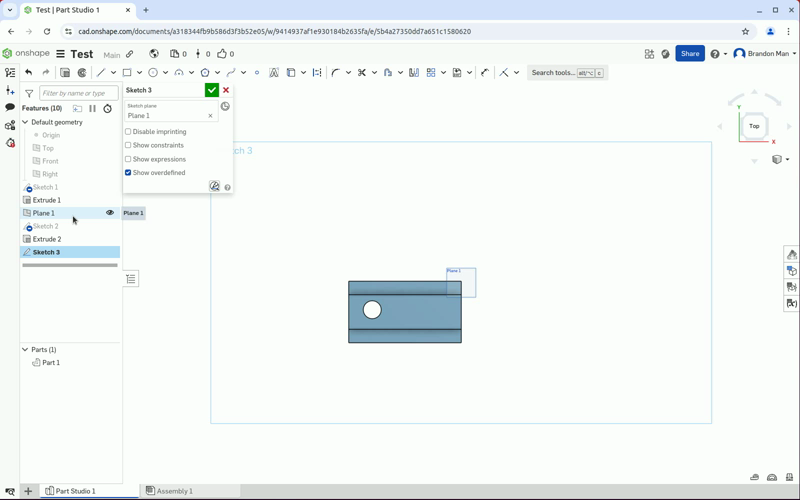
mouse_move(73, 352)
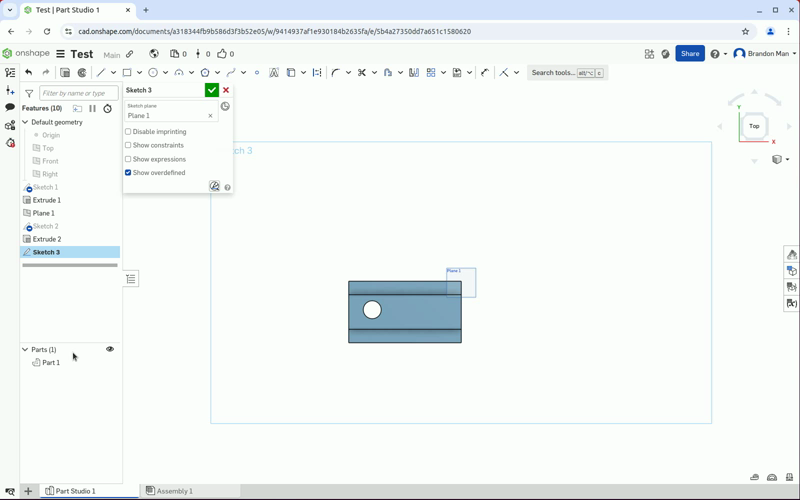
key(y)
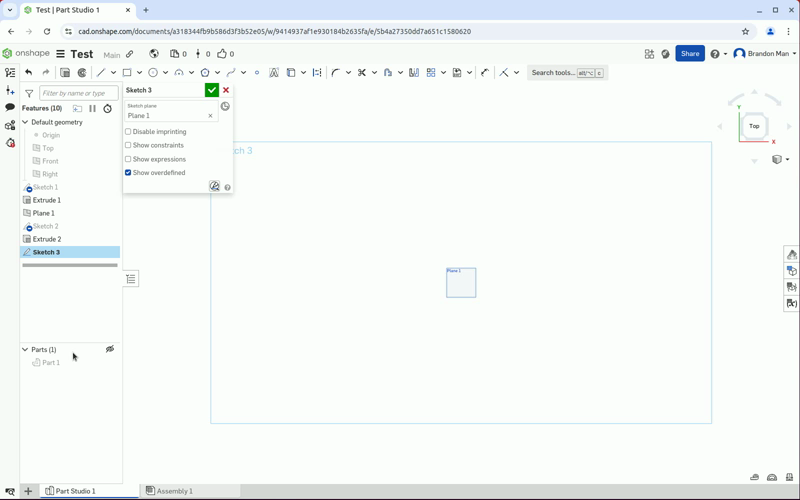
key(c)
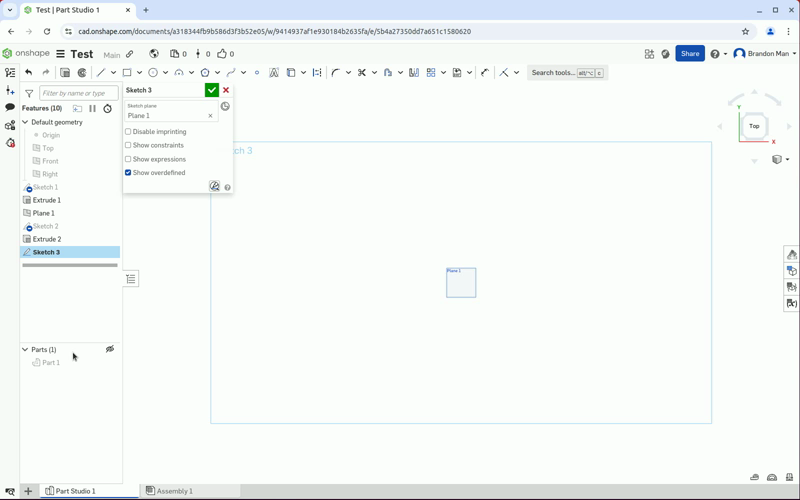
key_down(shift)
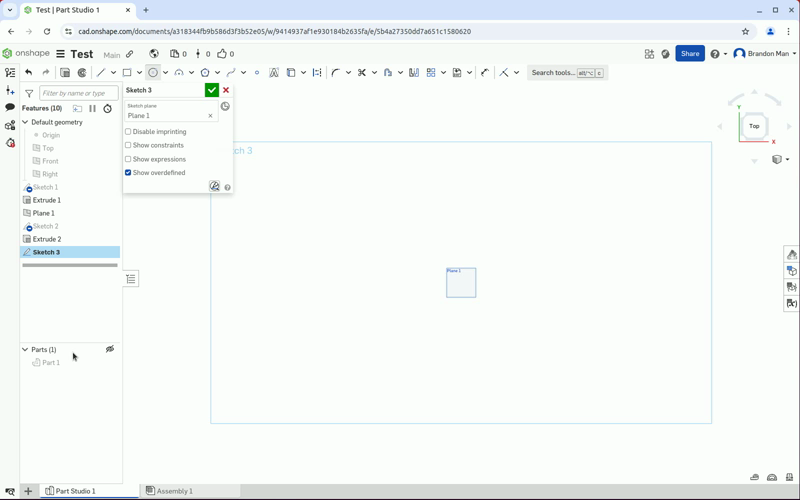
mouse_move(437, 309)
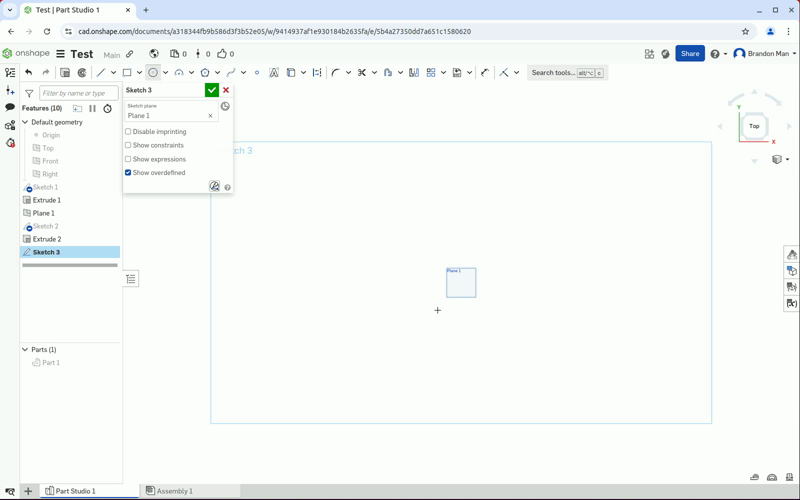
click(437, 309)
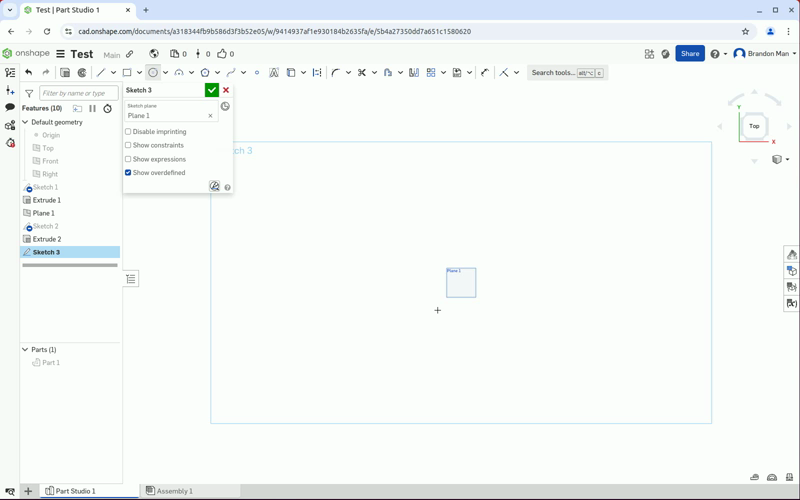
key_up(shift)
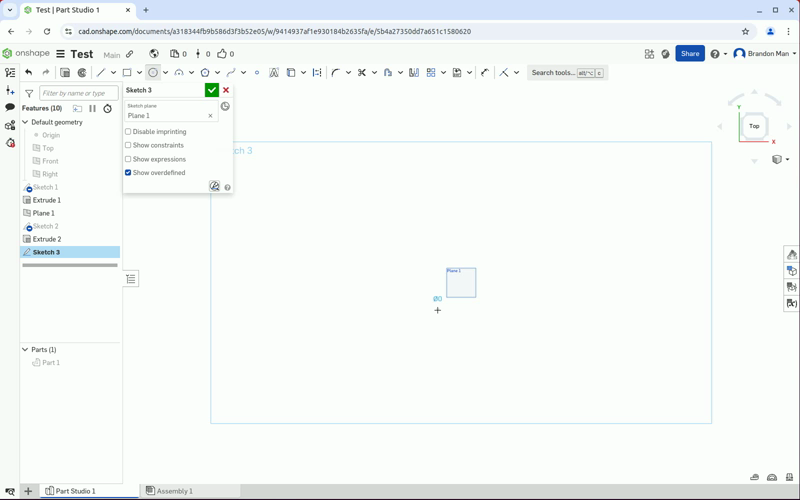
mouse_move(446, 309)
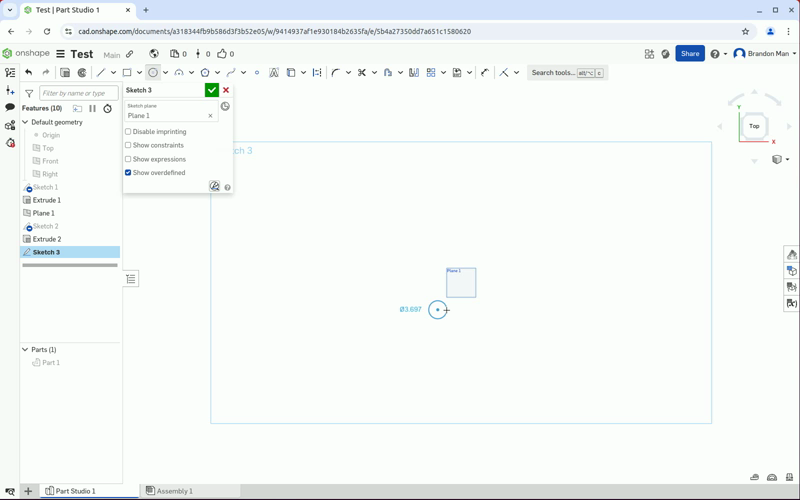
click(446, 309)
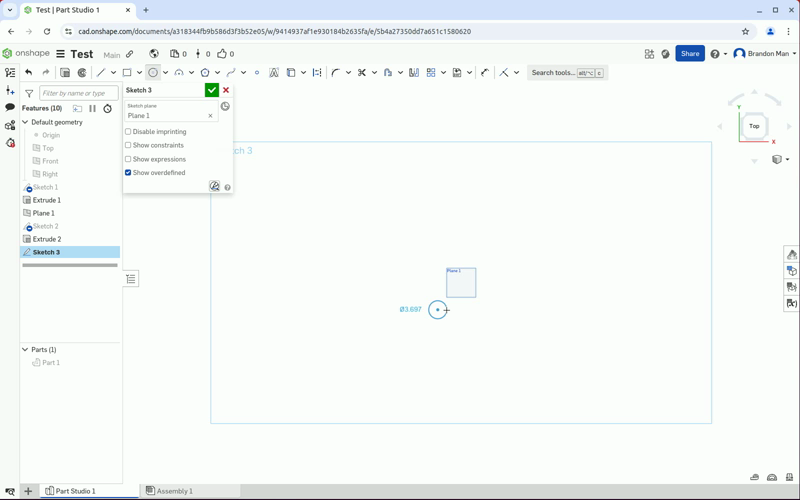
key(esc)
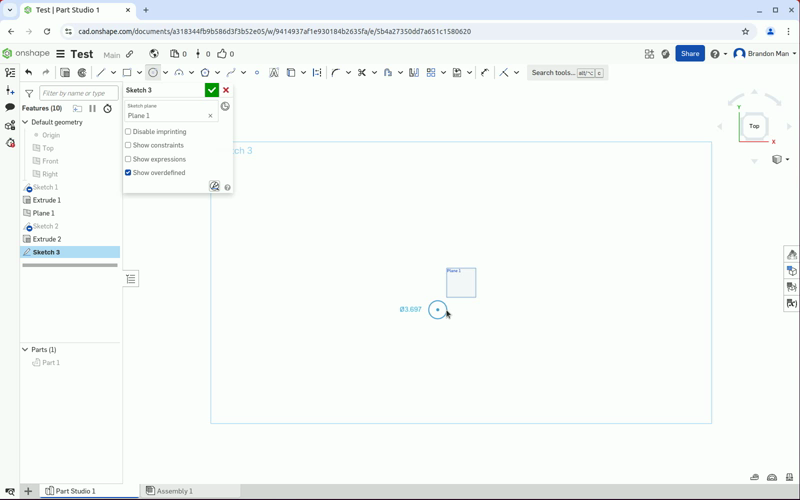
mouse_move(442, 312)
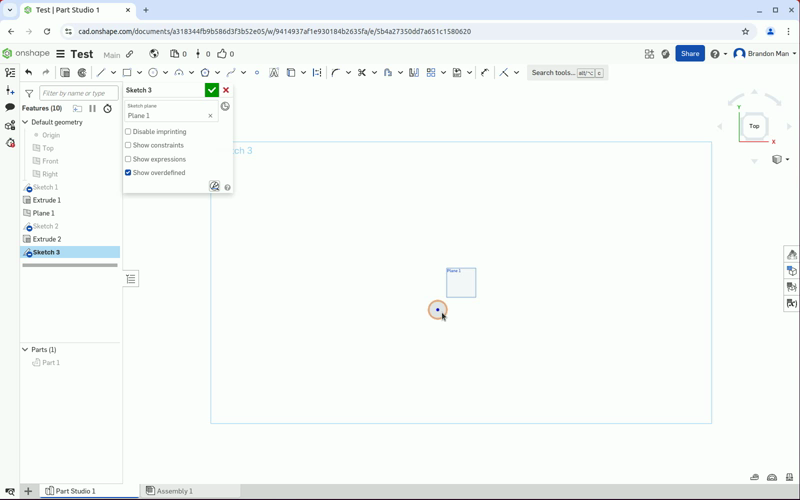
scroll(6)
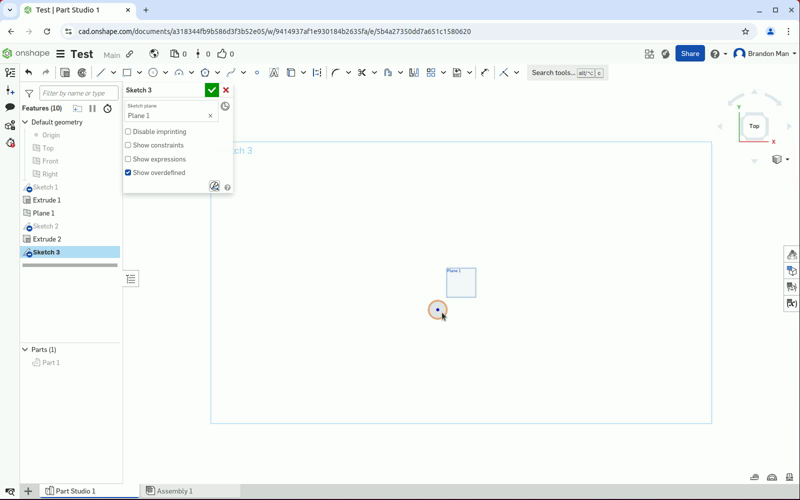
scroll(6)
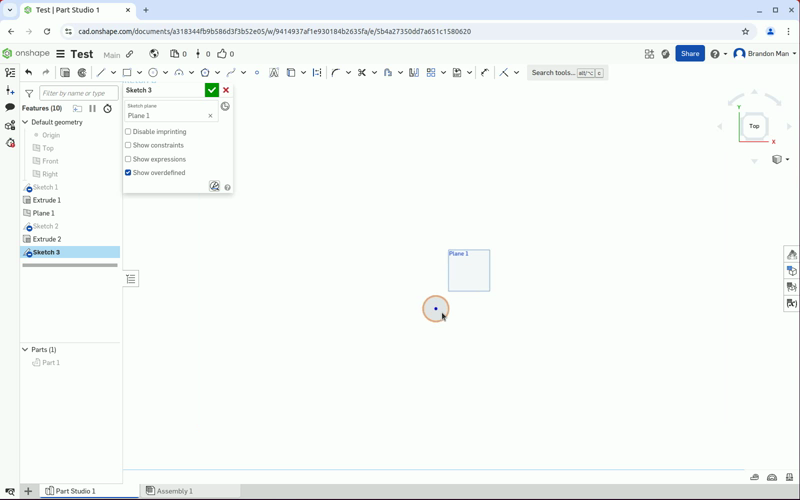
scroll(6)
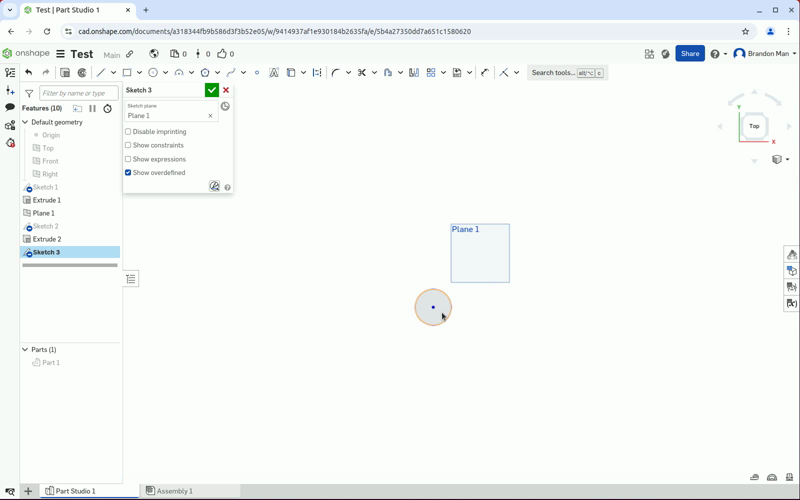
scroll(6)
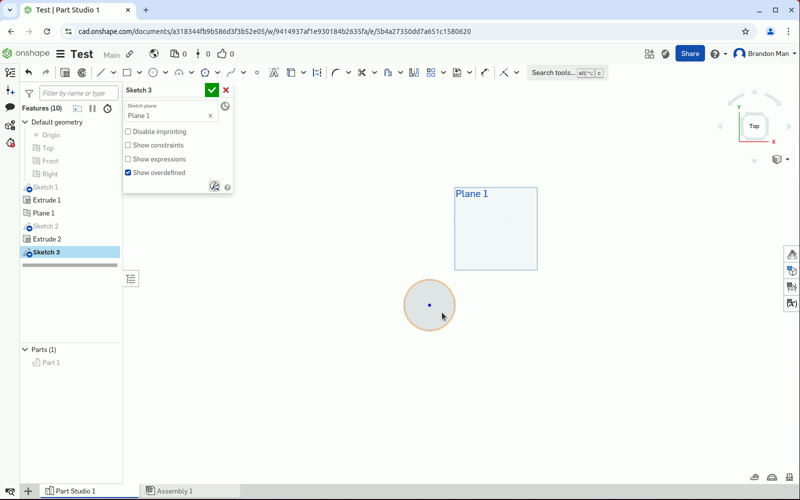
scroll(6)
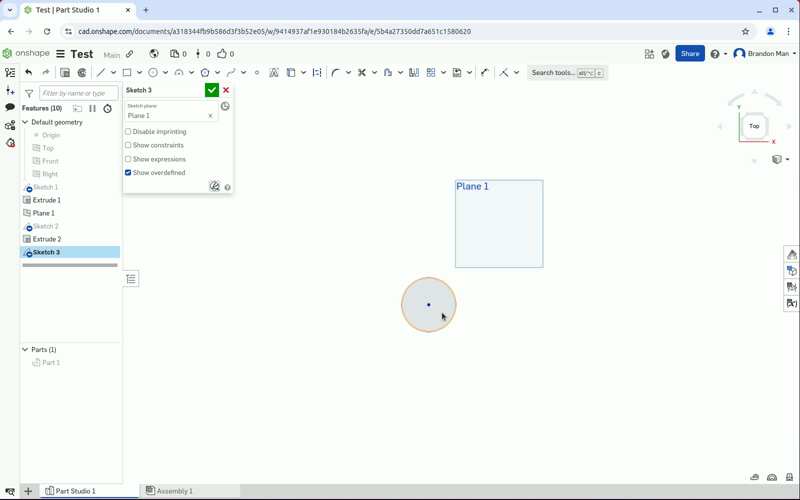
scroll(6)
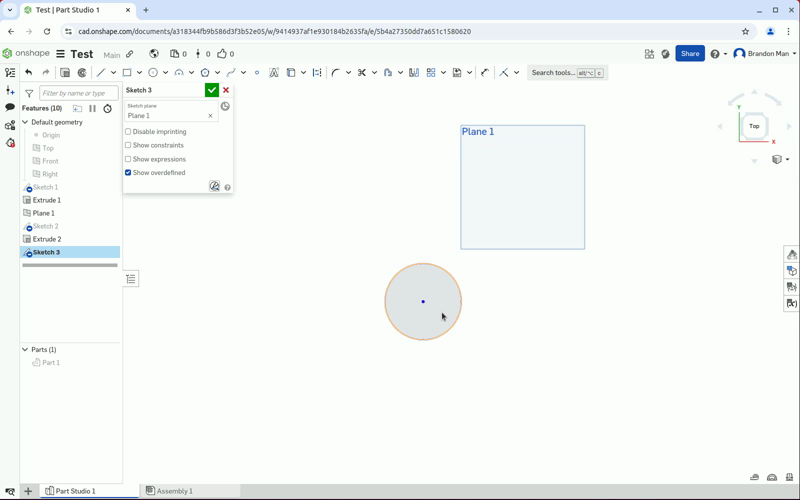
scroll(6)
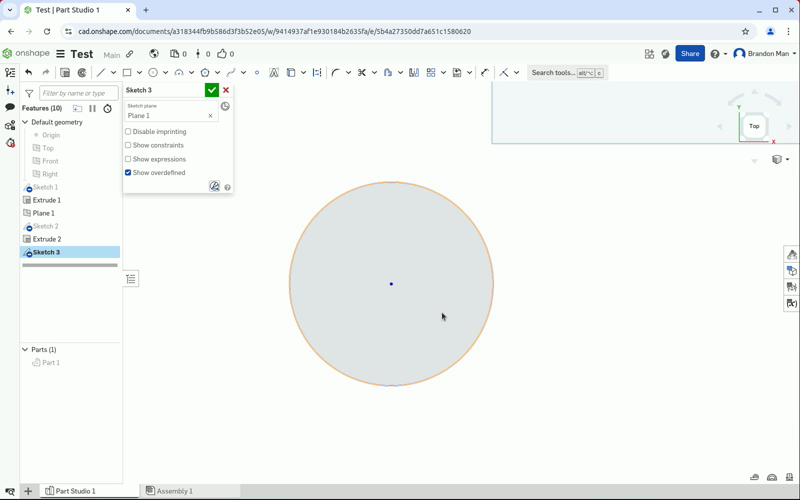
click(442, 312)
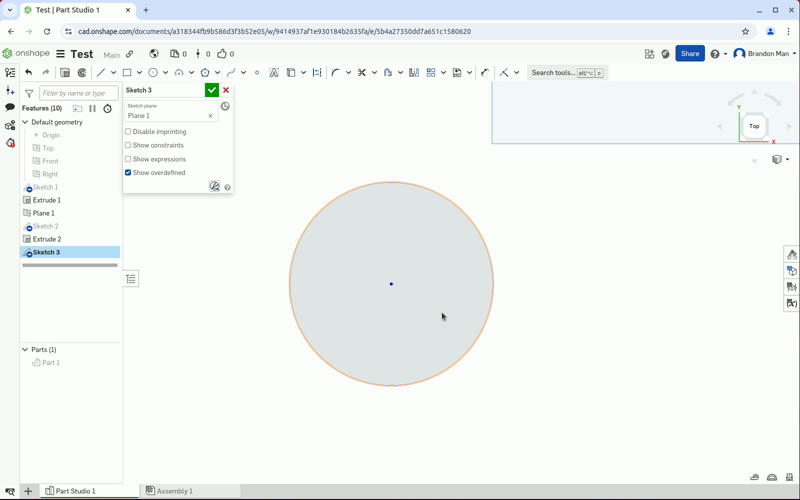
scroll(-6)
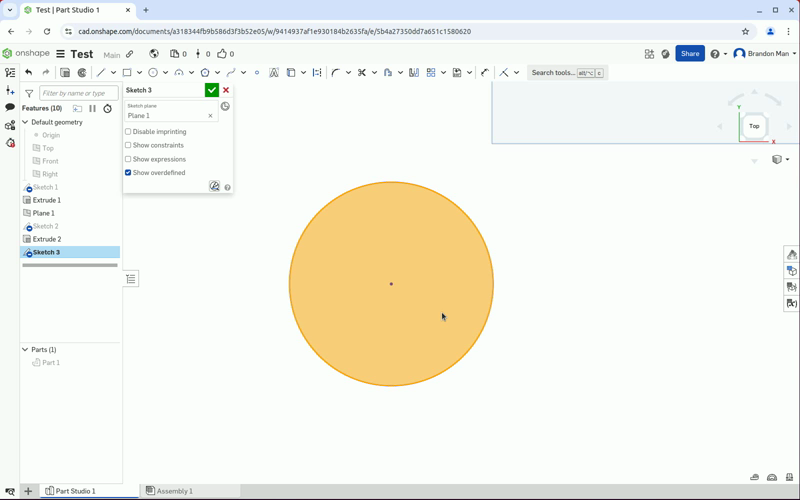
scroll(-6)
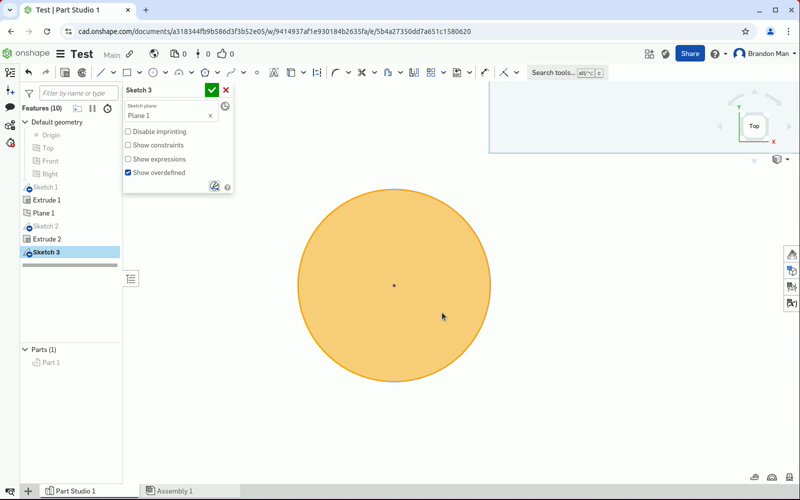
scroll(-6)
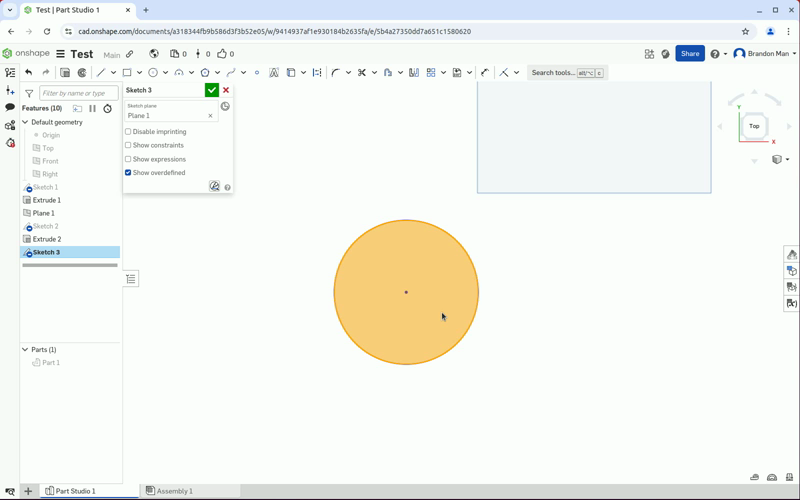
scroll(-6)
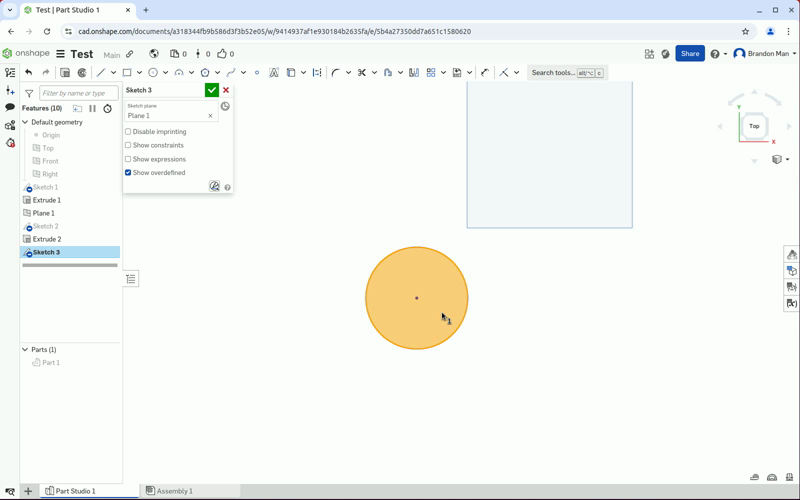
scroll(-6)
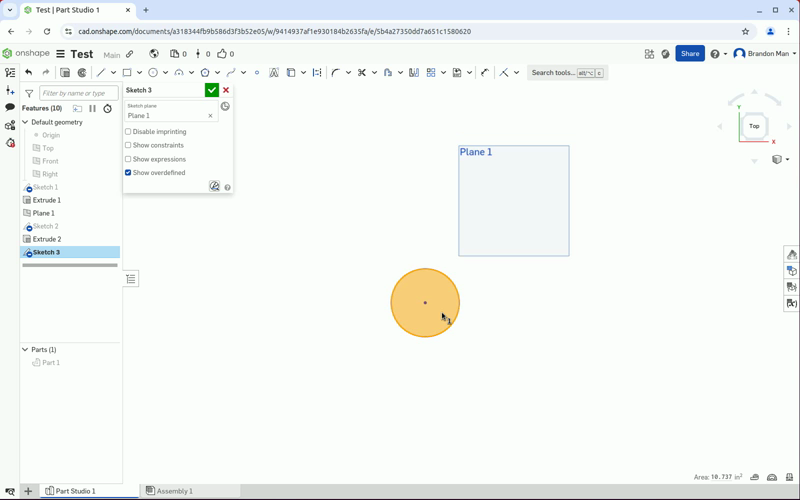
scroll(-6)
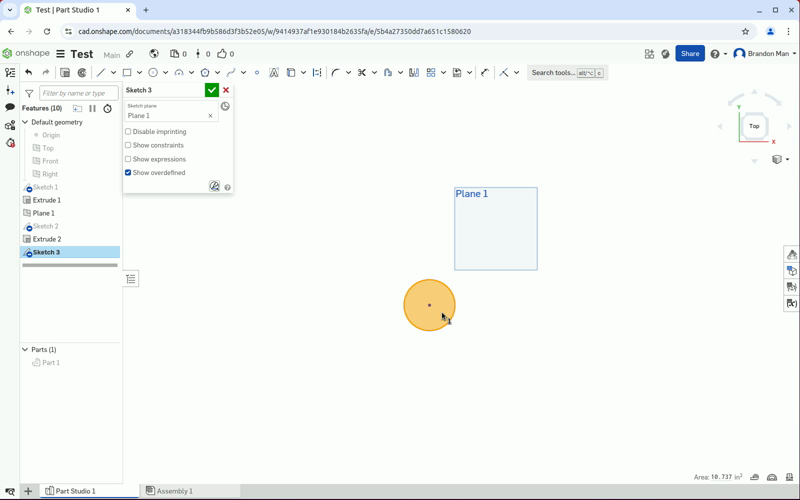
scroll(-6)
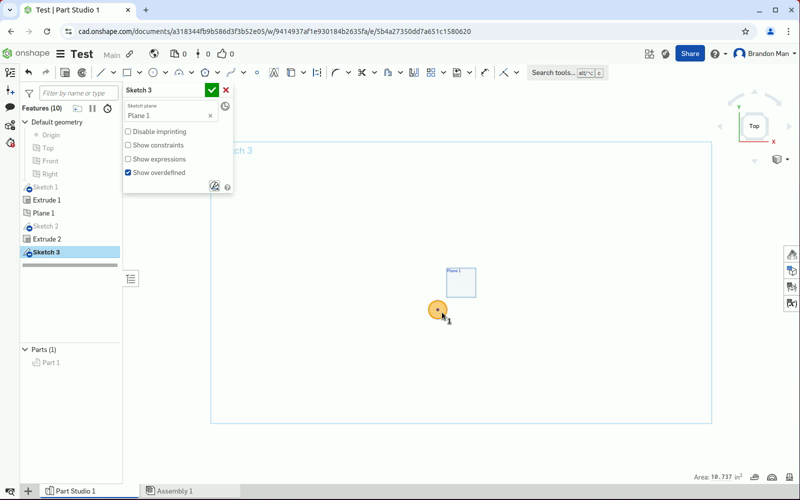
mouse_move(73, 352)
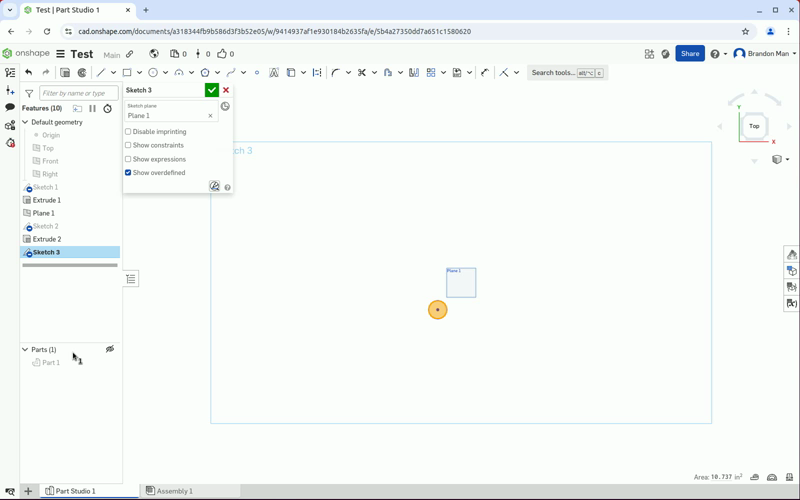
key(shift+y)
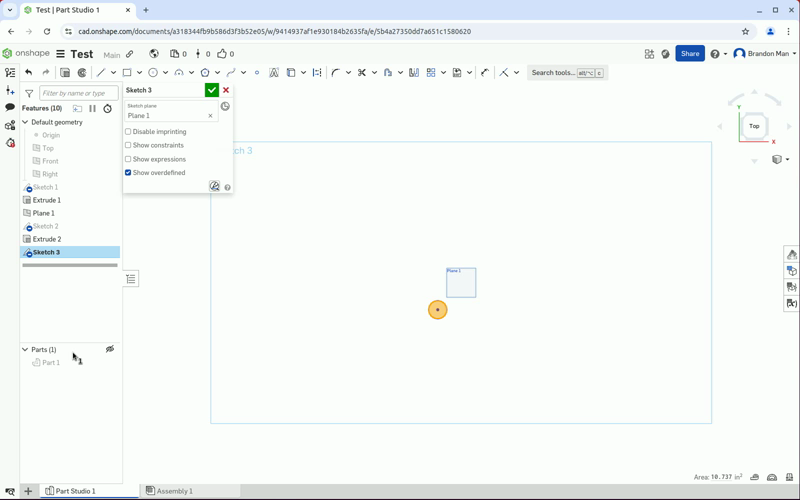
key(shift+e)
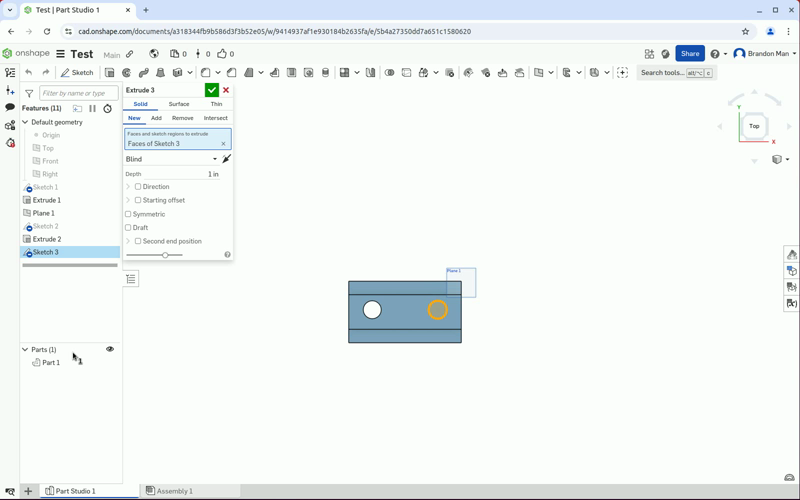
mouse_move(143, 106)
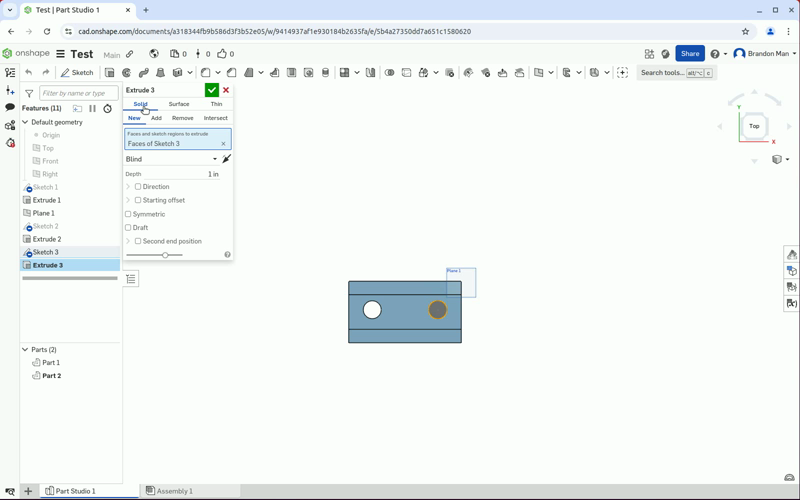
click(143, 106)
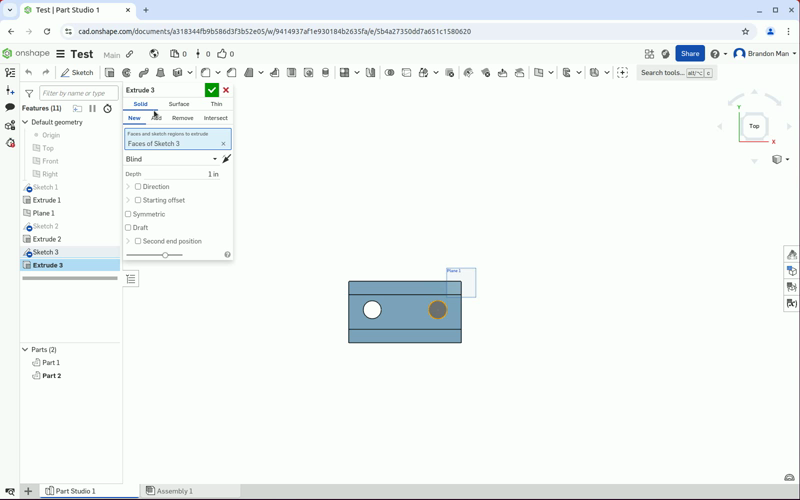
mouse_move(186, 120)
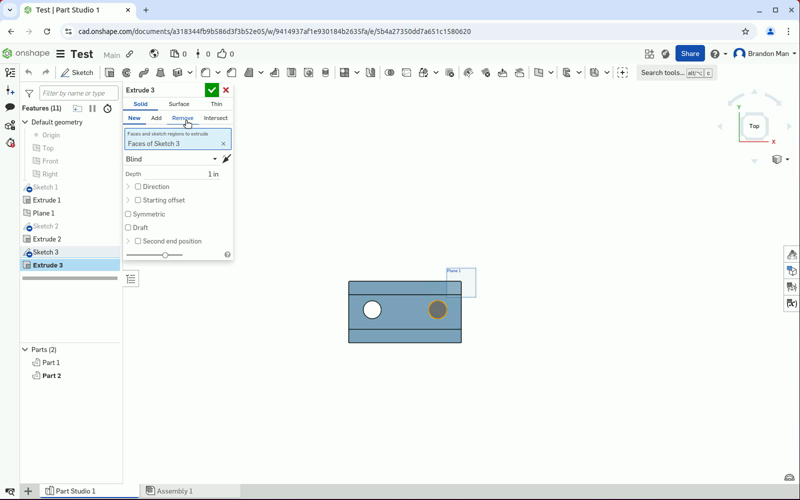
click(186, 120)
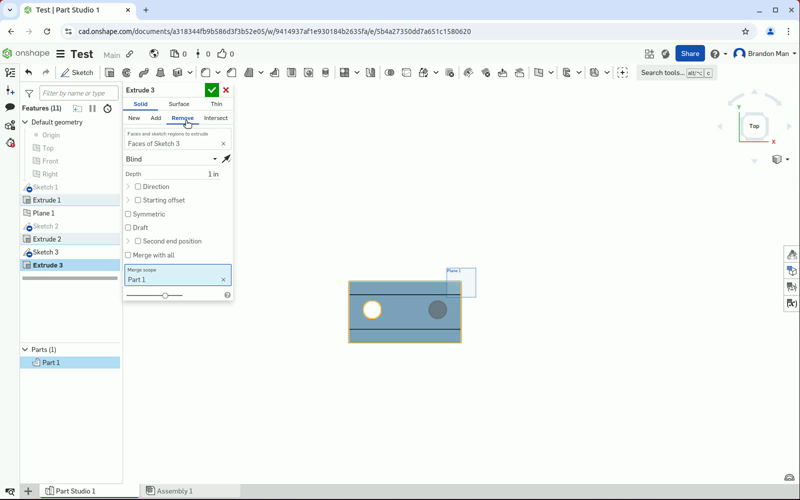
key(tab, 4)
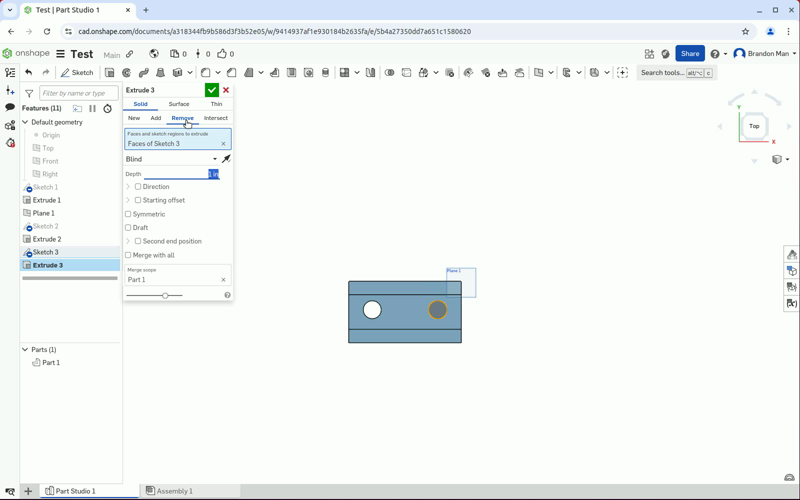
text(6.981)
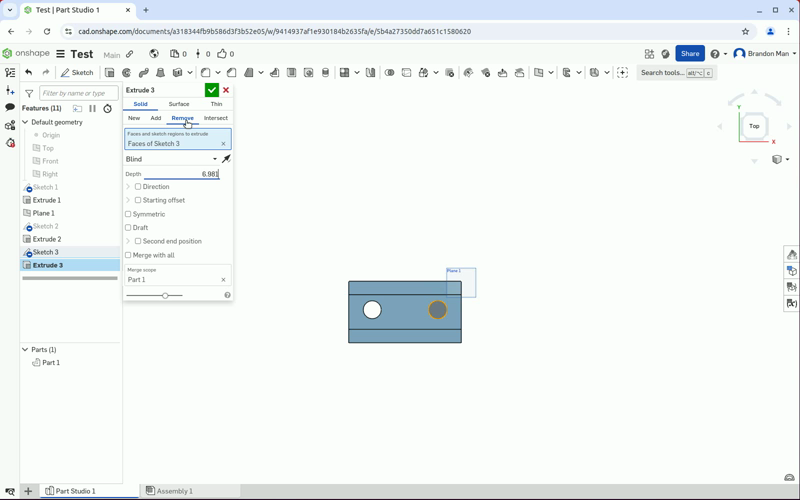
key(tab, 6)
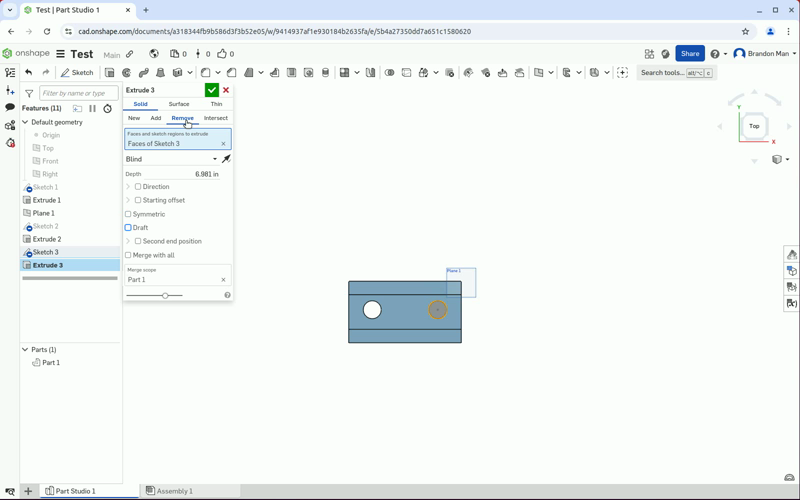
key(space)
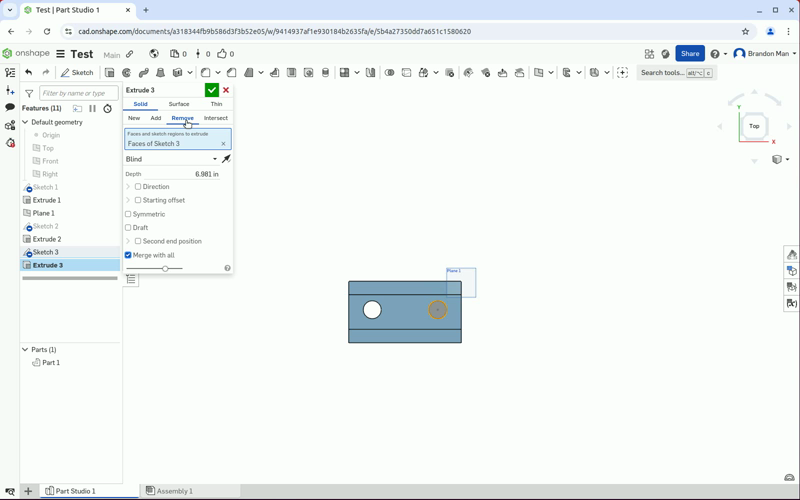
key(enter)
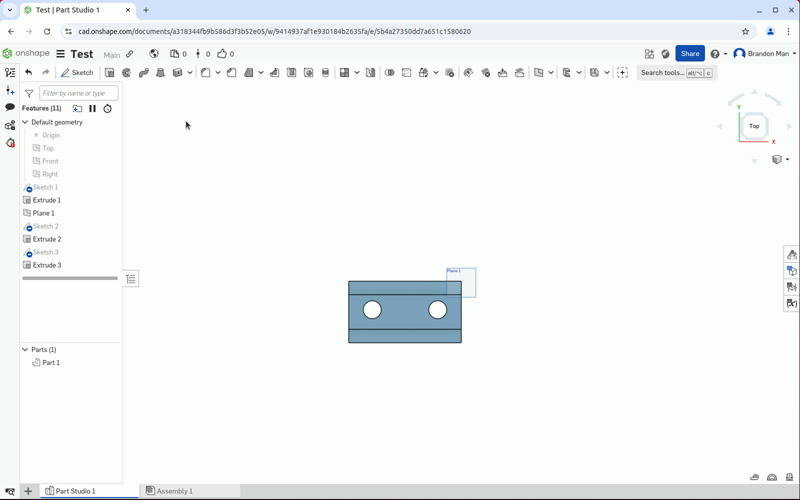
key(shift+h)
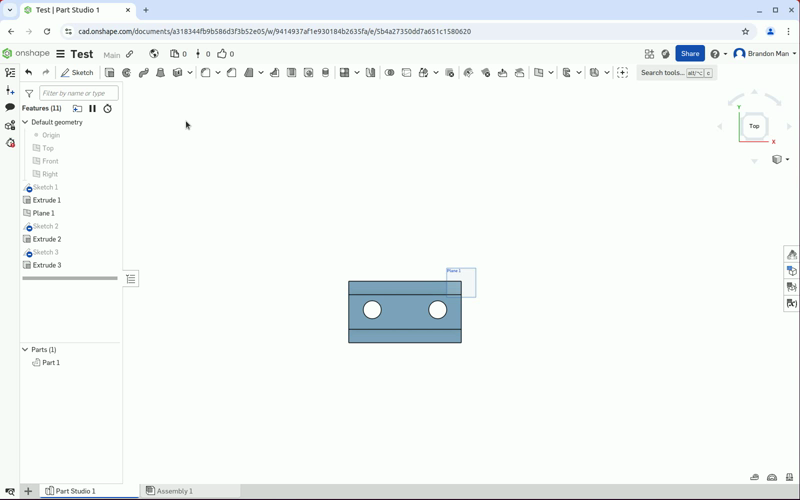
key(shift+h)
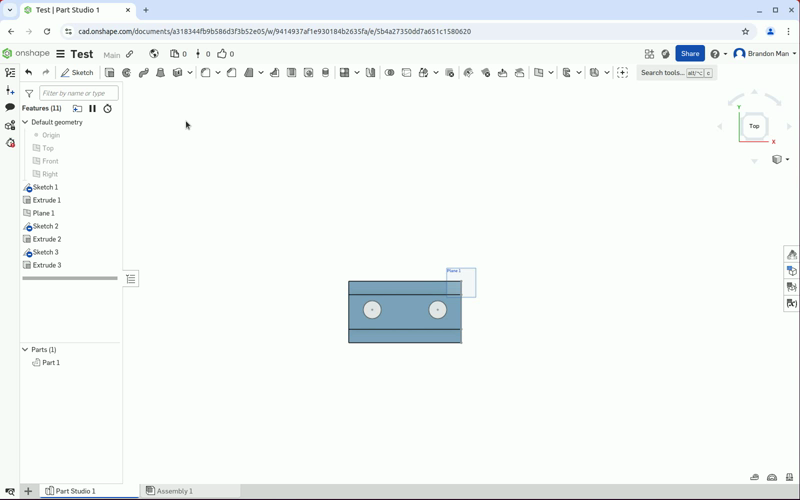
key(shift+7)
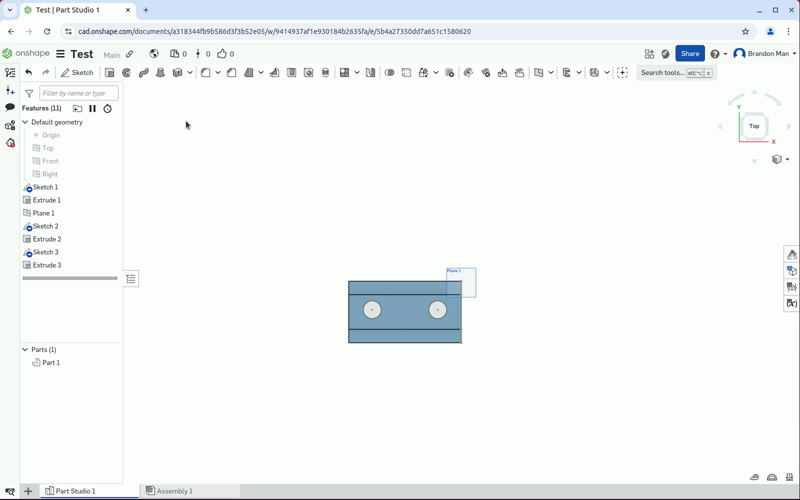
key(up, 3)
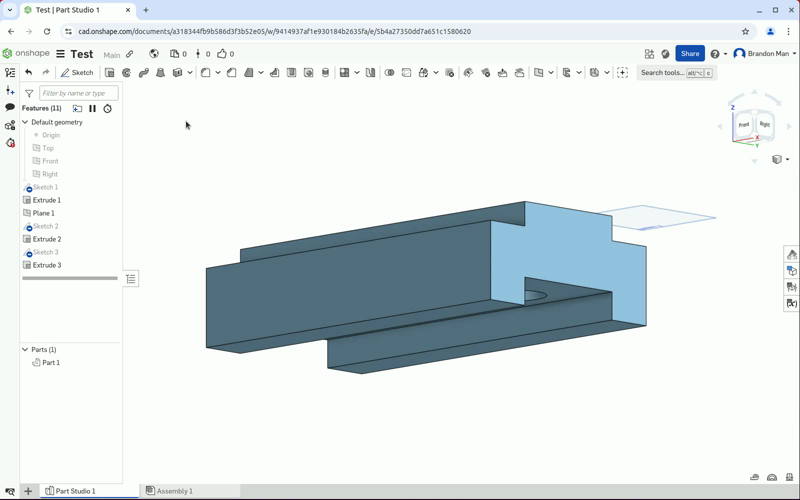
key(left, 3)
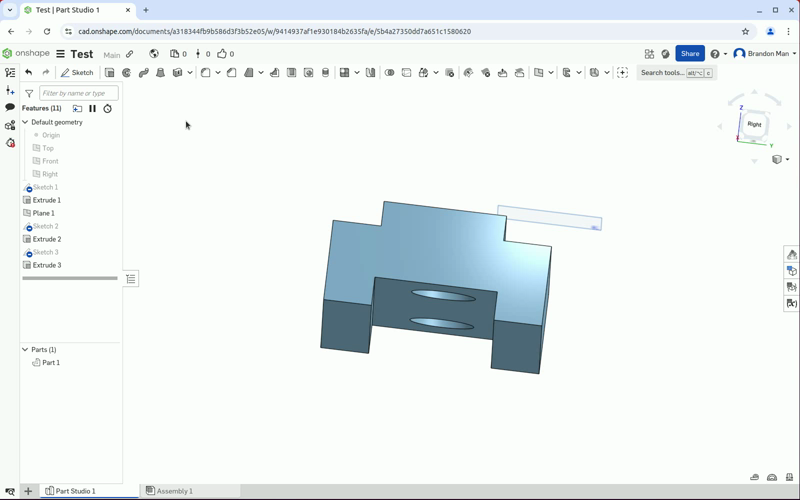
key(right, 3)
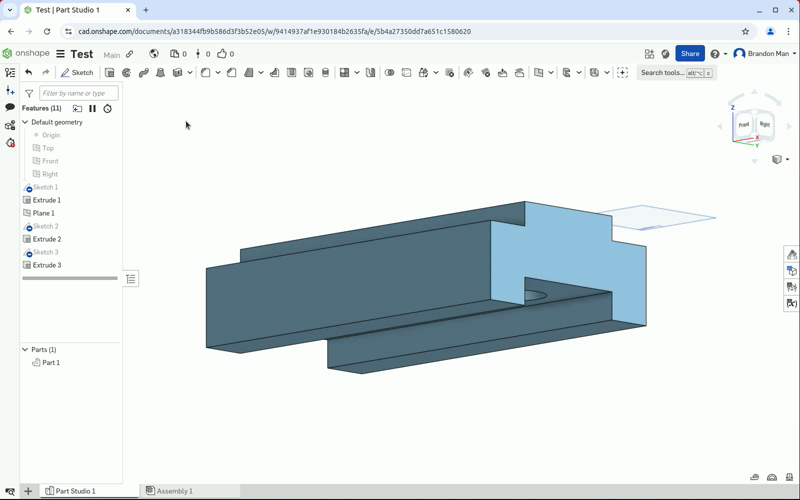
key(down, 3)
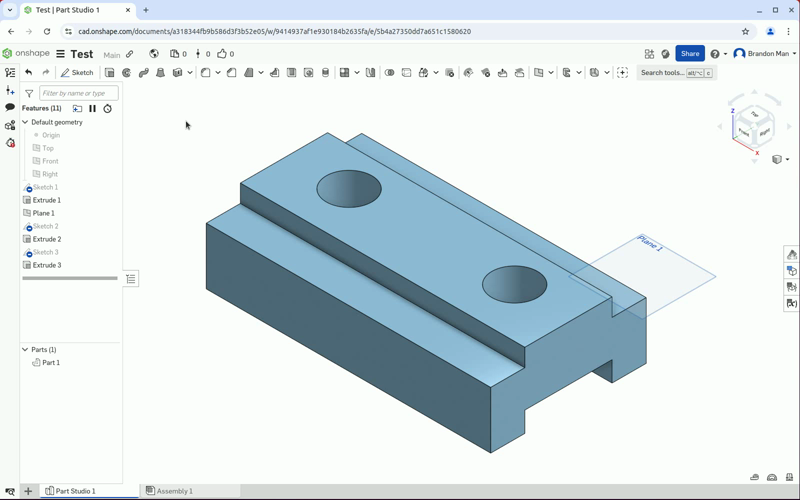
mouse_move(73, 189)
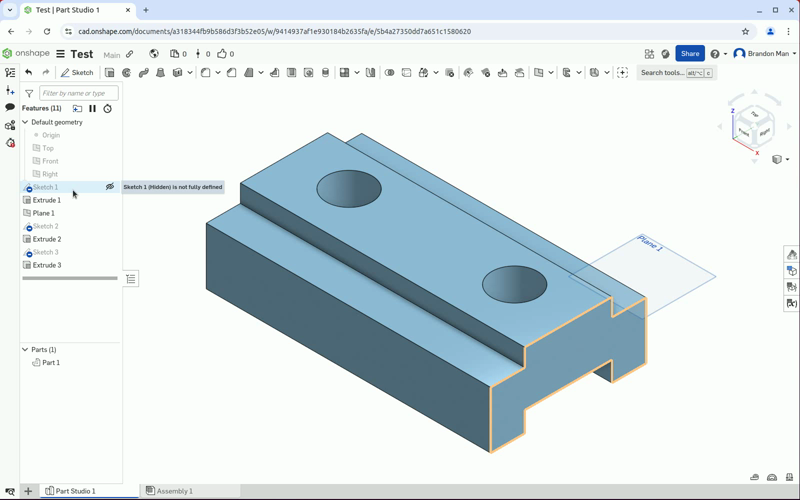
click(73, 189)